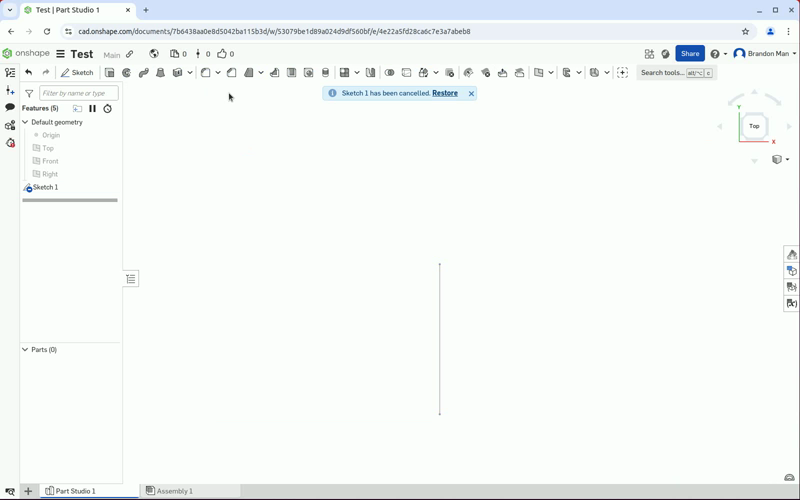
key(shift+h)
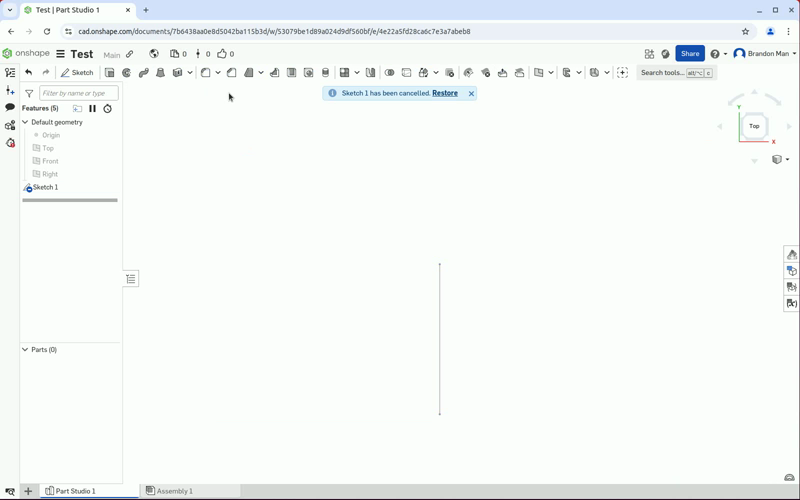
key(shift+s)
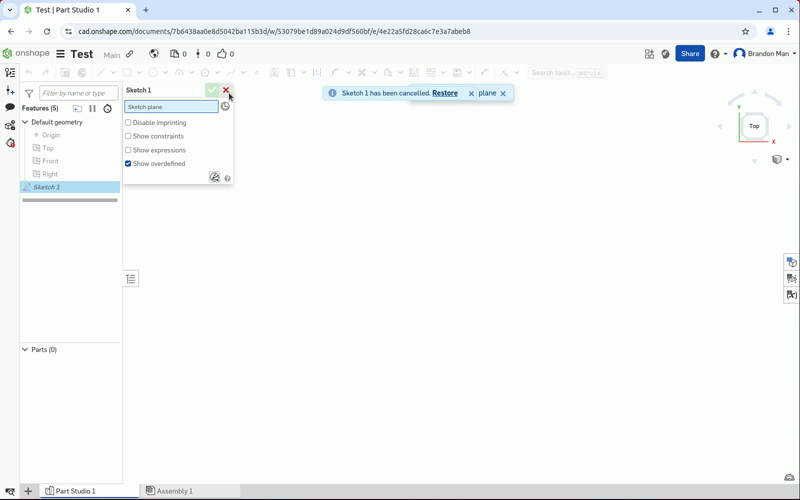
mouse_move(73, 150)
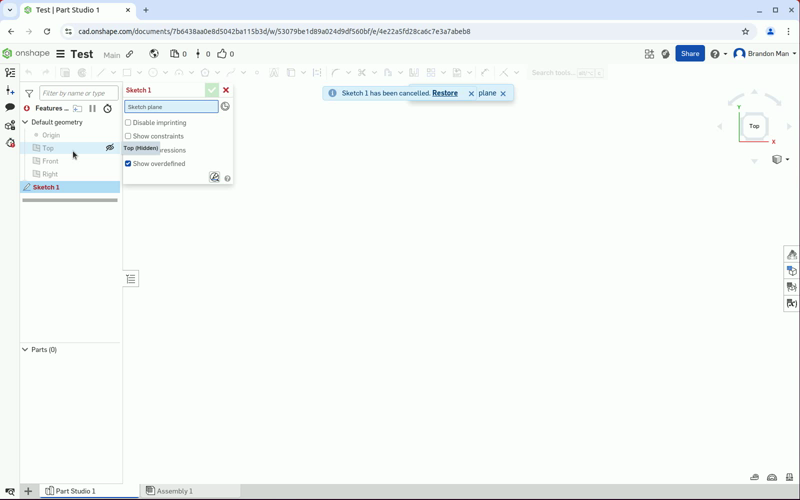
click(73, 150)
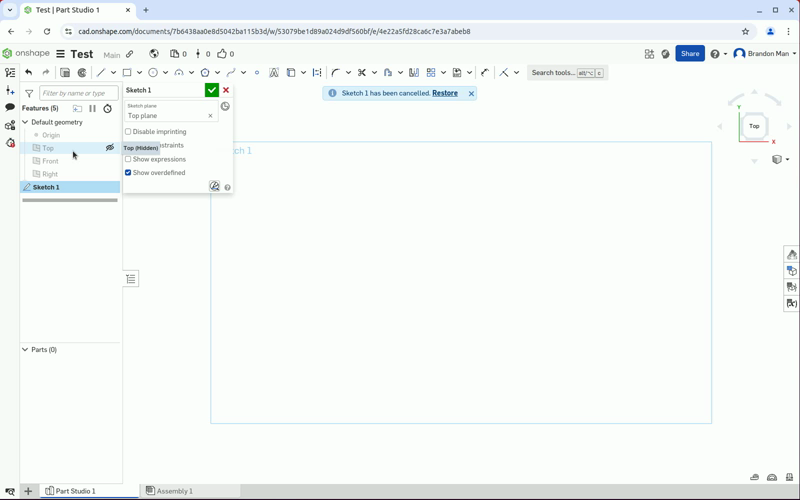
mouse_move(73, 352)
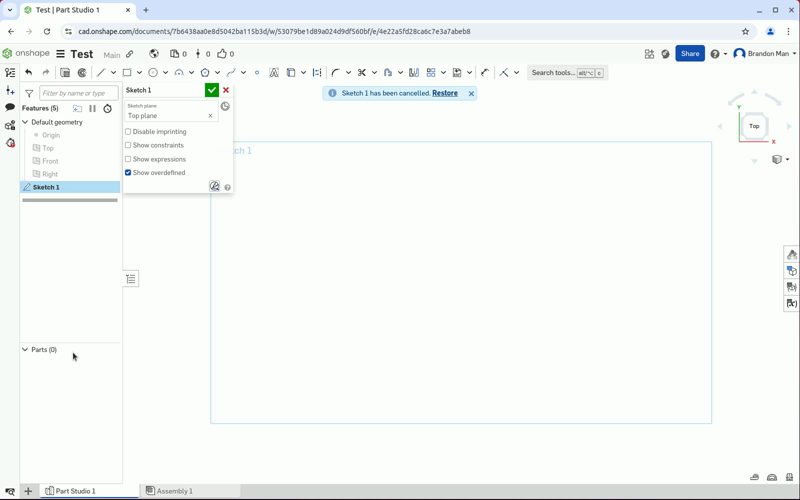
key(y)
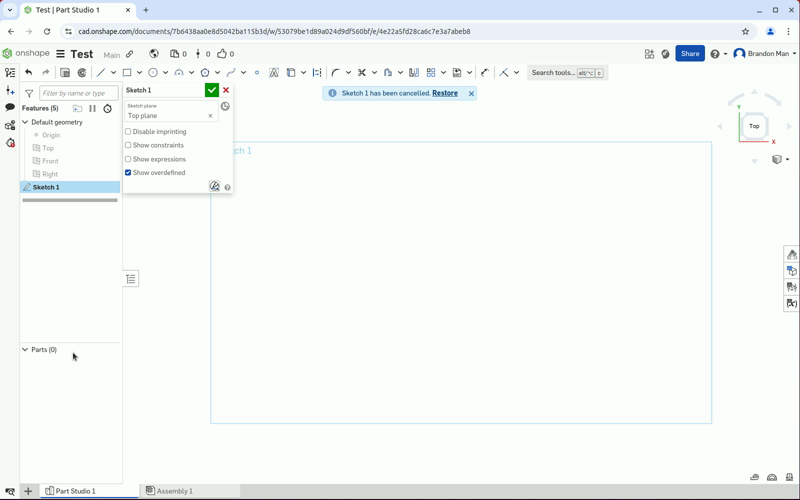
key(l)
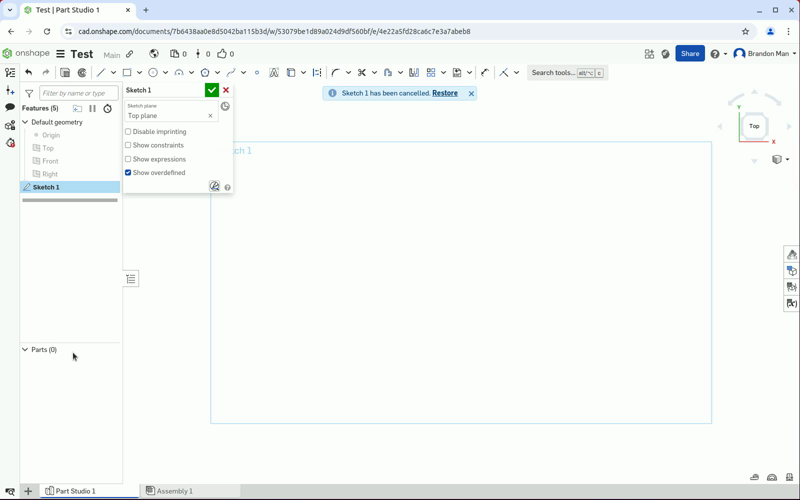
key_down(shift)
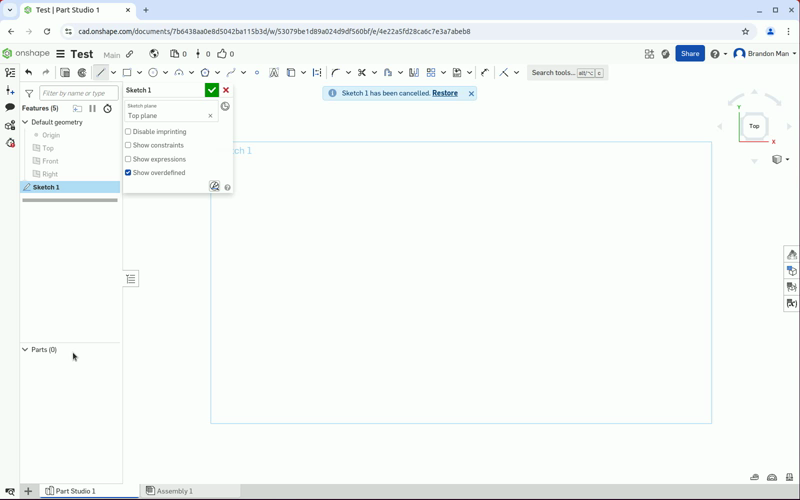
mouse_move(348, 342)
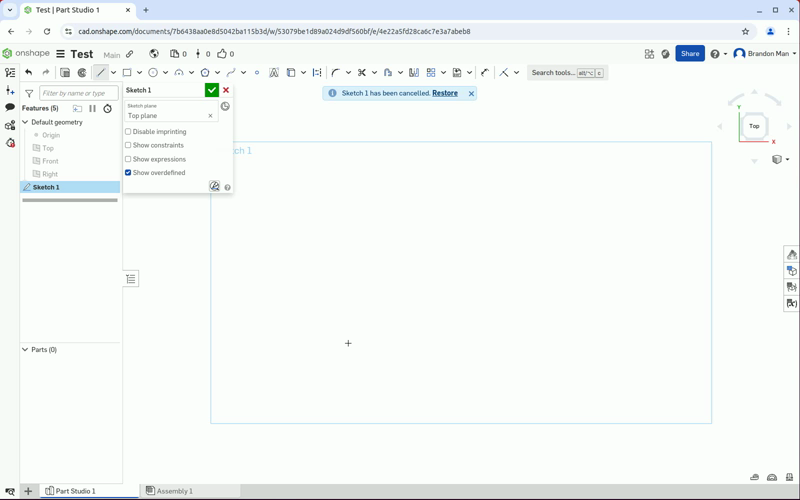
click(348, 342)
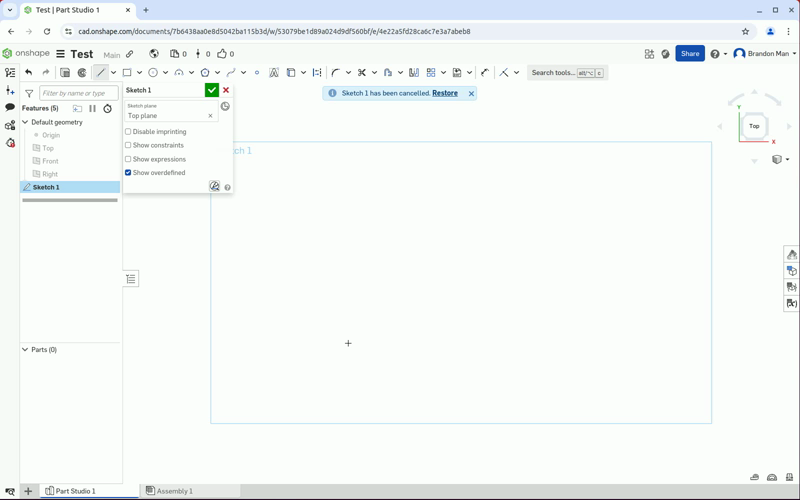
key_up(shift)
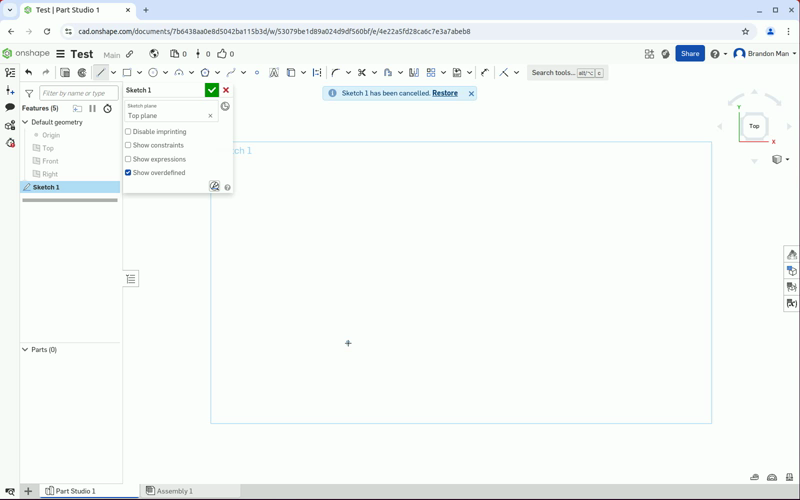
key_down(shift)
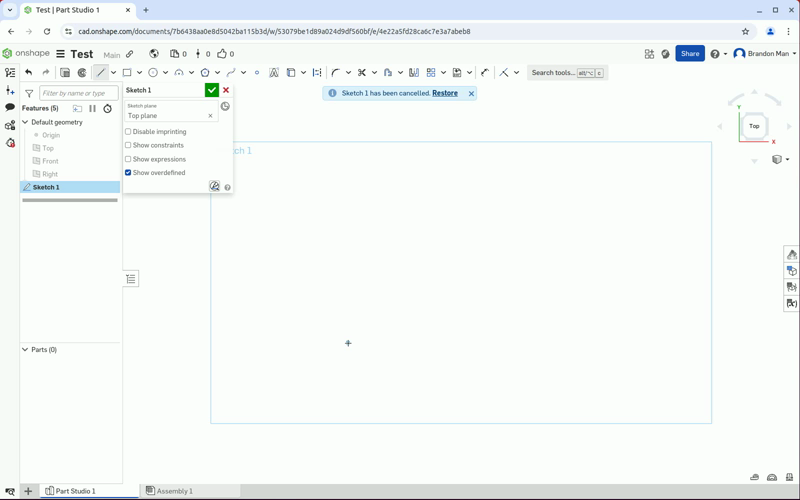
mouse_move(378, 342)
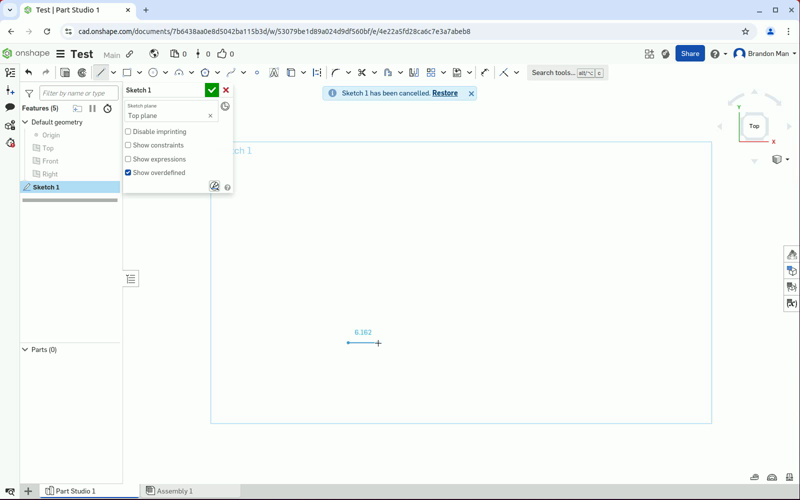
mouse_move(380, 342)
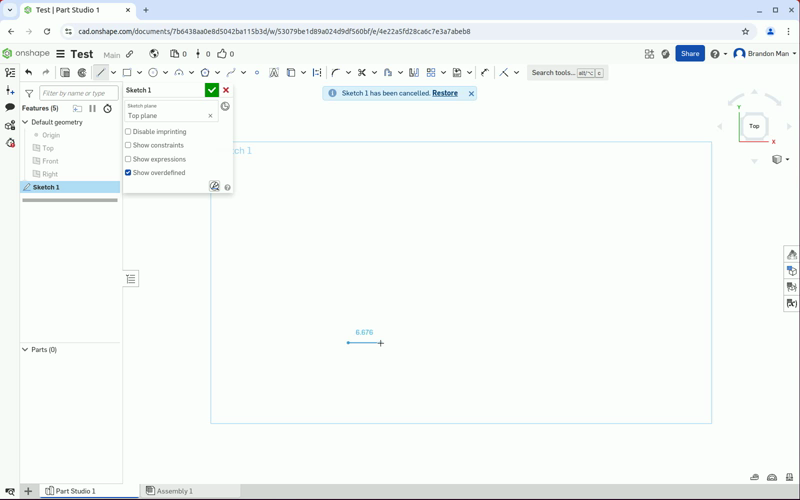
click(380, 342)
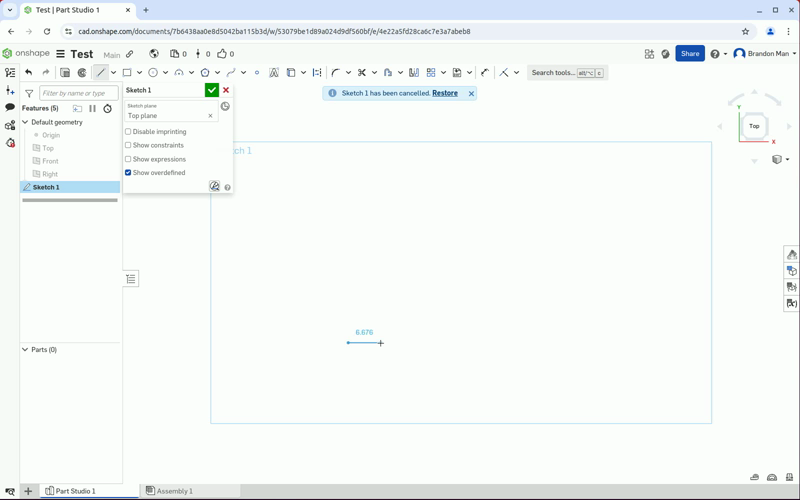
key_up(shift)
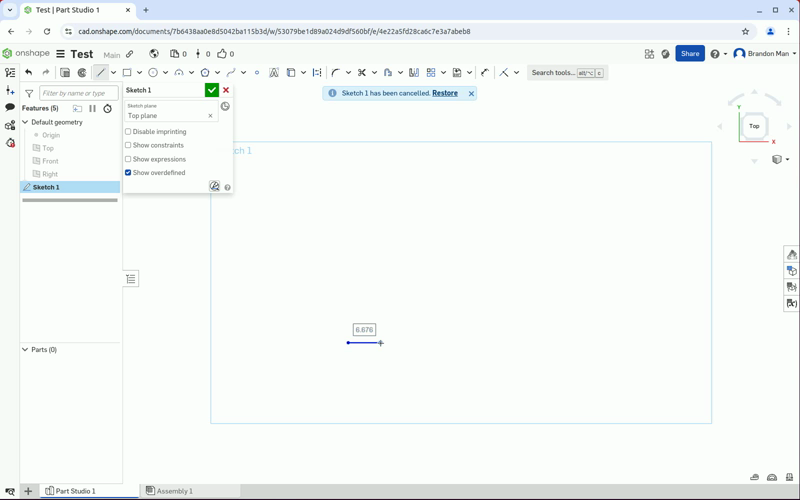
key_down(shift)
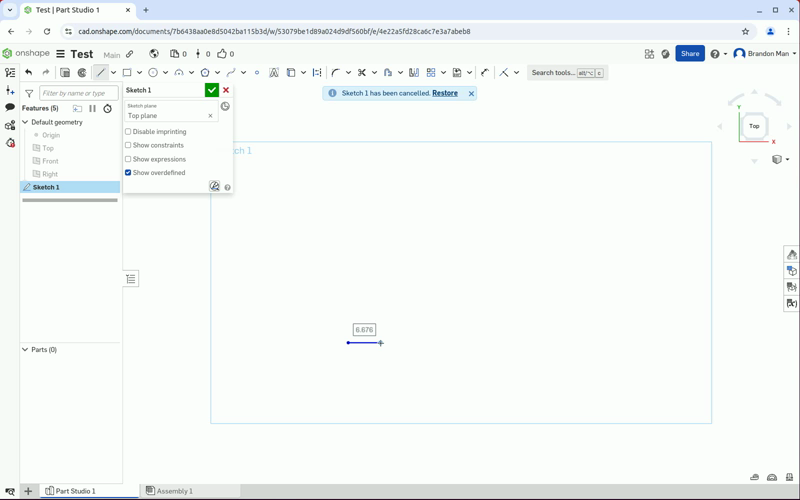
mouse_move(410, 342)
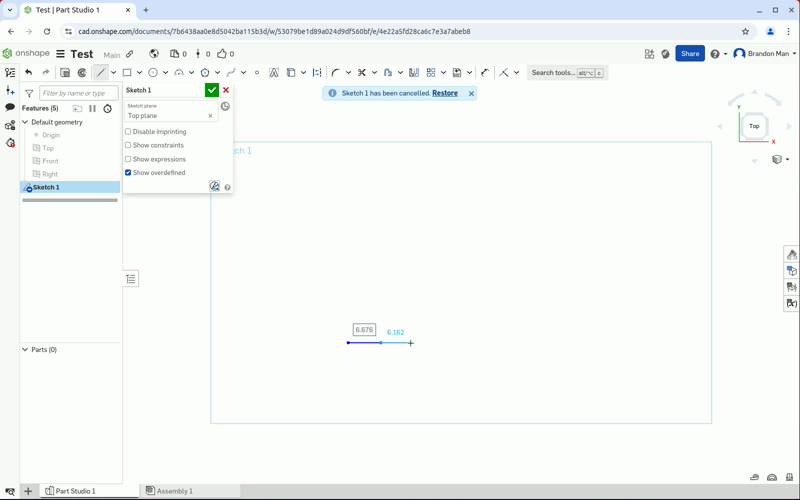
mouse_move(380, 323)
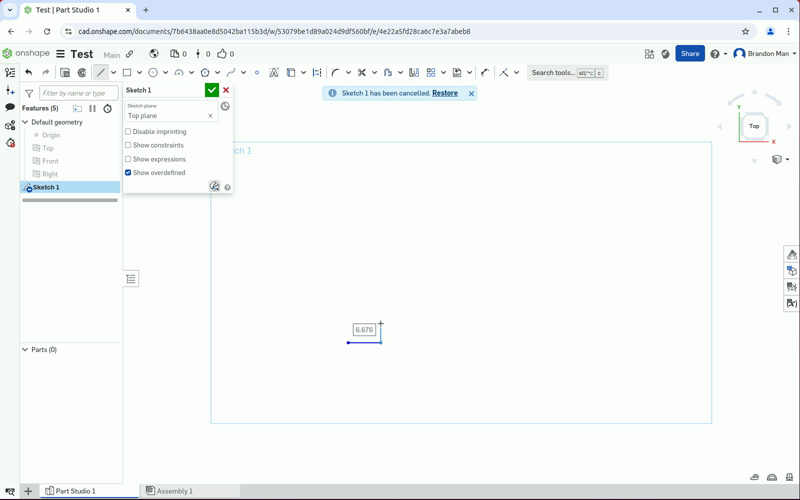
click(380, 323)
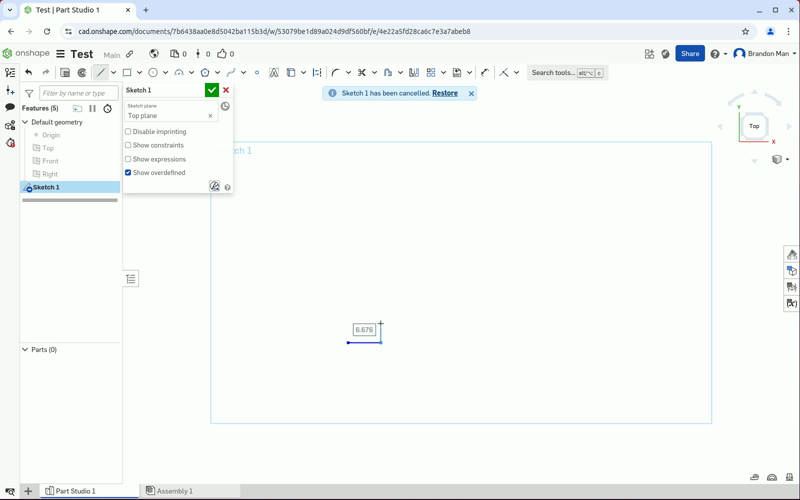
key_up(shift)
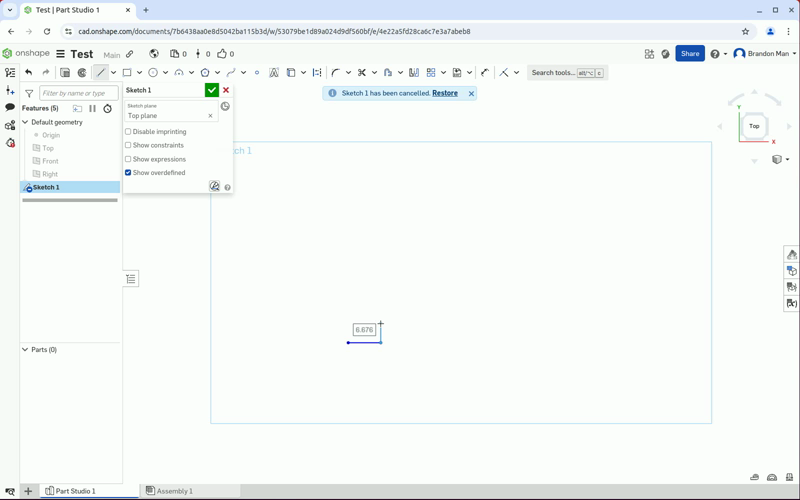
key_down(shift)
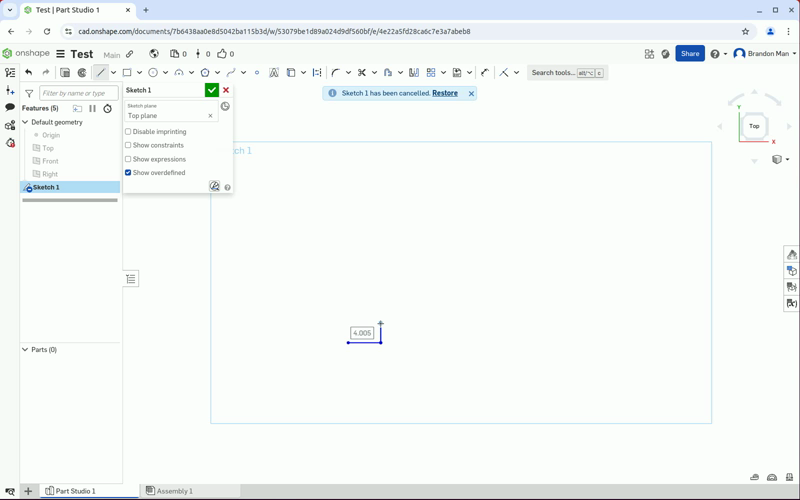
mouse_move(410, 323)
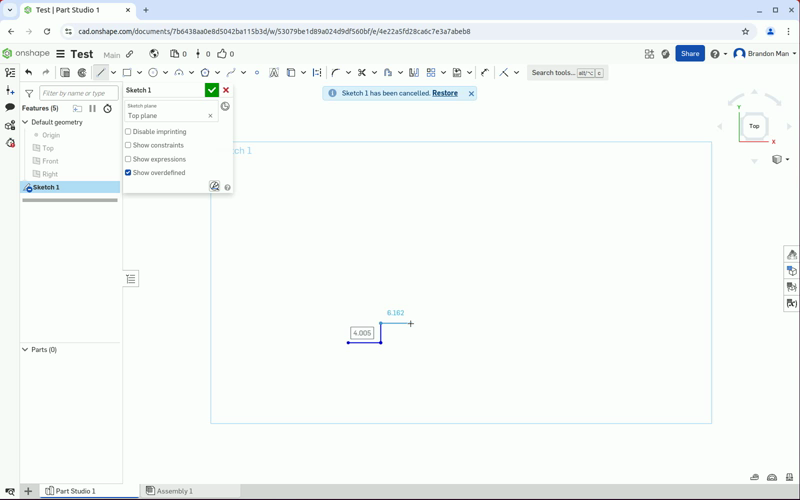
mouse_move(348, 323)
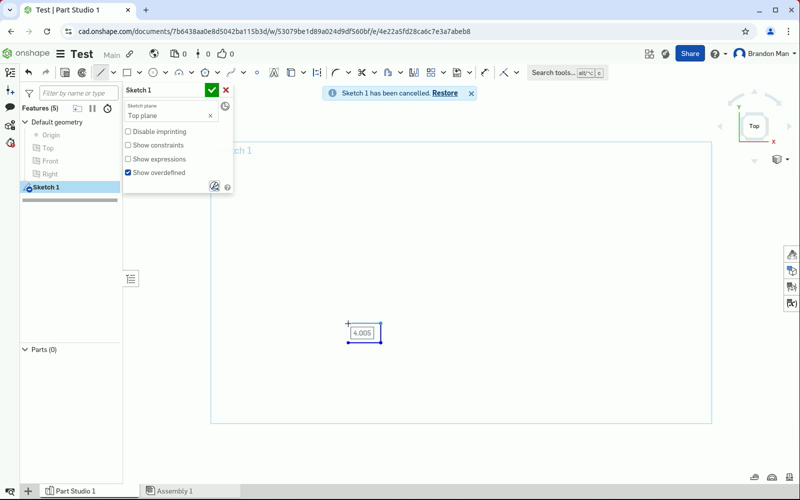
click(348, 323)
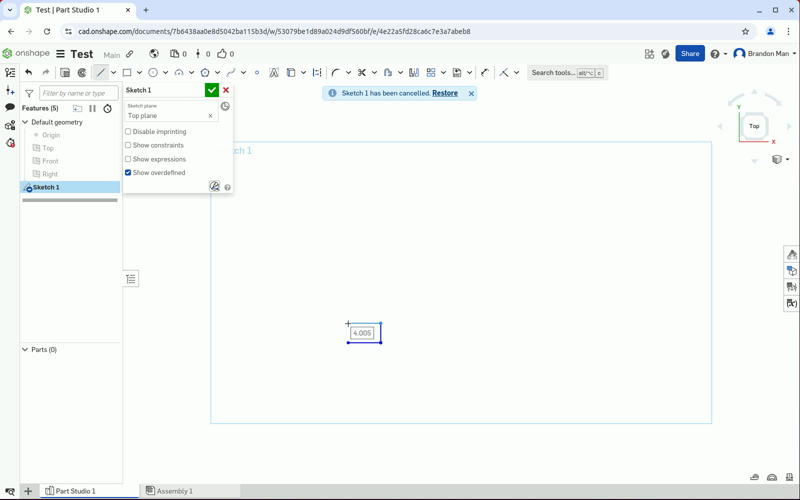
key_up(shift)
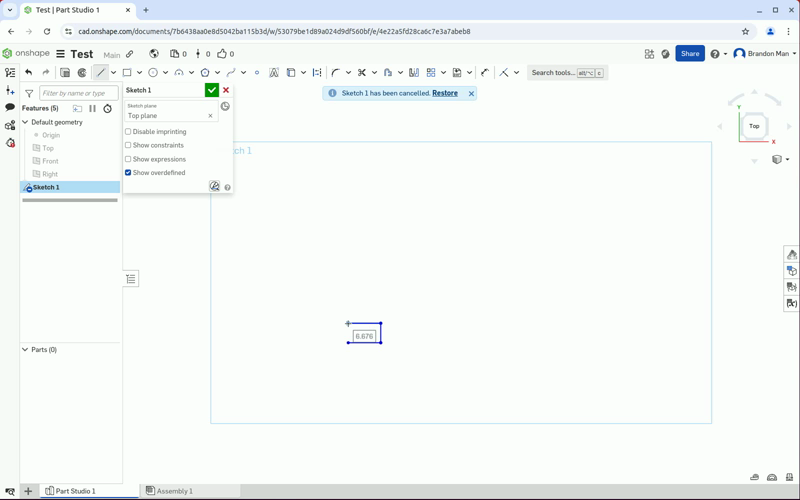
mouse_move(378, 323)
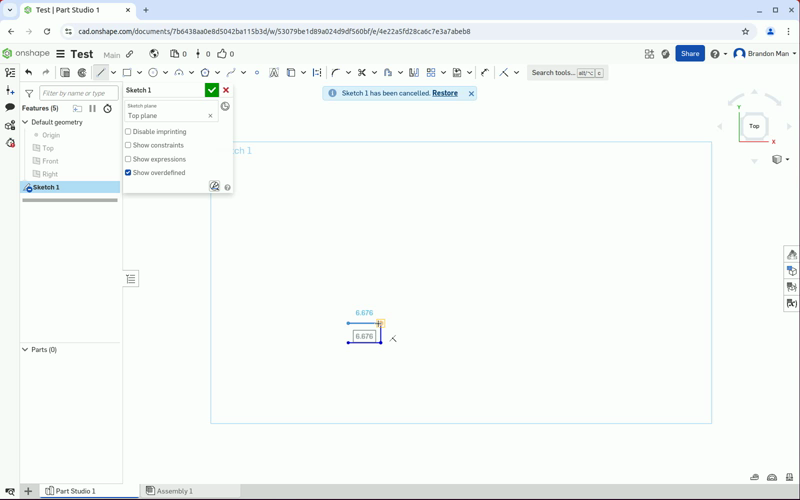
key_down(shift)
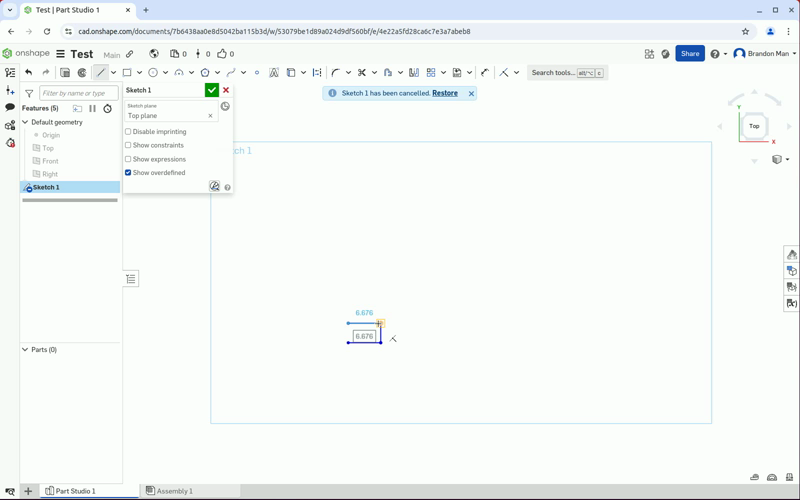
mouse_move(348, 342)
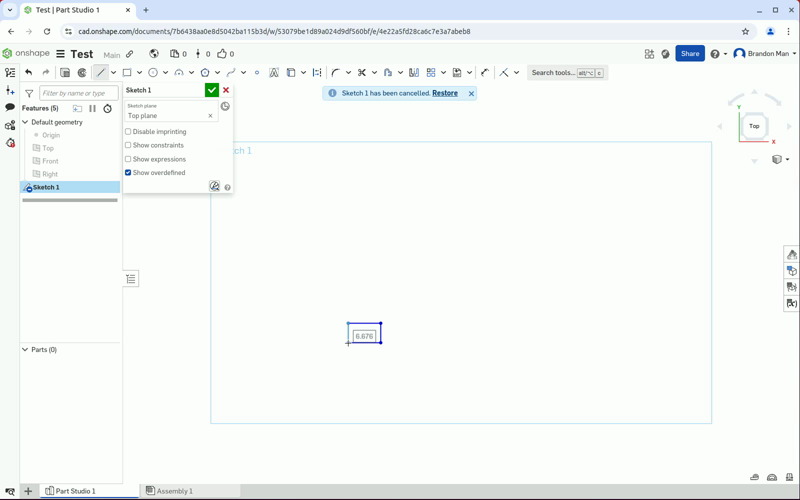
key_up(shift)
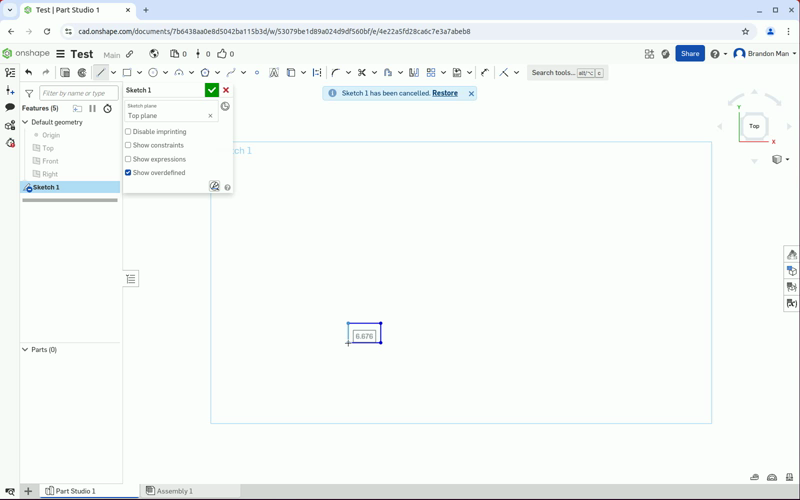
click(348, 342)
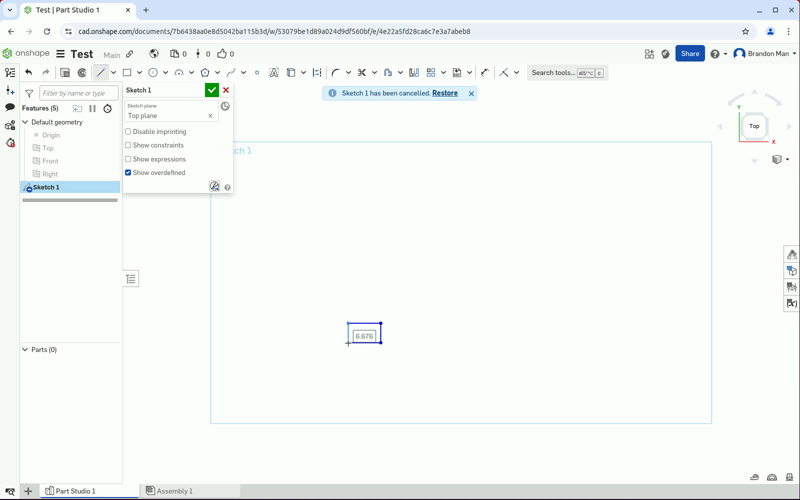
key(esc)
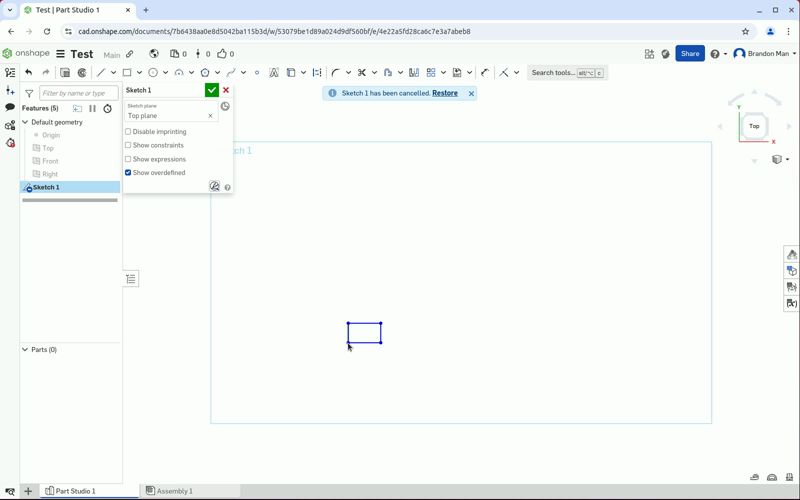
mouse_move(373, 329)
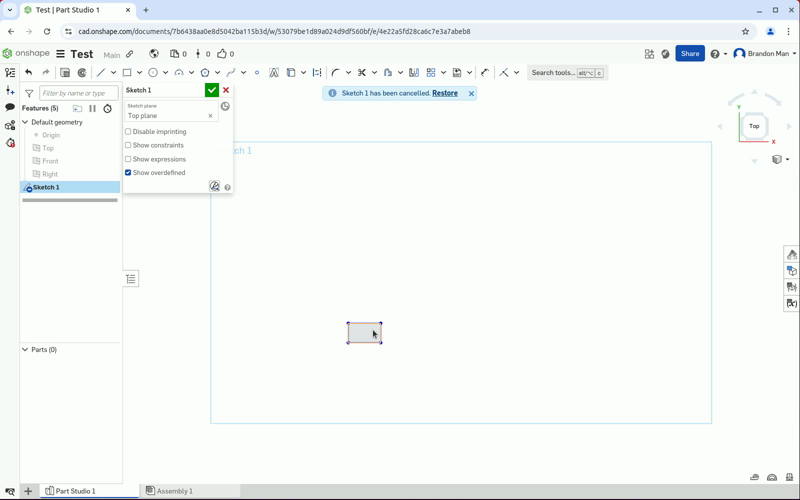
scroll(6)
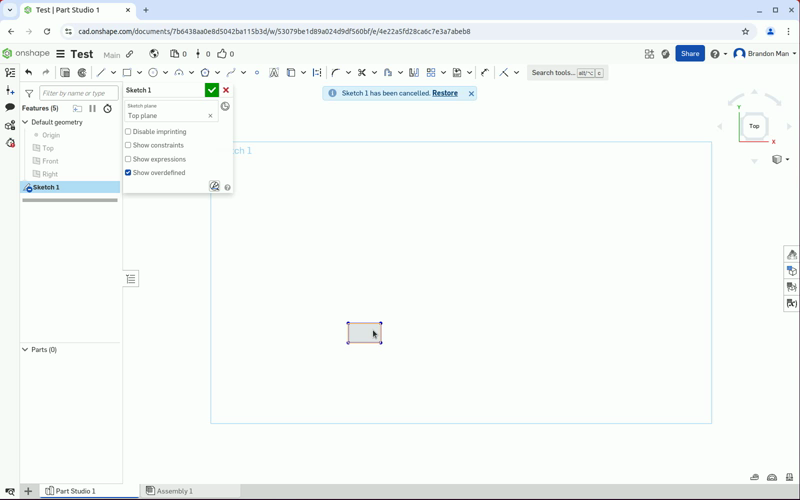
scroll(6)
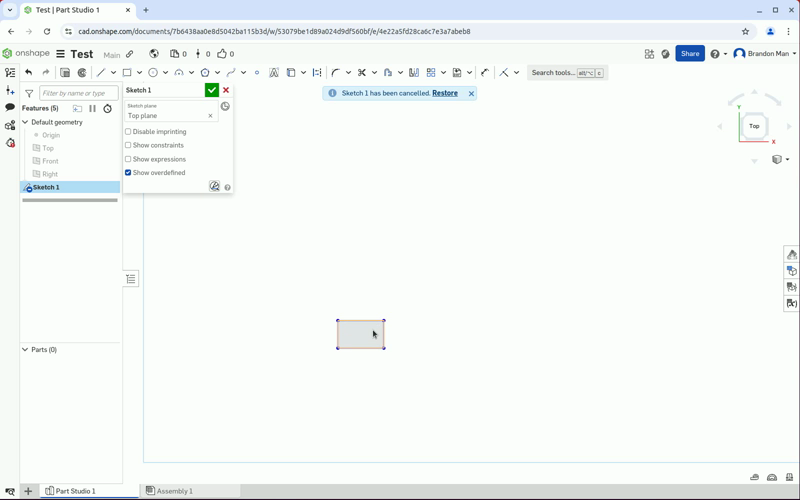
scroll(6)
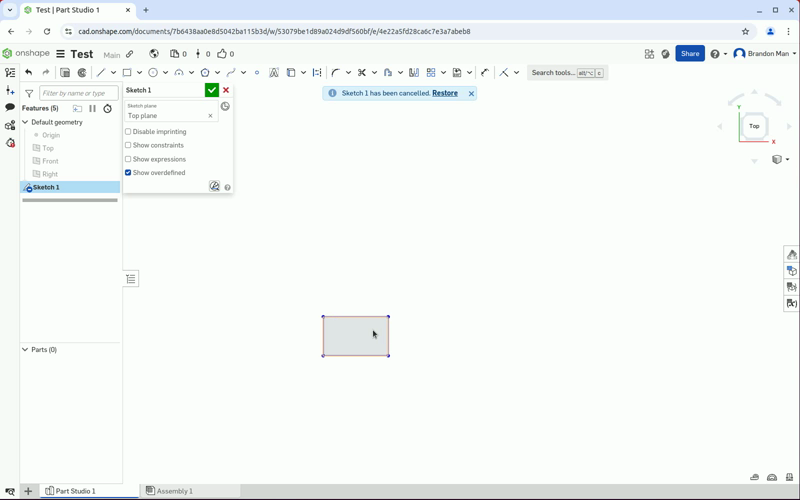
scroll(6)
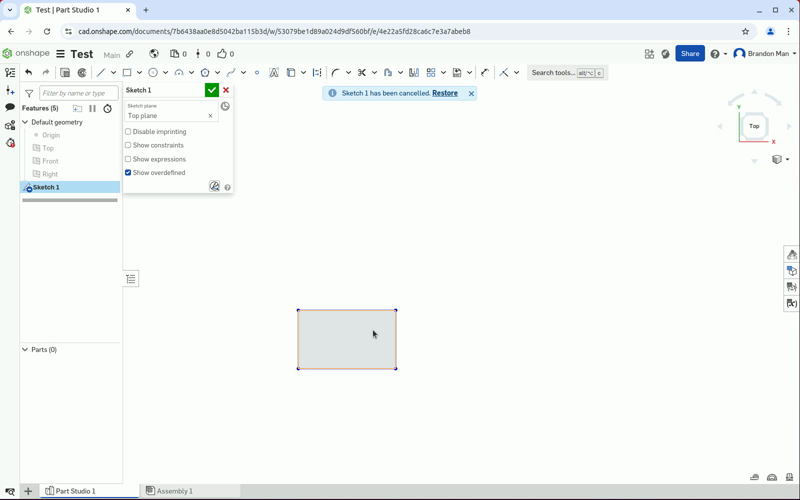
scroll(6)
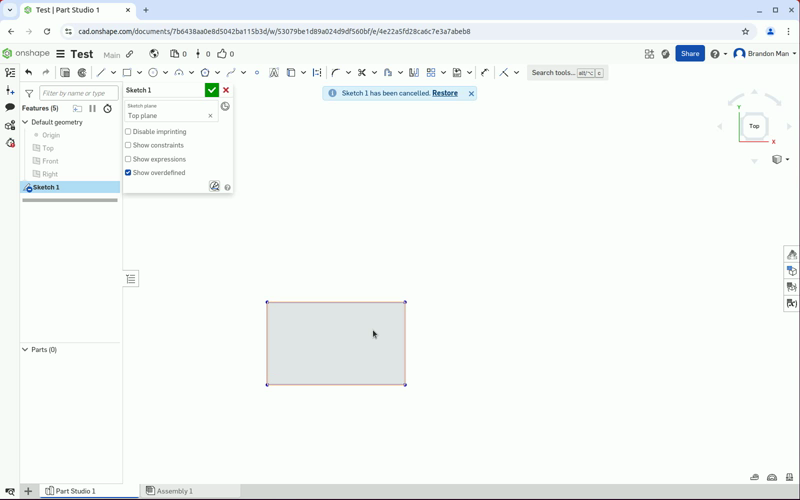
scroll(6)
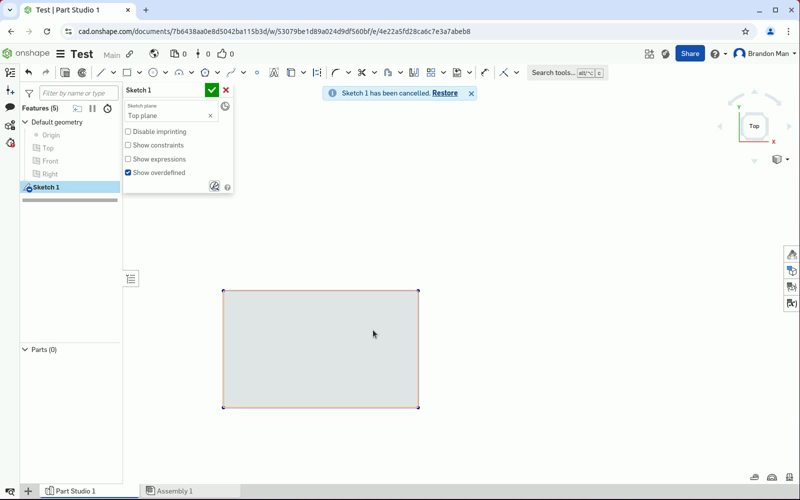
scroll(6)
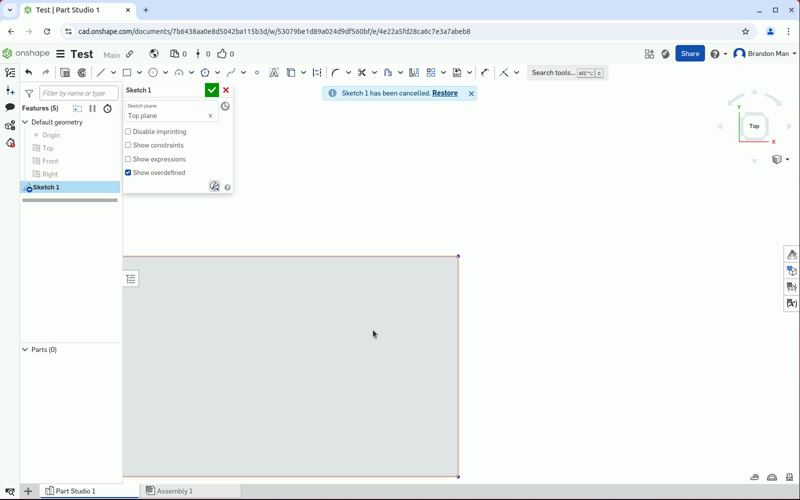
click(373, 329)
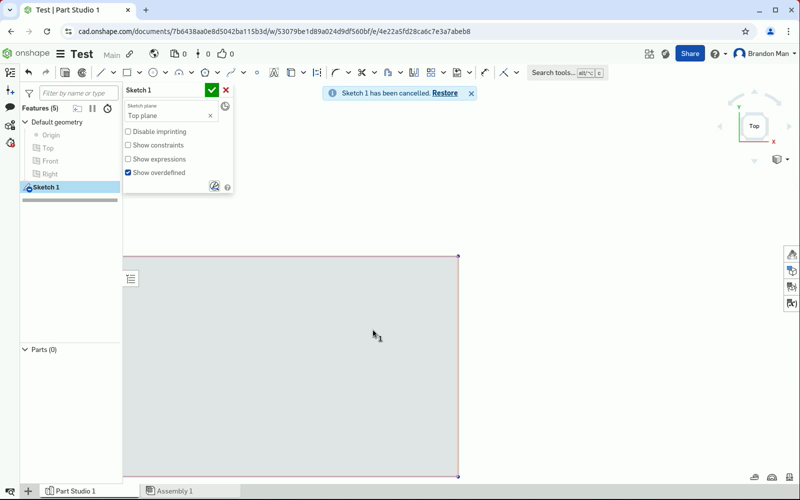
scroll(-6)
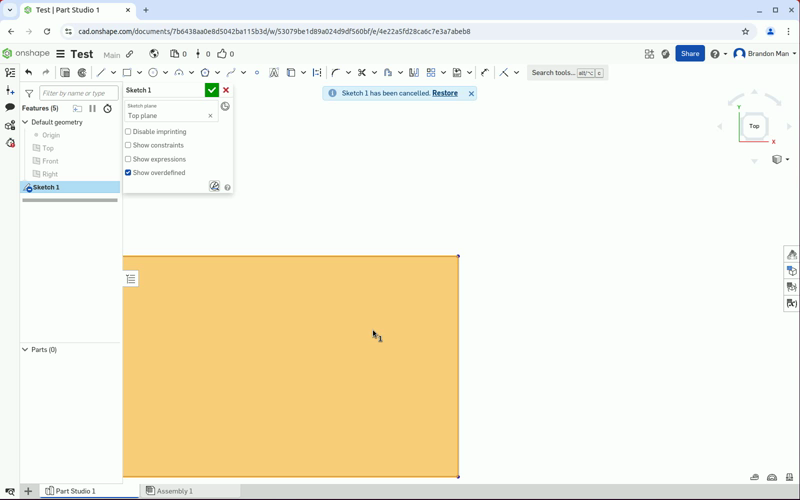
scroll(-6)
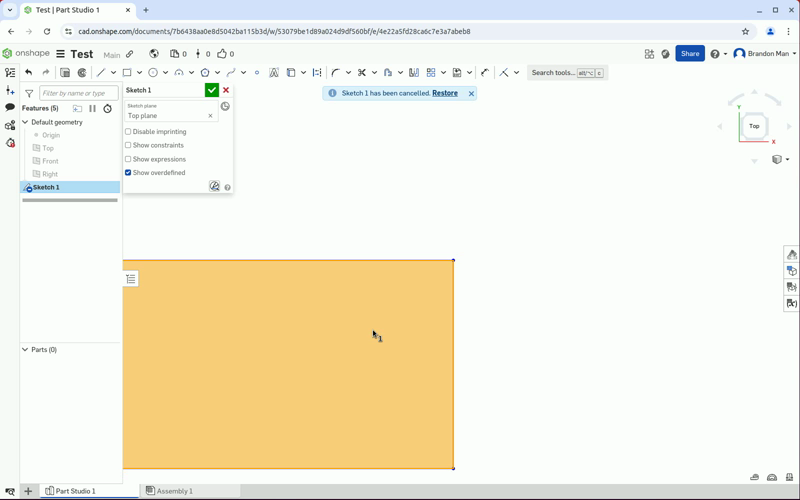
scroll(-6)
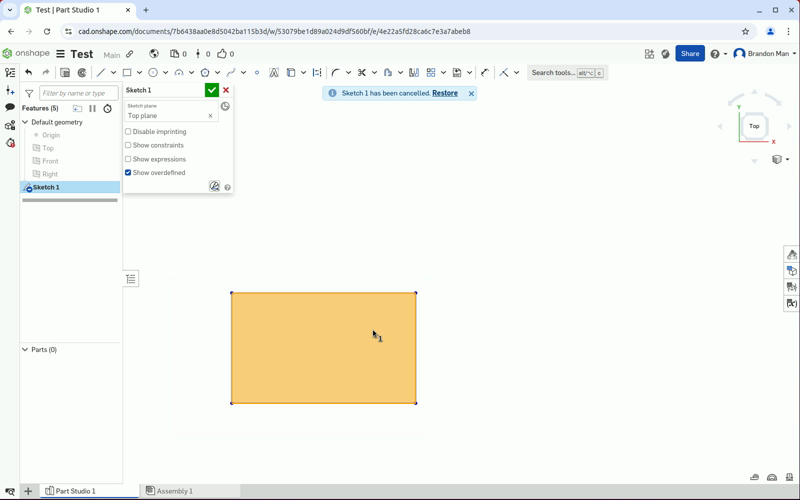
scroll(-6)
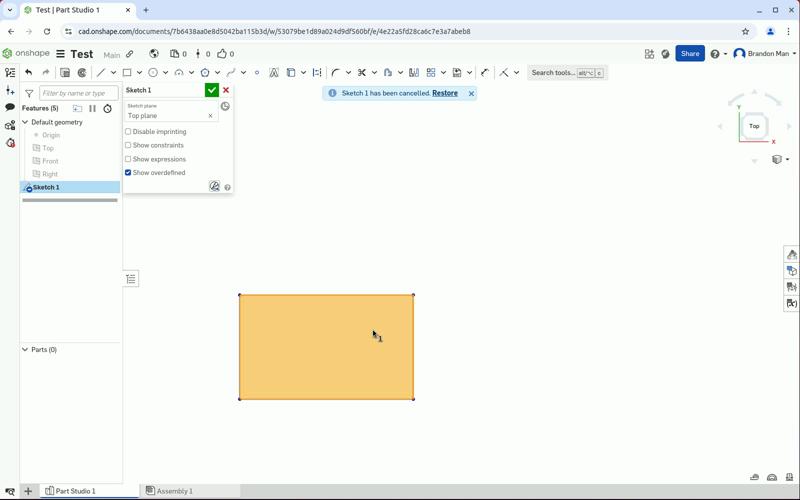
scroll(-6)
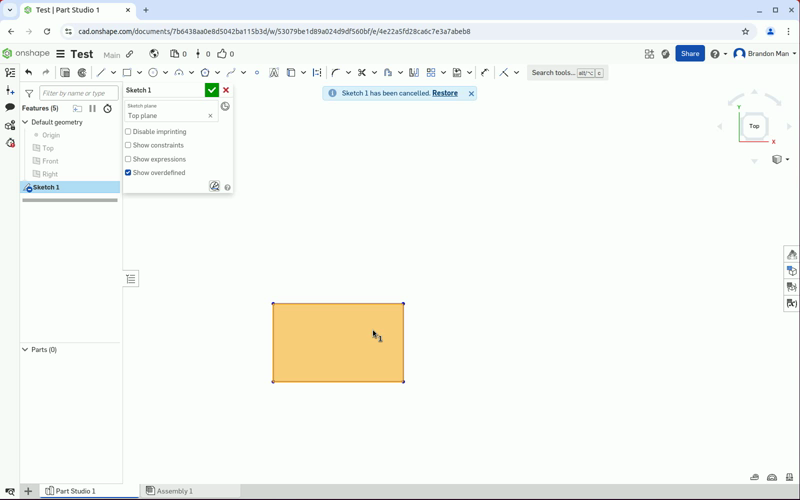
scroll(-6)
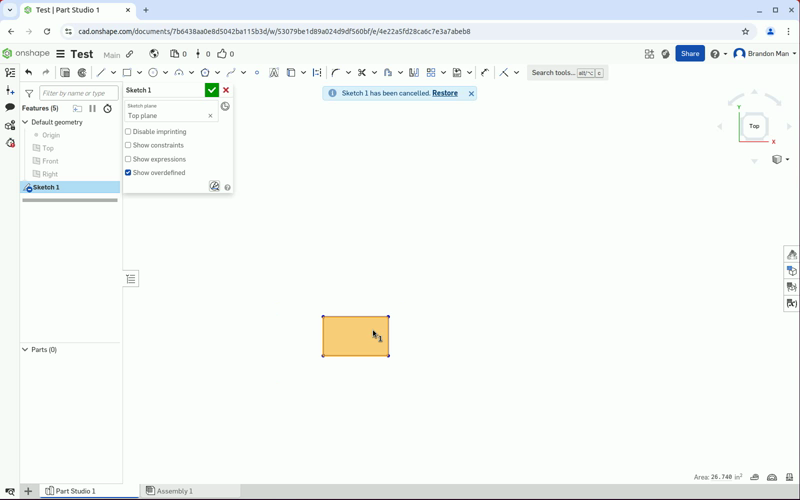
scroll(-6)
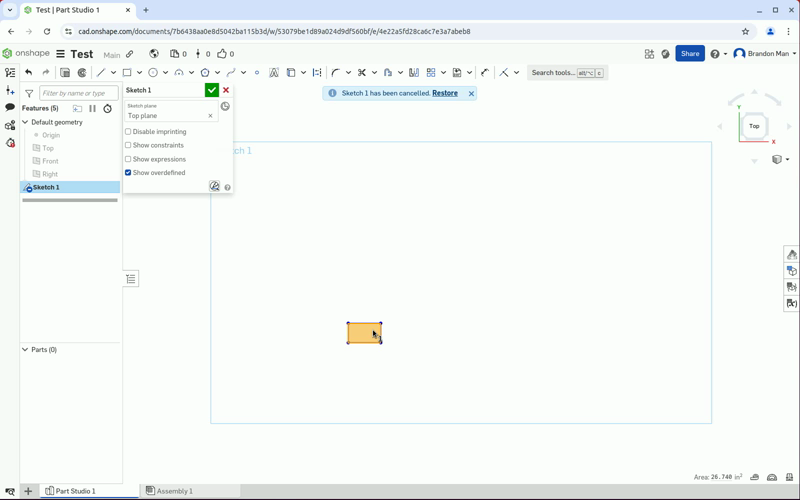
mouse_move(73, 352)
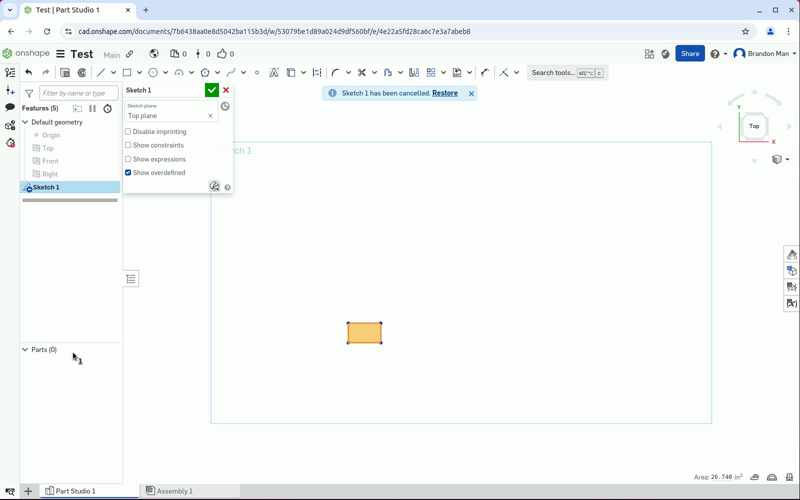
key(shift+y)
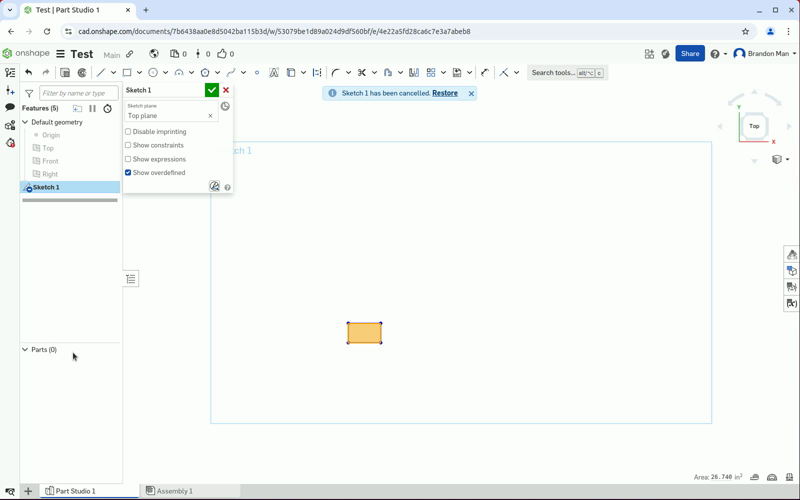
key(shift+e)
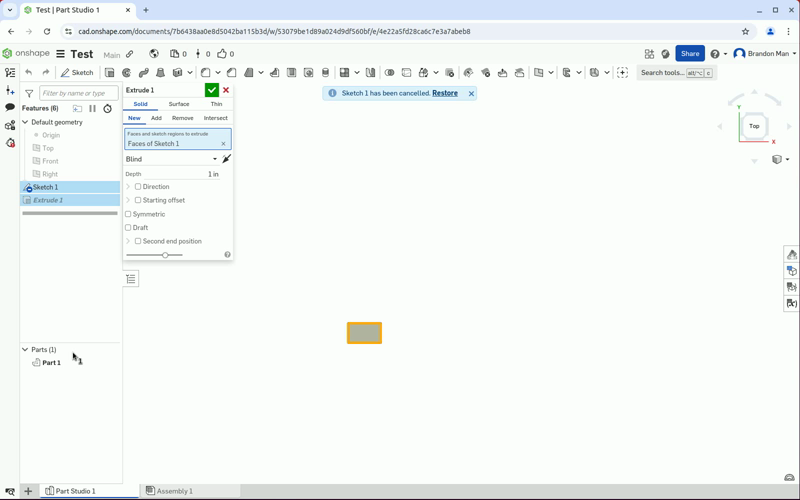
mouse_move(143, 106)
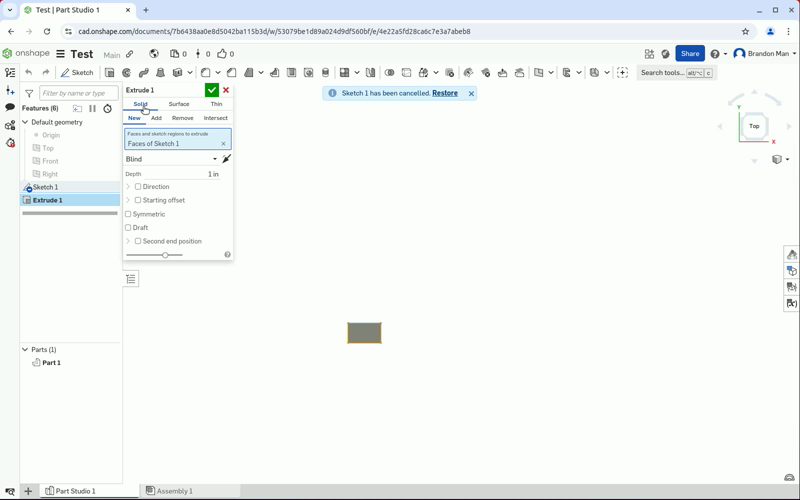
click(143, 106)
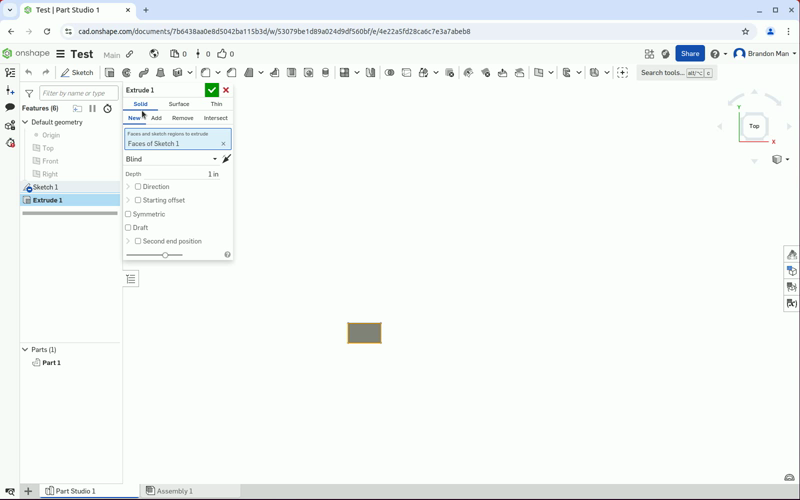
mouse_move(137, 120)
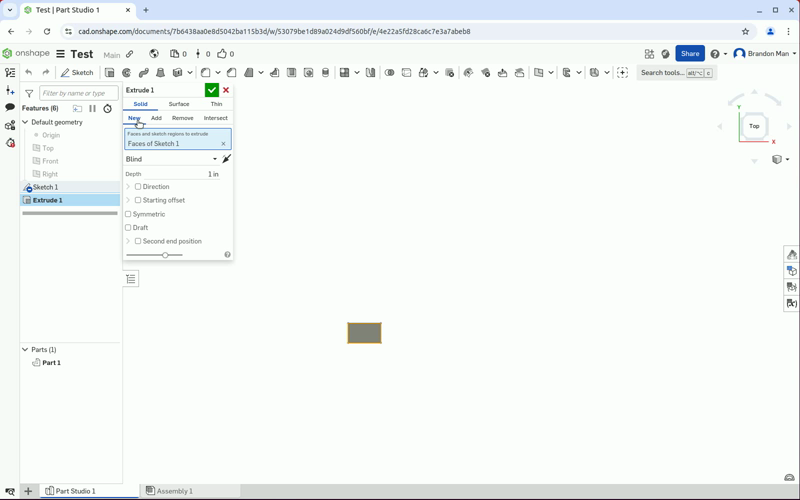
click(137, 120)
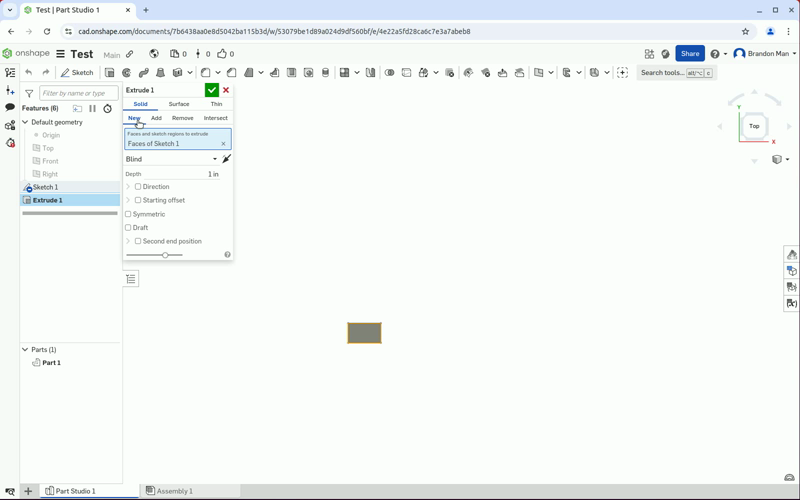
key(tab, 4)
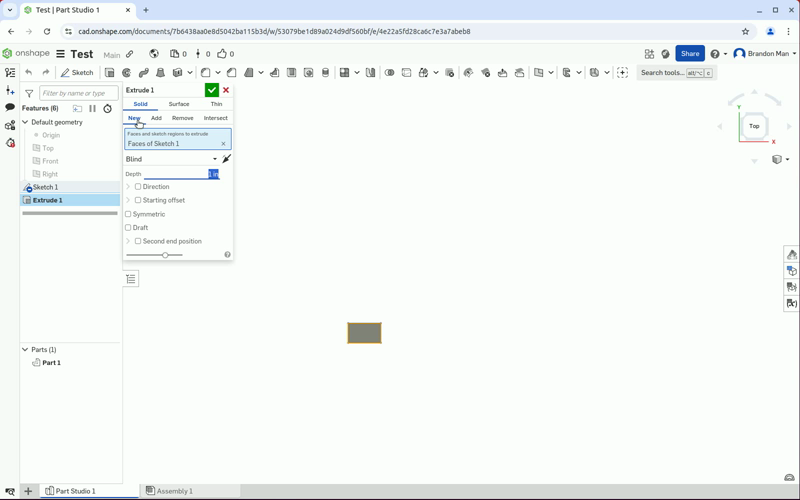
text(3.851)
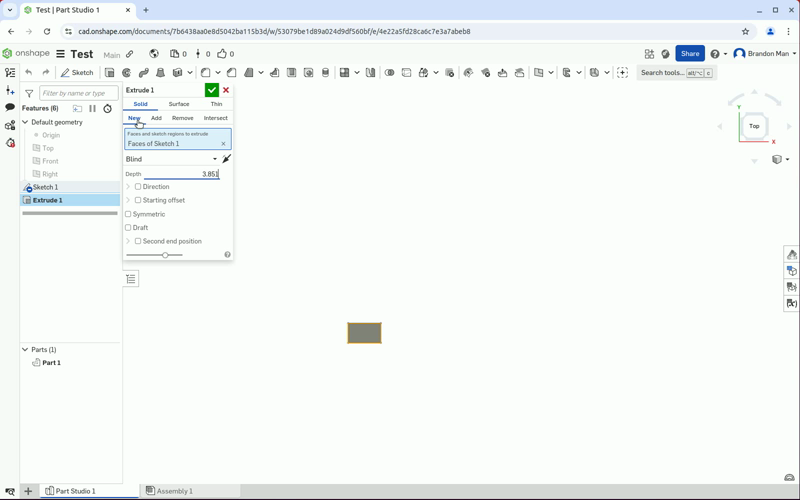
key(enter)
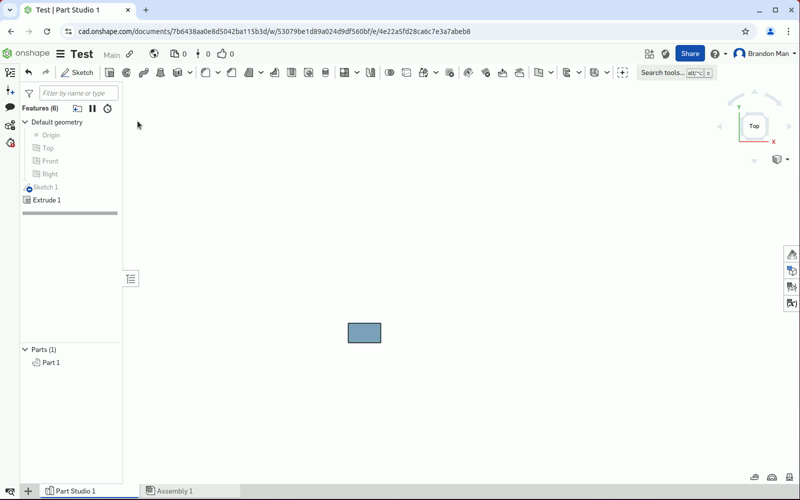
key(shift+h)
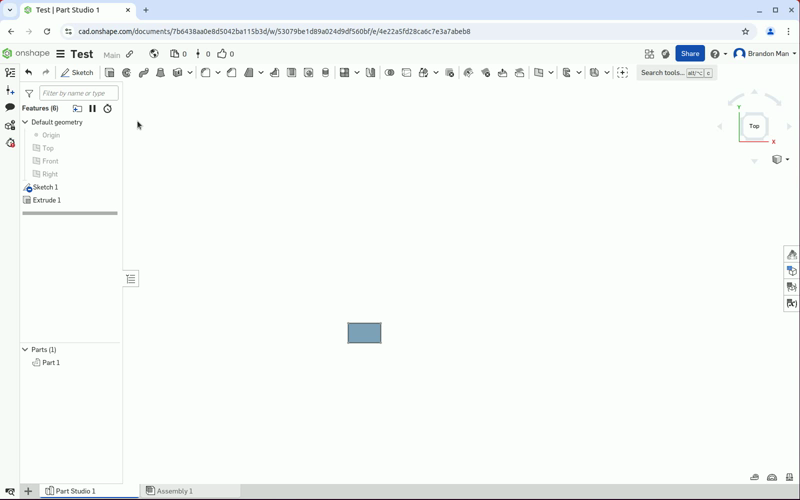
key(shift+h)
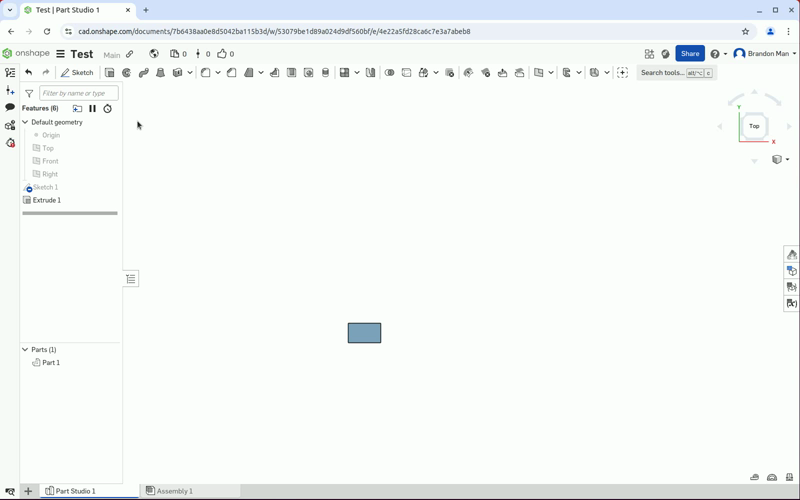
mouse_move(73, 189)
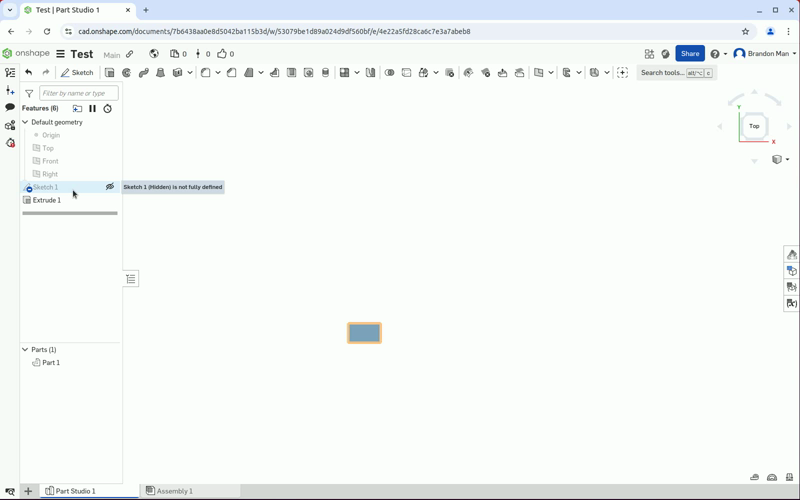
click(73, 189)
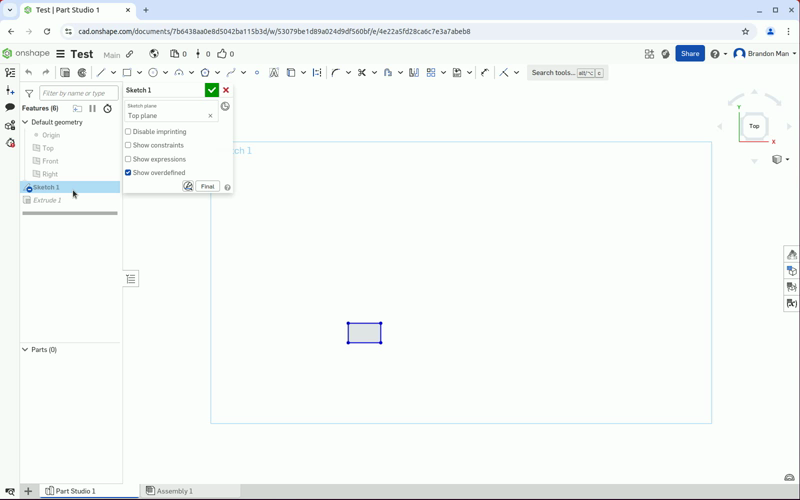
mouse_move(229, 92)
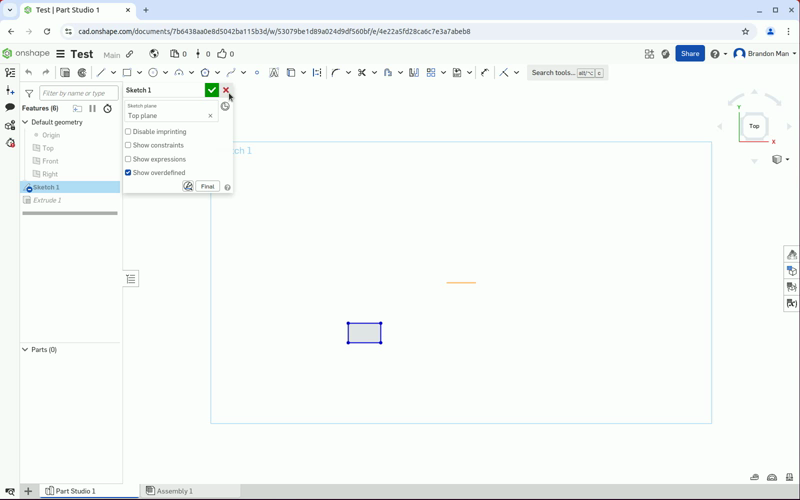
click(229, 92)
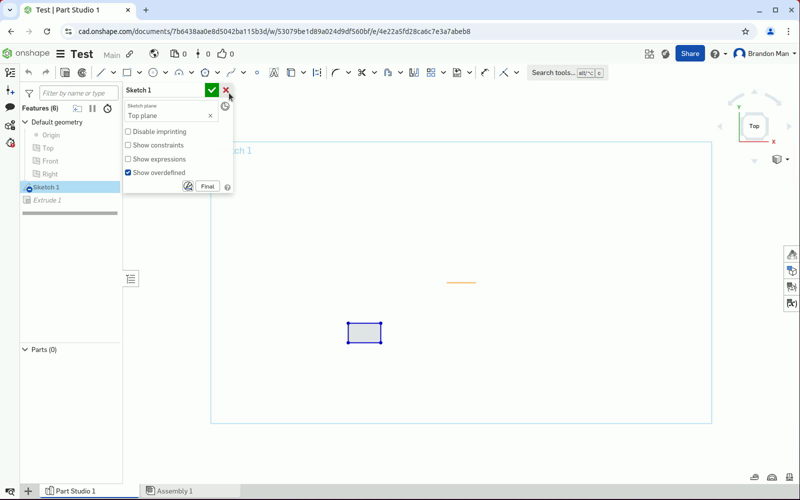
key(shift+s)
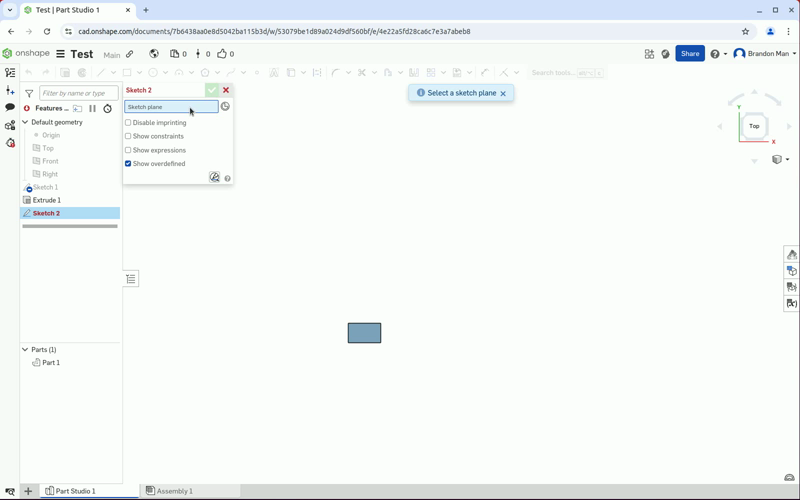
mouse_move(73, 150)
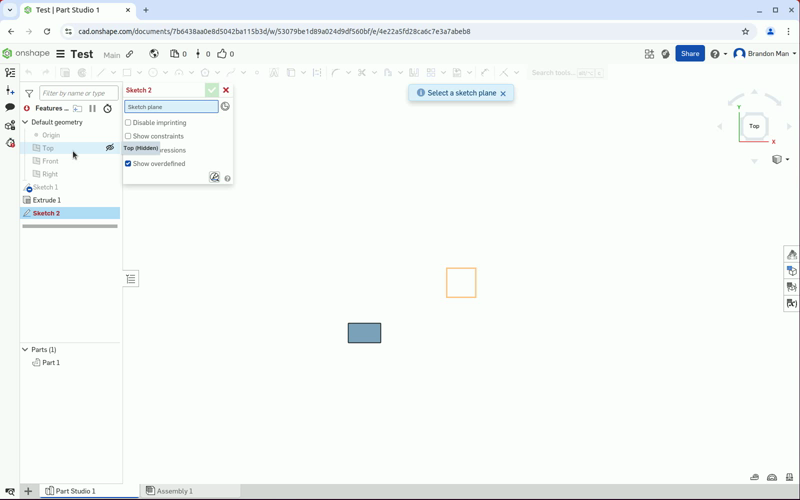
click(73, 150)
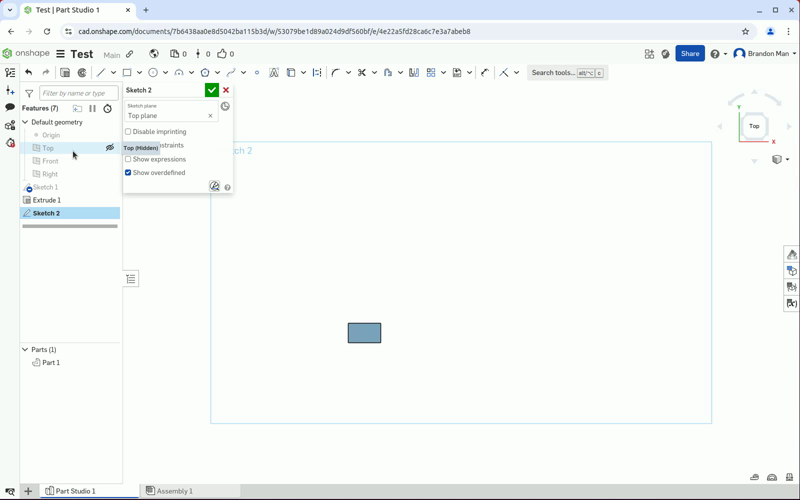
mouse_move(73, 352)
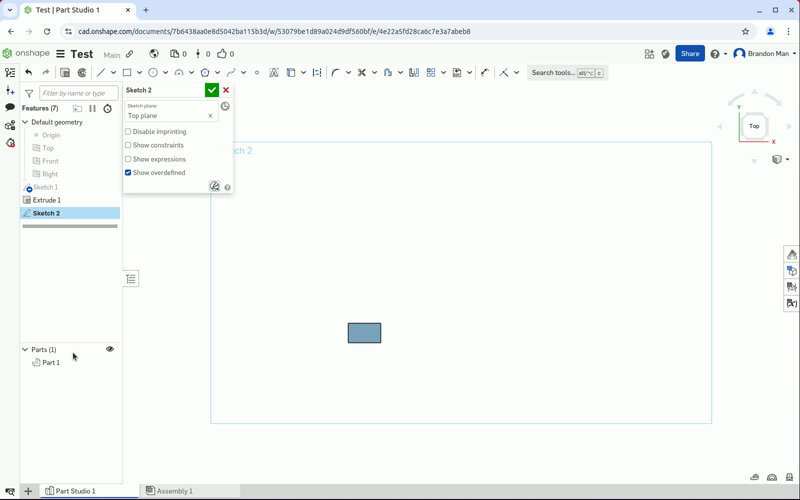
key(y)
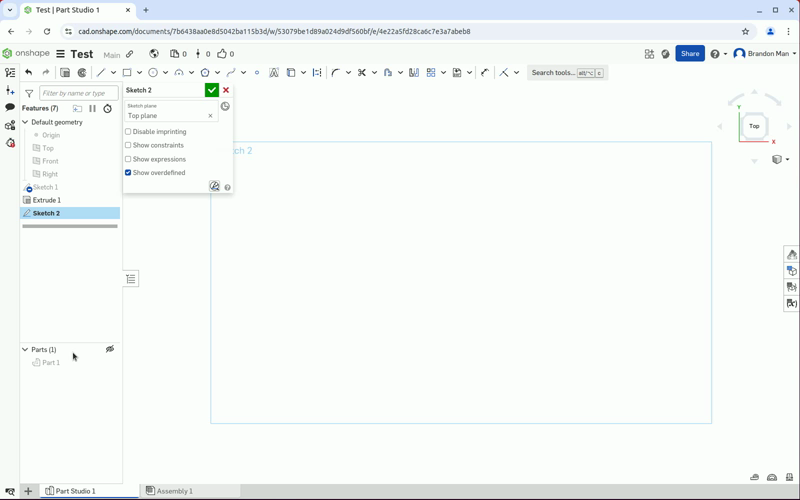
key(l)
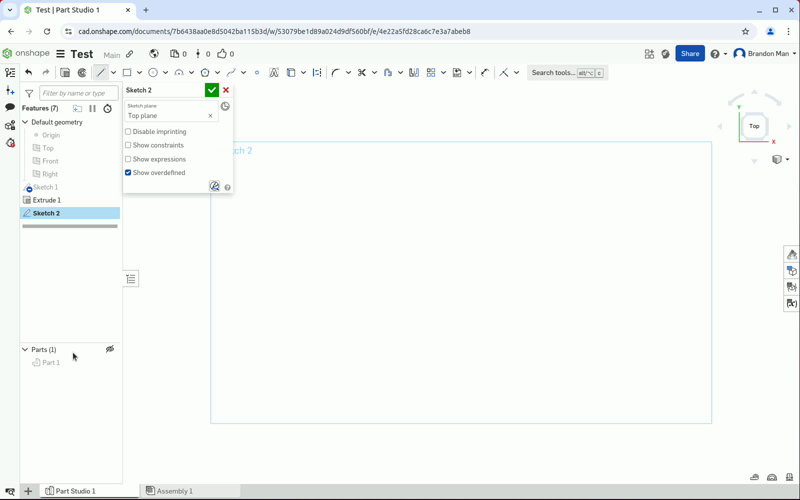
key_down(shift)
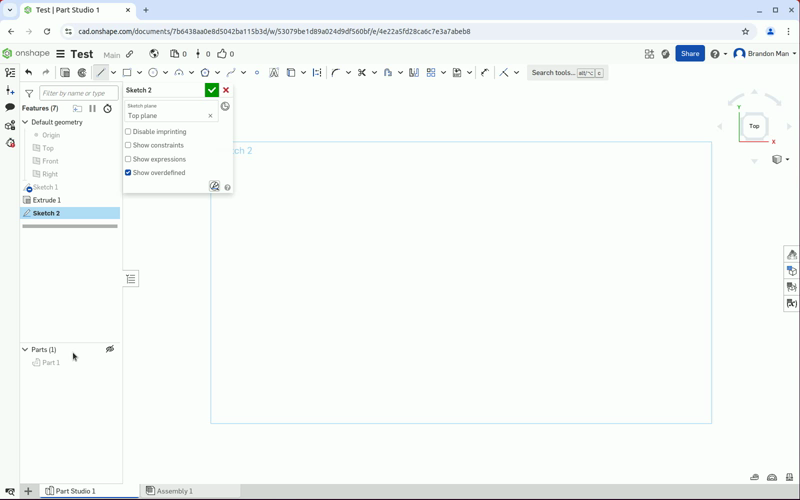
mouse_move(541, 342)
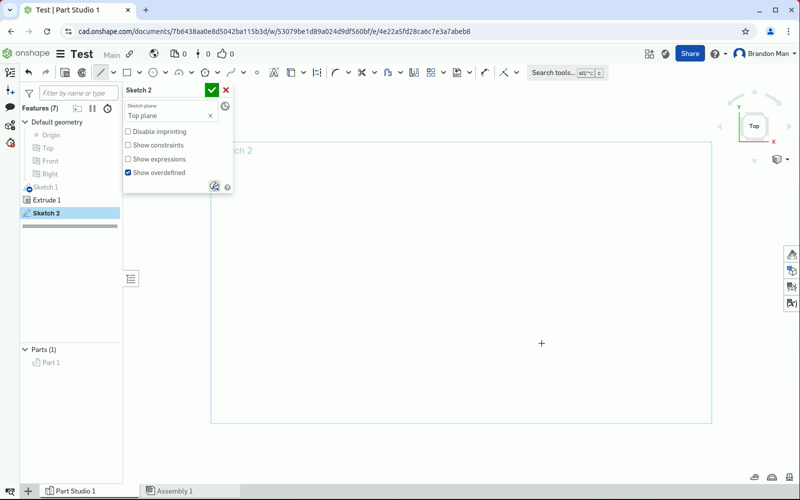
click(541, 342)
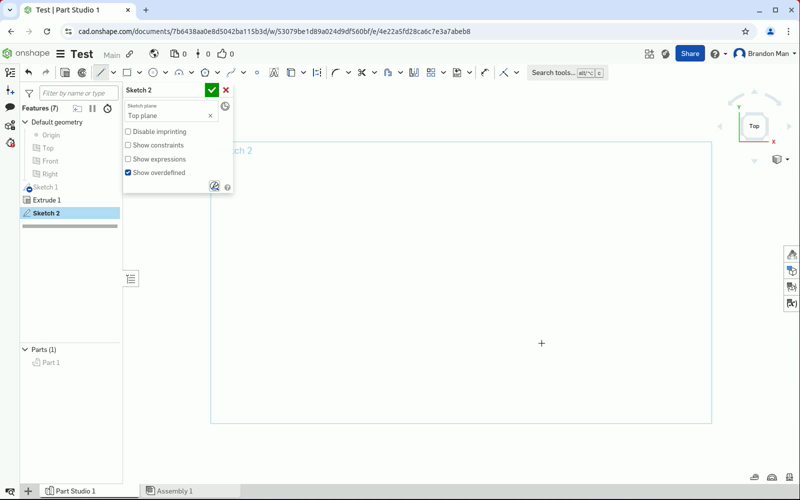
key_up(shift)
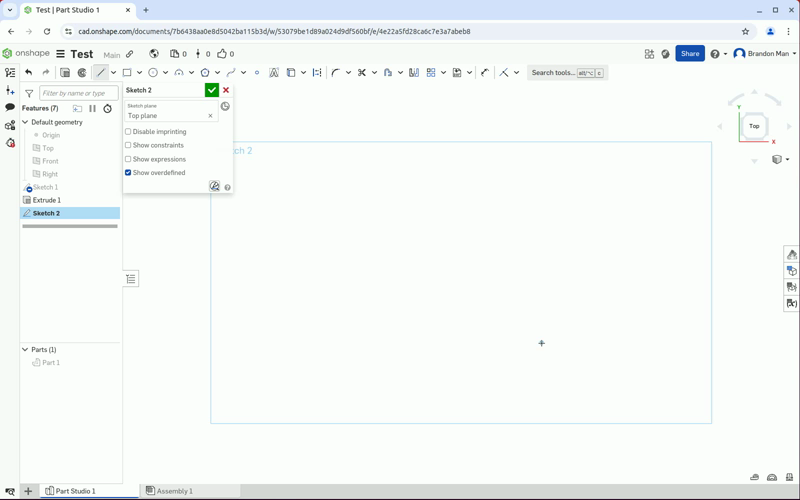
key_down(shift)
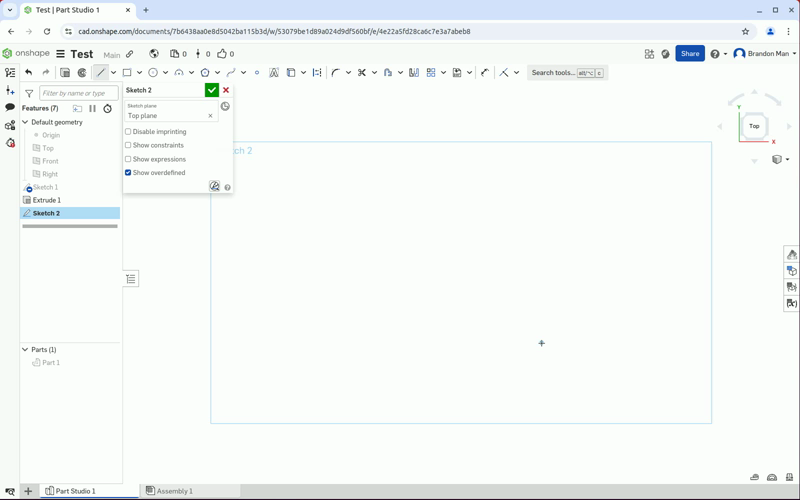
mouse_move(571, 342)
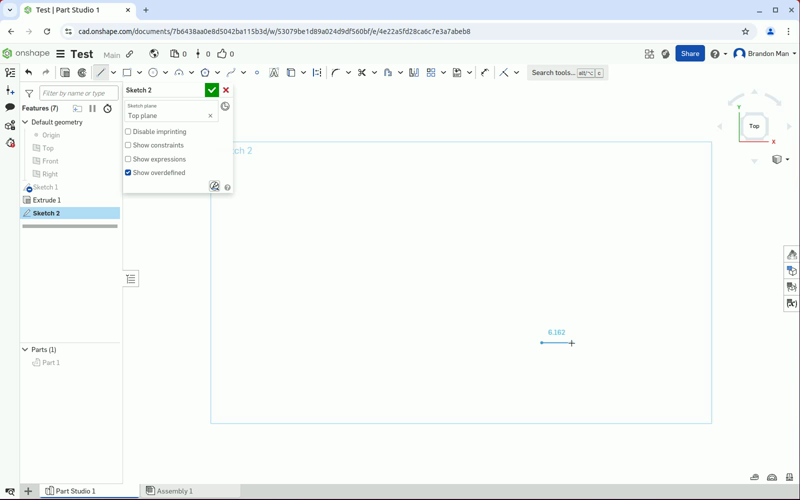
mouse_move(574, 342)
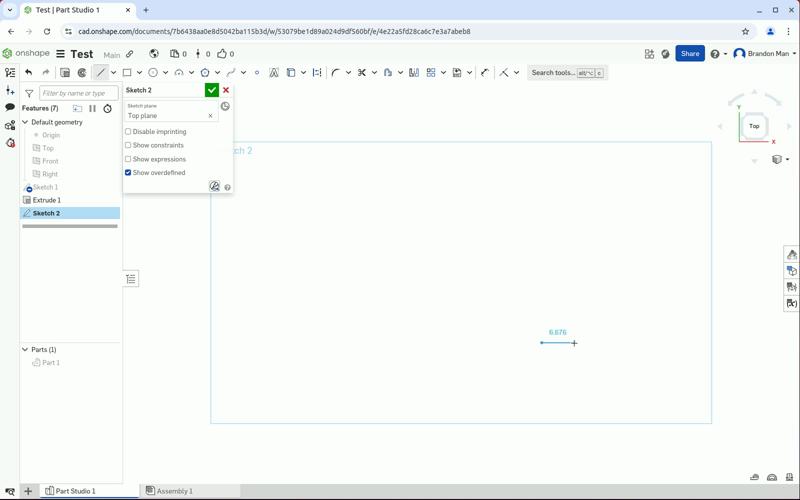
click(574, 342)
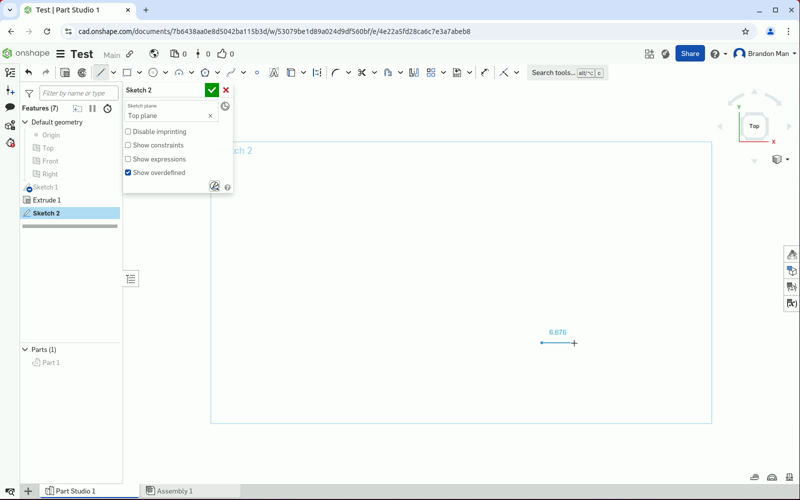
key_up(shift)
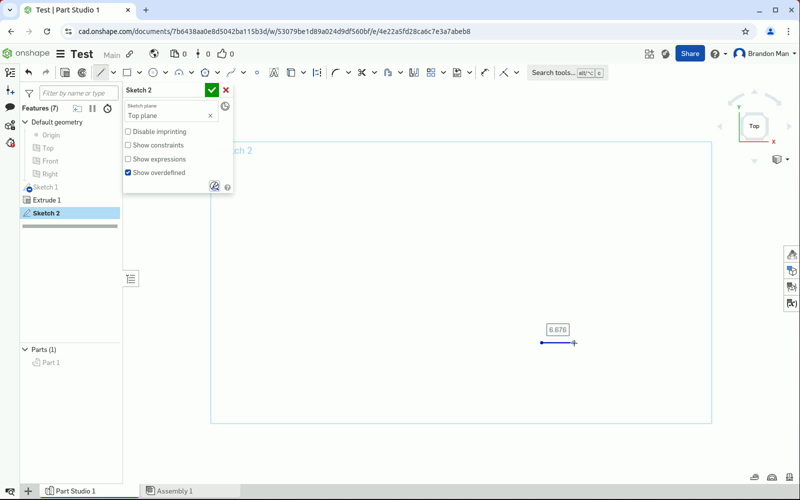
key_down(shift)
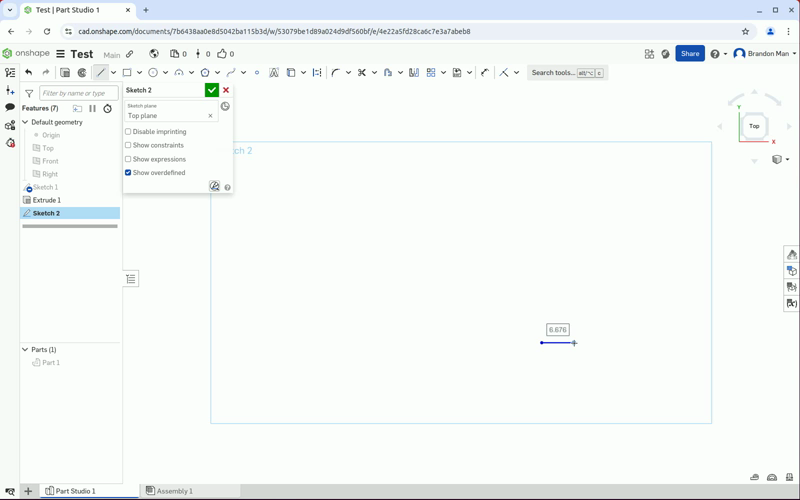
mouse_move(589, 342)
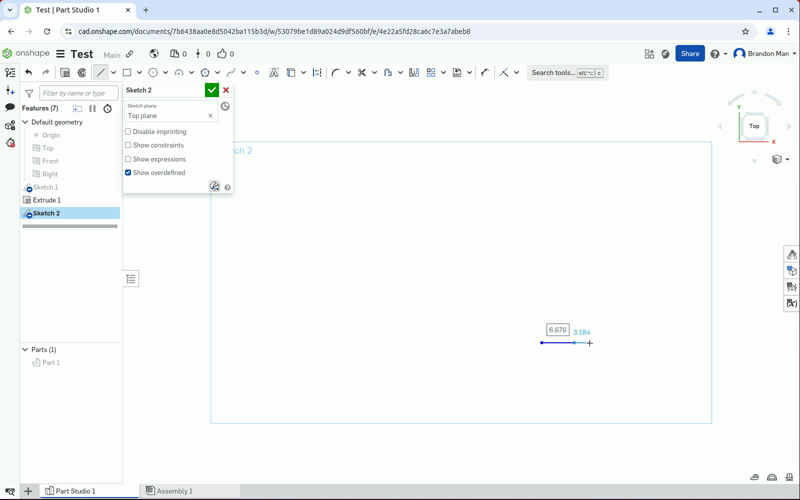
mouse_move(574, 323)
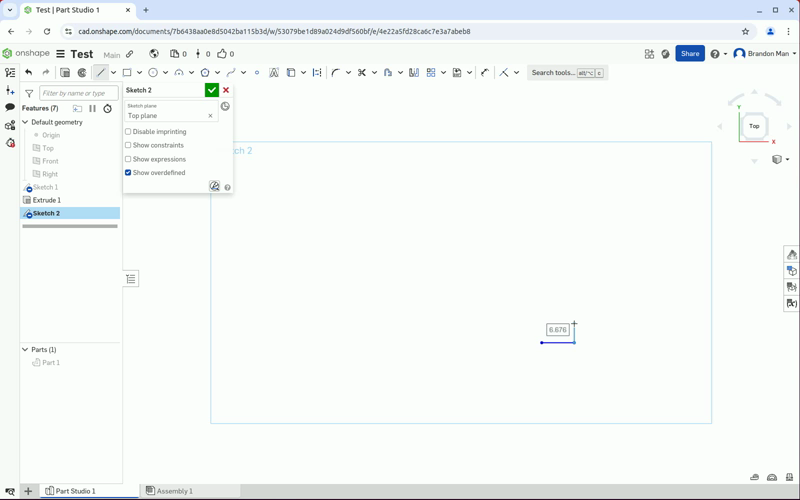
click(574, 323)
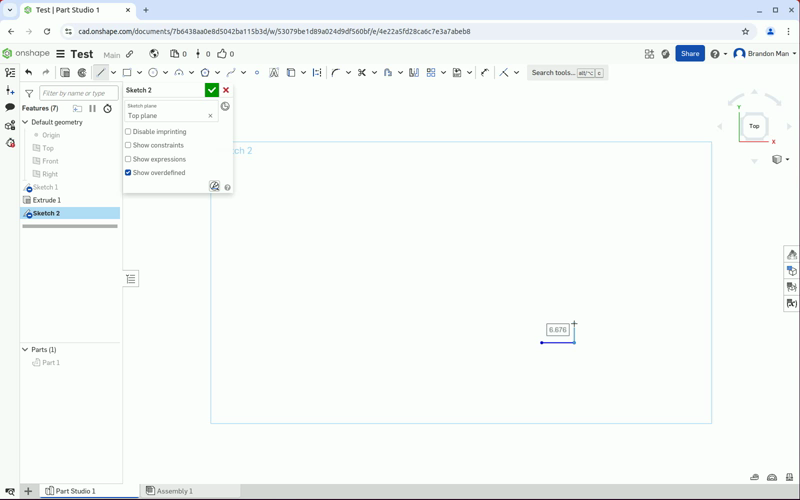
key_up(shift)
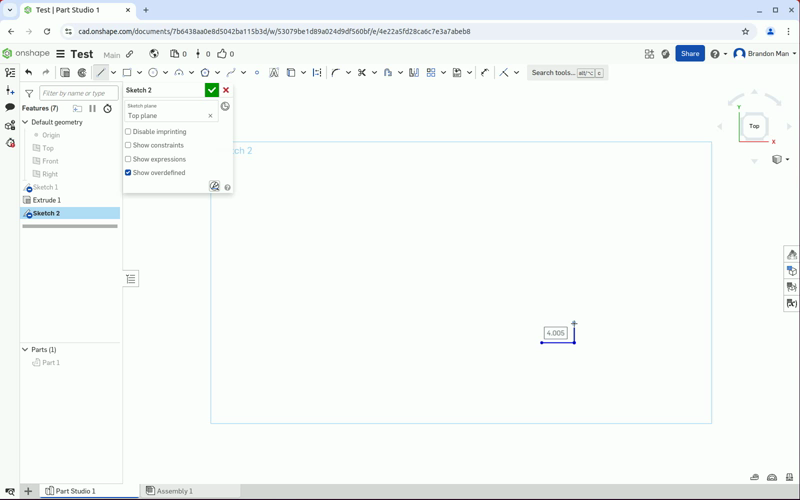
key_down(shift)
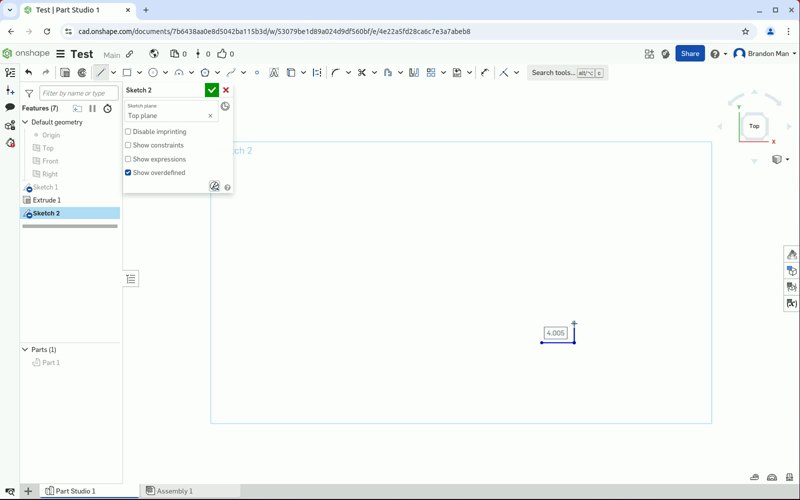
mouse_move(589, 323)
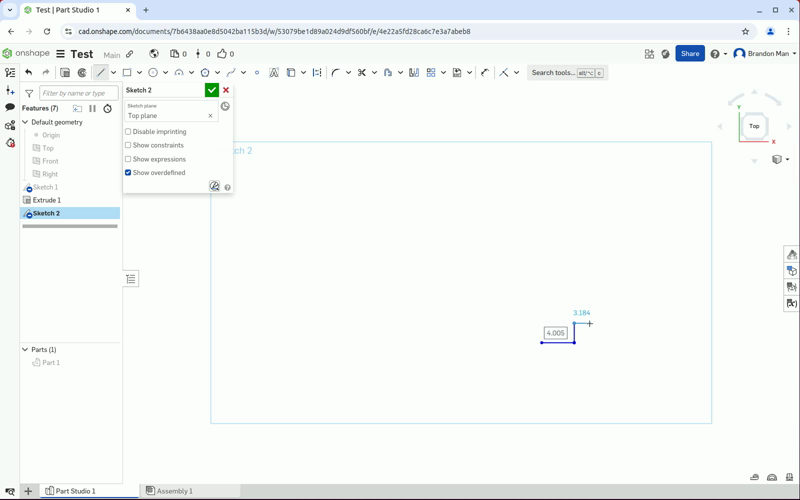
mouse_move(541, 323)
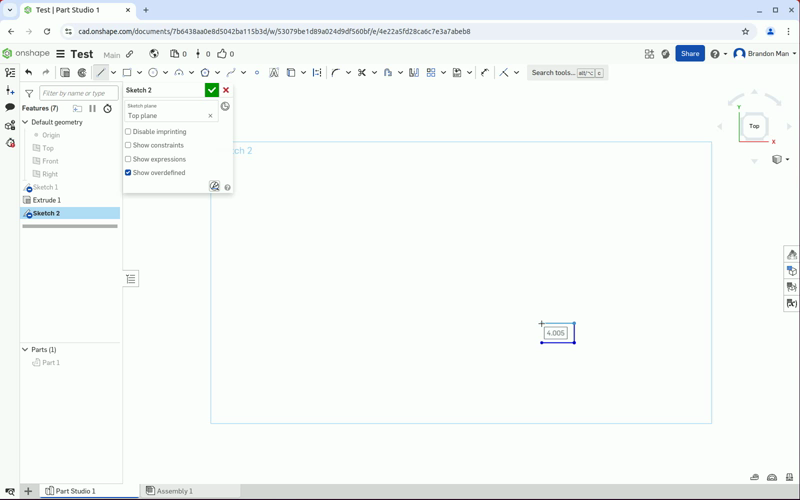
click(541, 323)
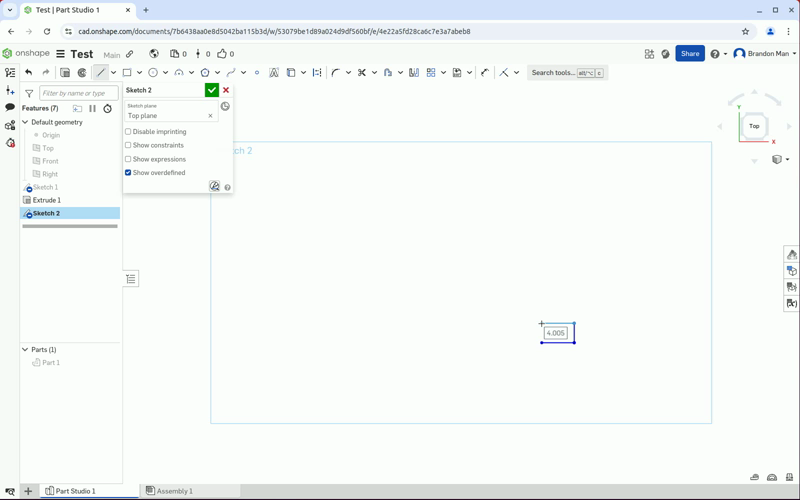
key_up(shift)
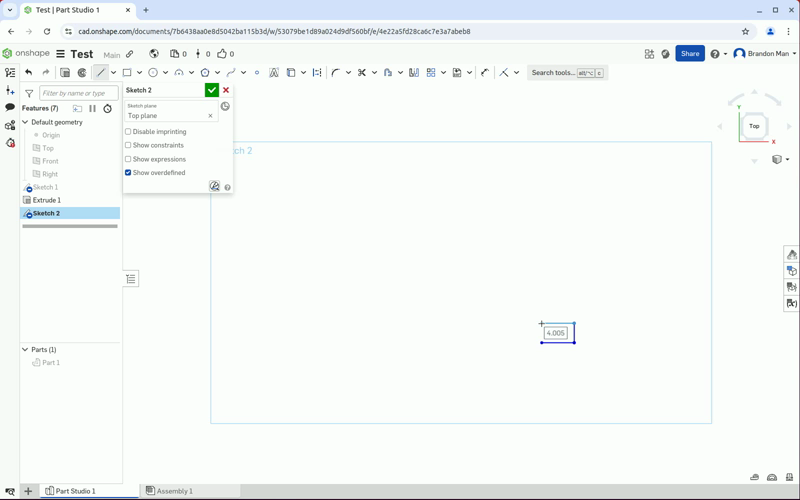
mouse_move(571, 323)
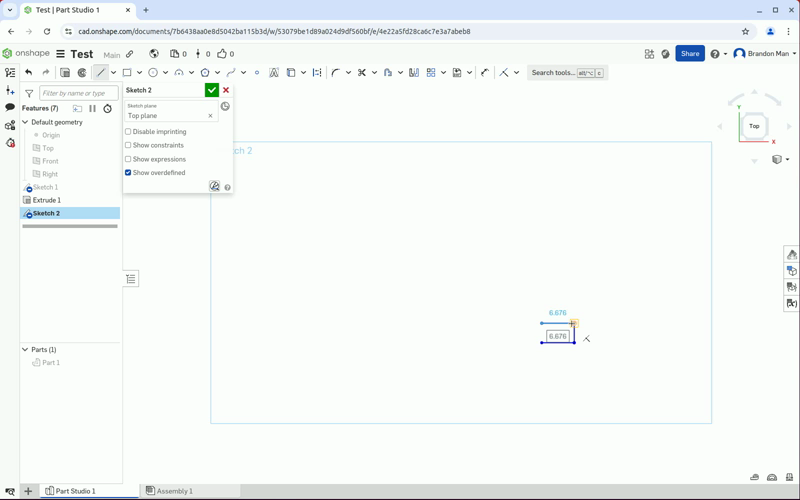
key_down(shift)
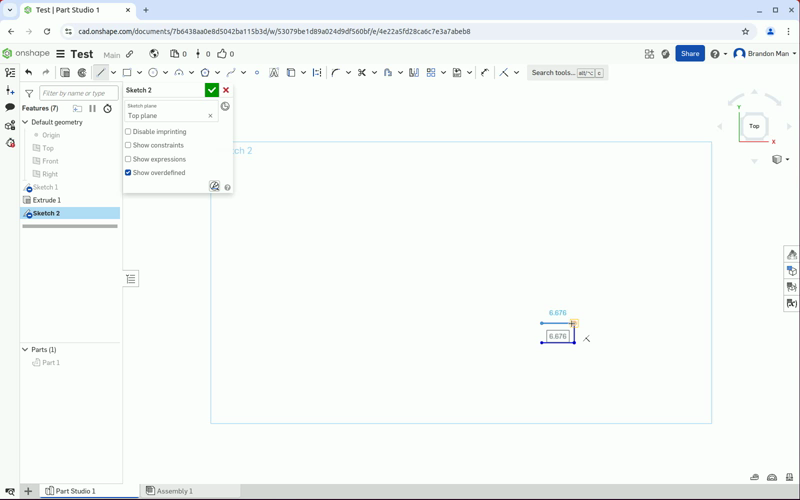
mouse_move(541, 342)
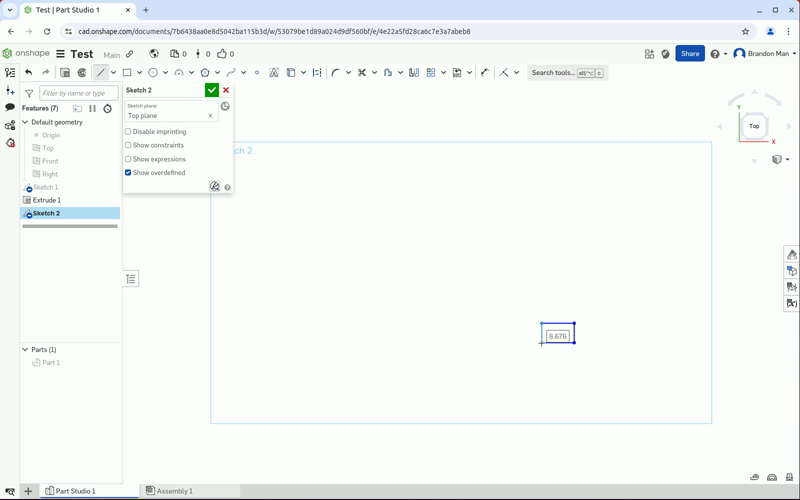
key_up(shift)
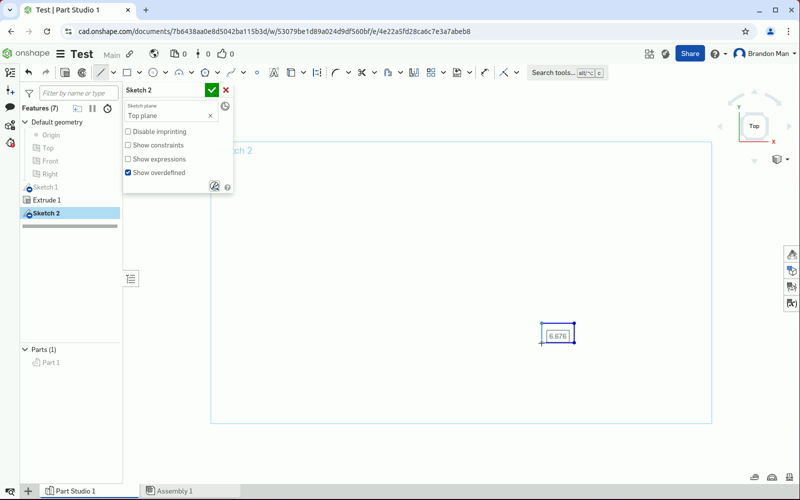
click(541, 342)
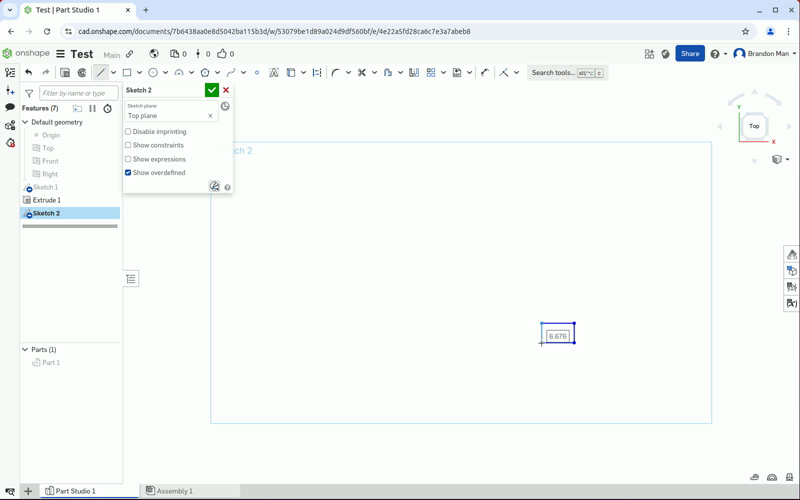
key(esc)
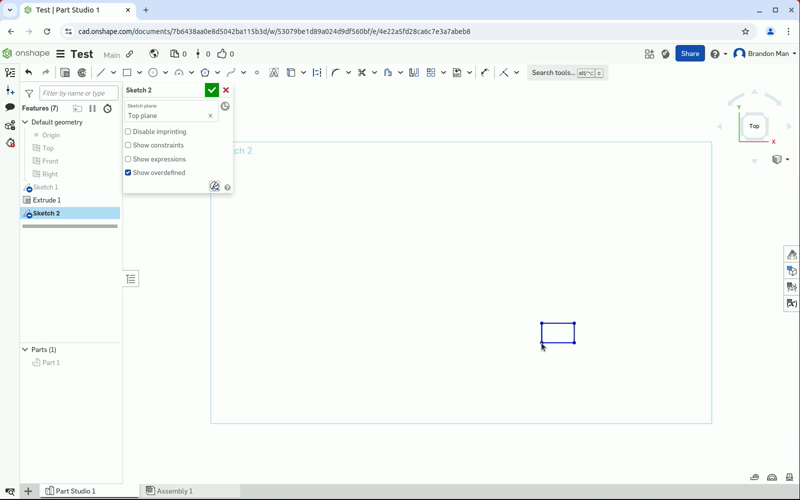
mouse_move(548, 341)
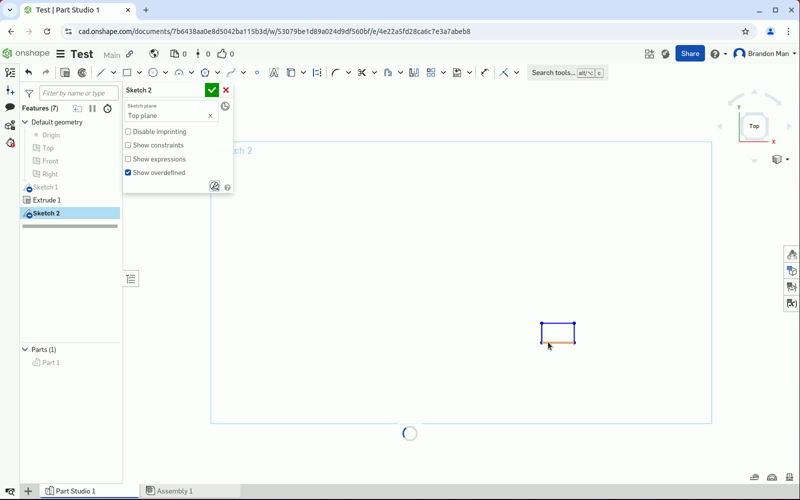
scroll(6)
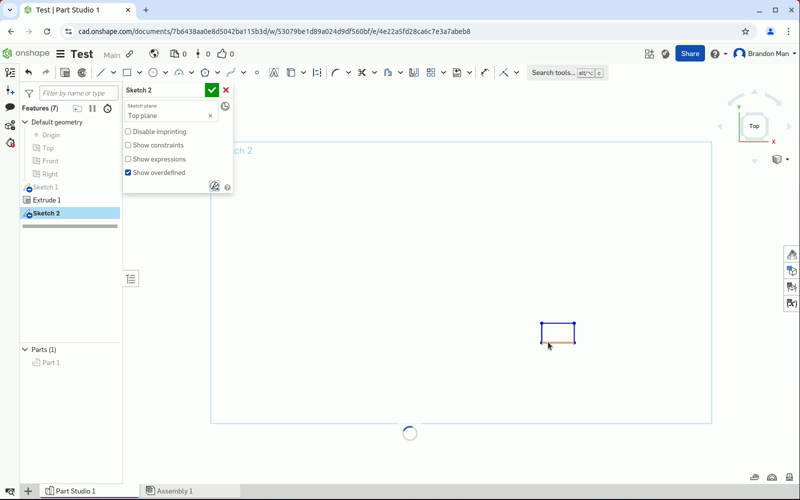
scroll(6)
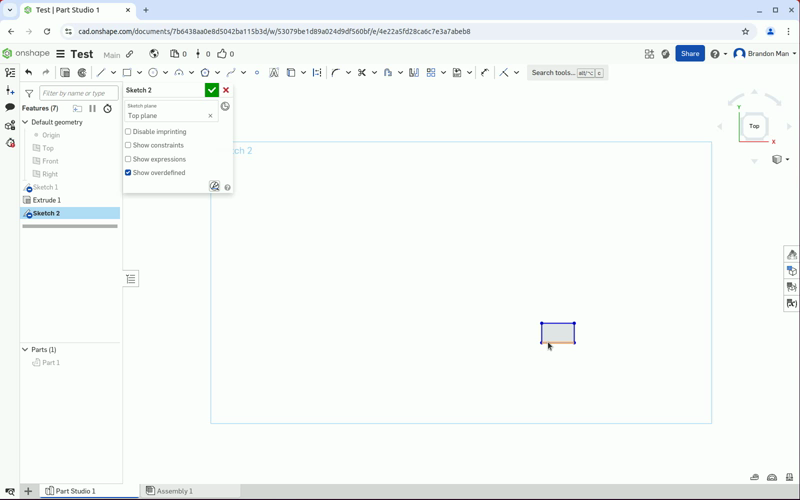
scroll(6)
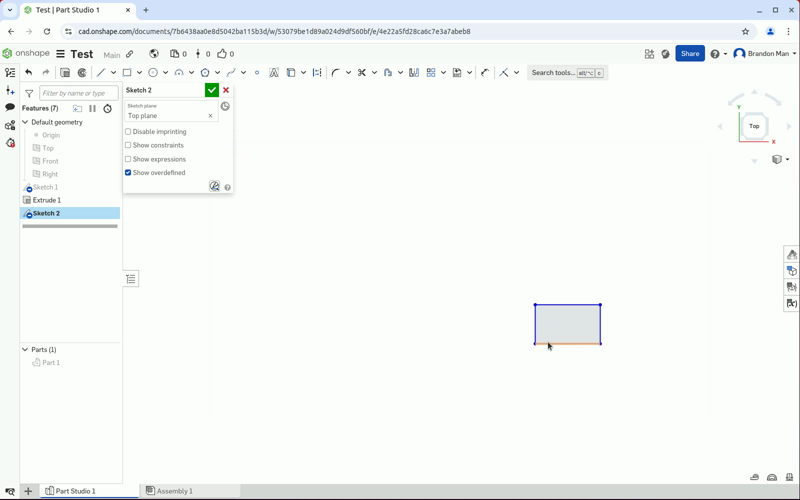
scroll(6)
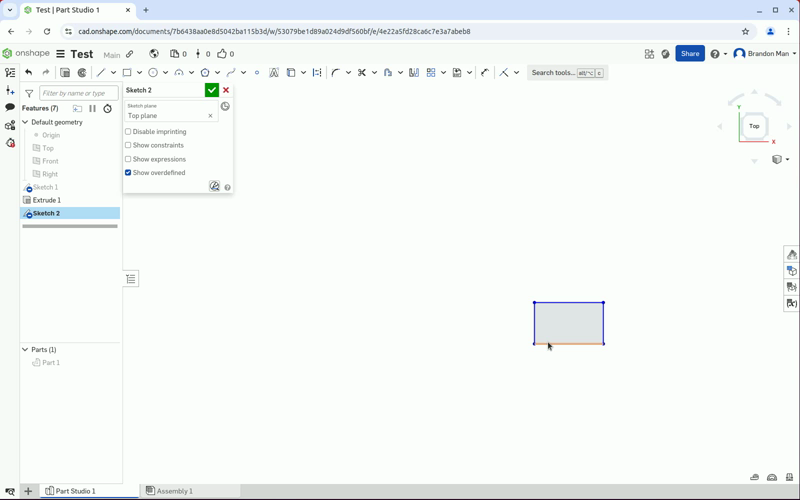
scroll(6)
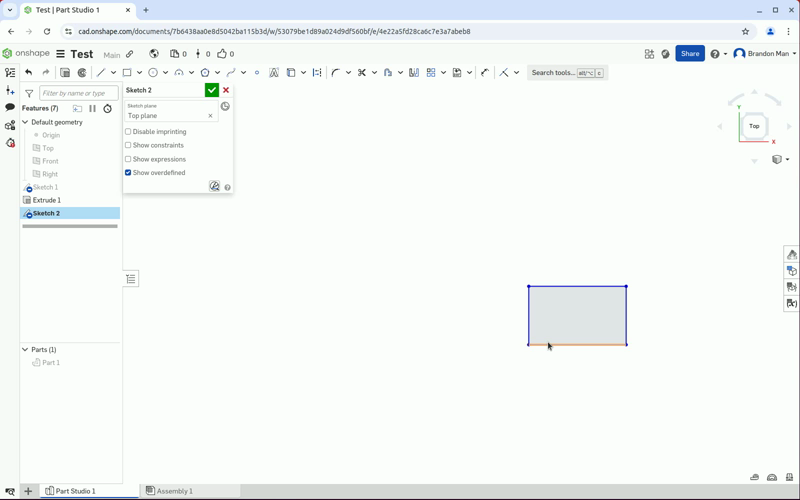
scroll(6)
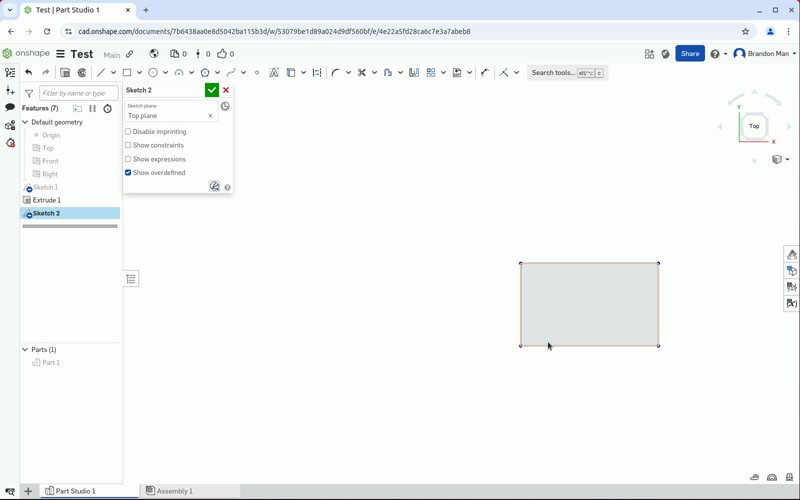
scroll(6)
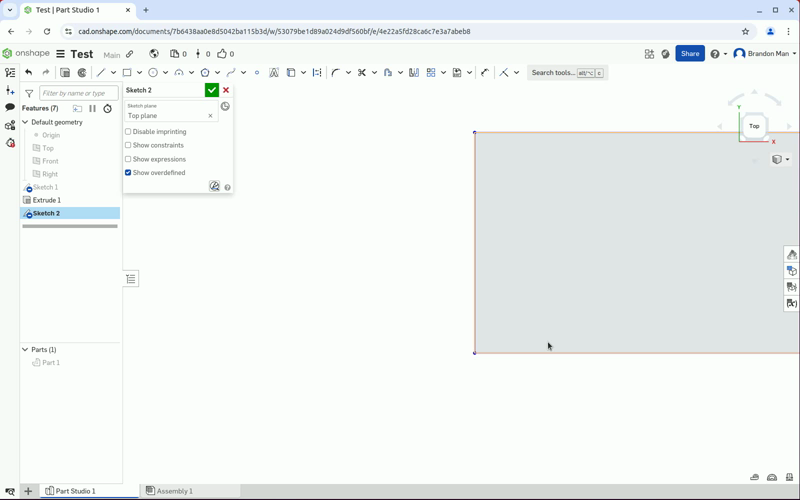
click(548, 341)
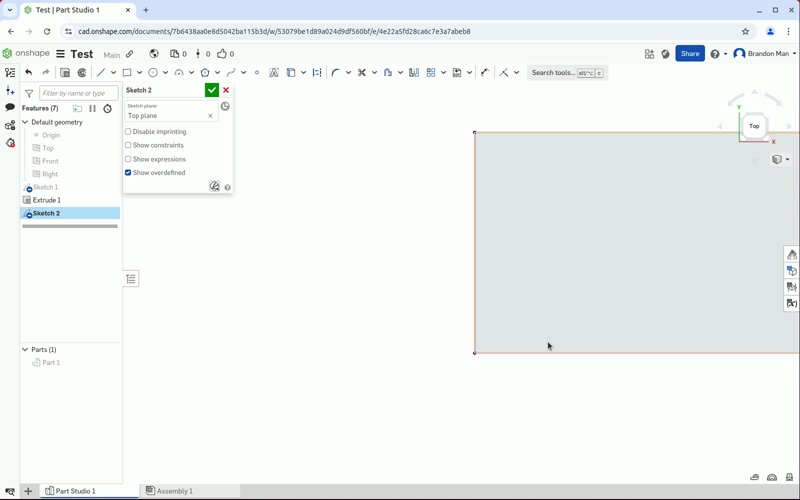
scroll(-6)
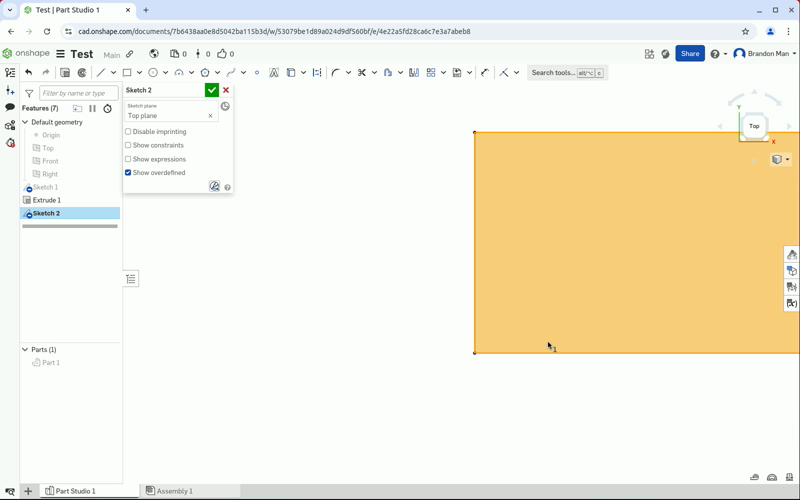
scroll(-6)
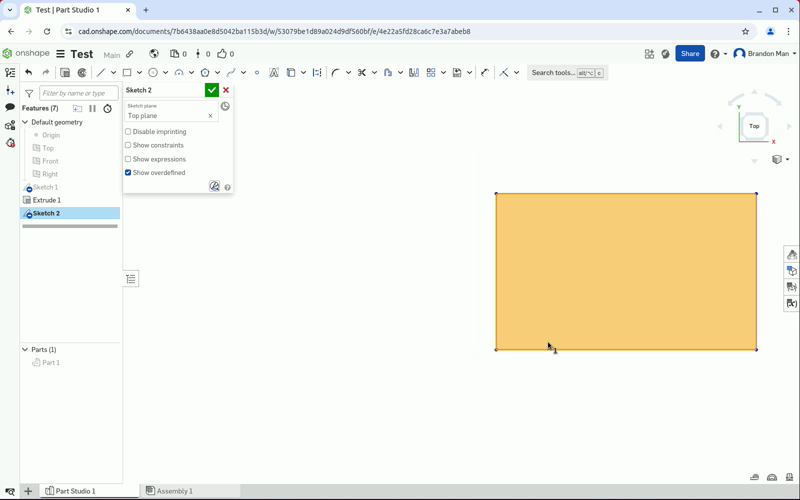
scroll(-6)
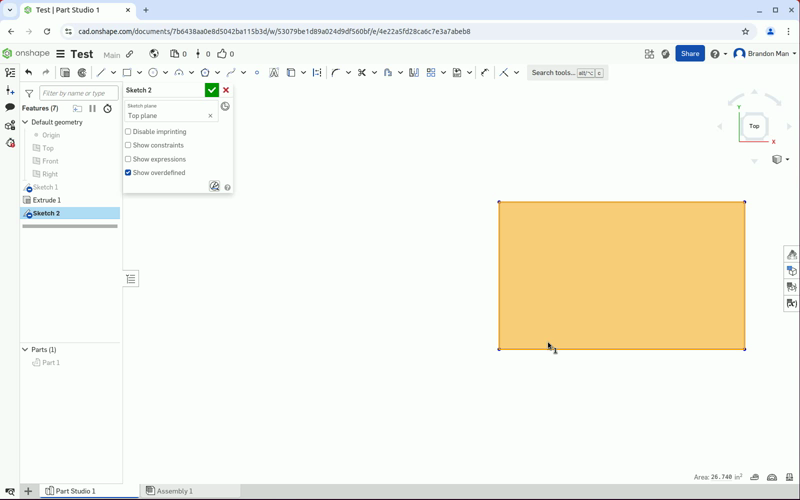
scroll(-6)
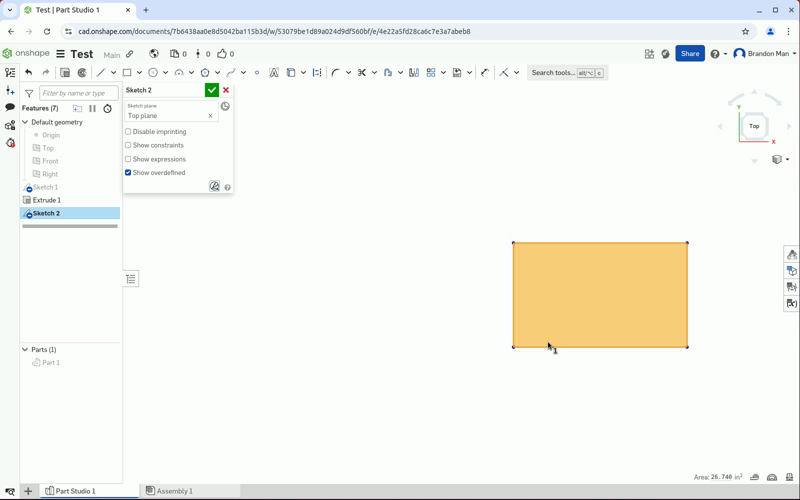
scroll(-6)
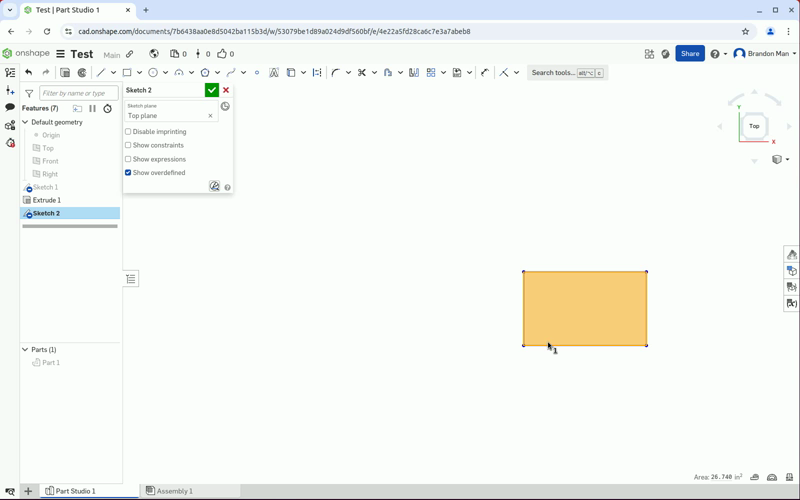
scroll(-6)
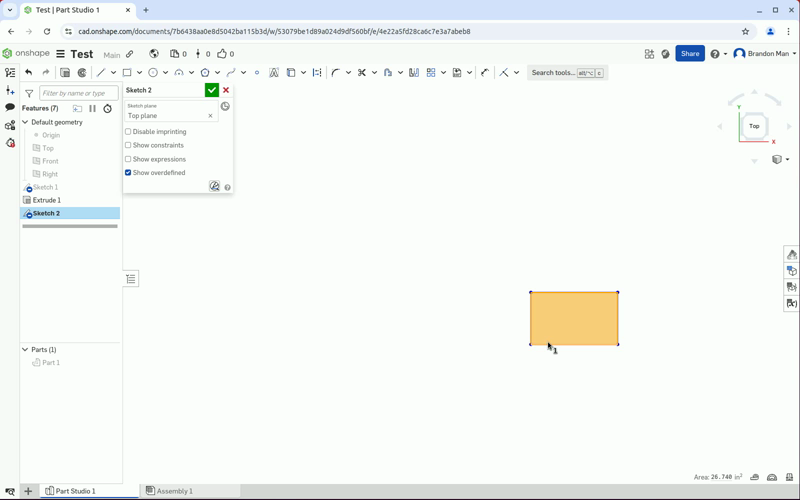
scroll(-6)
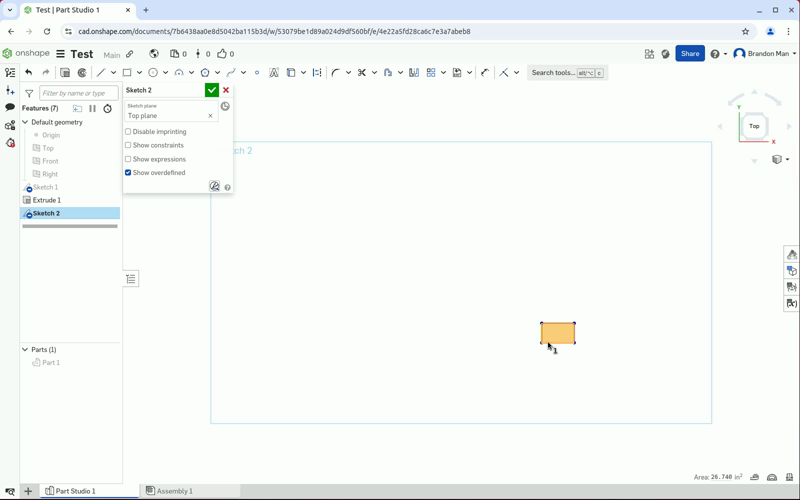
mouse_move(73, 352)
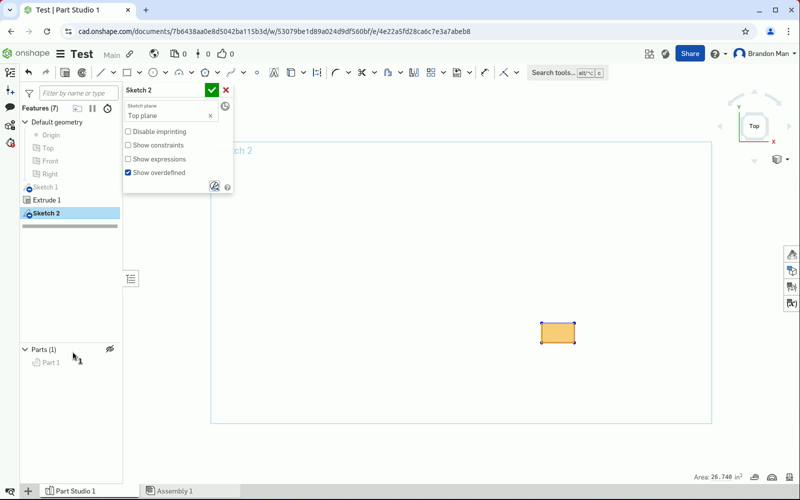
key(shift+y)
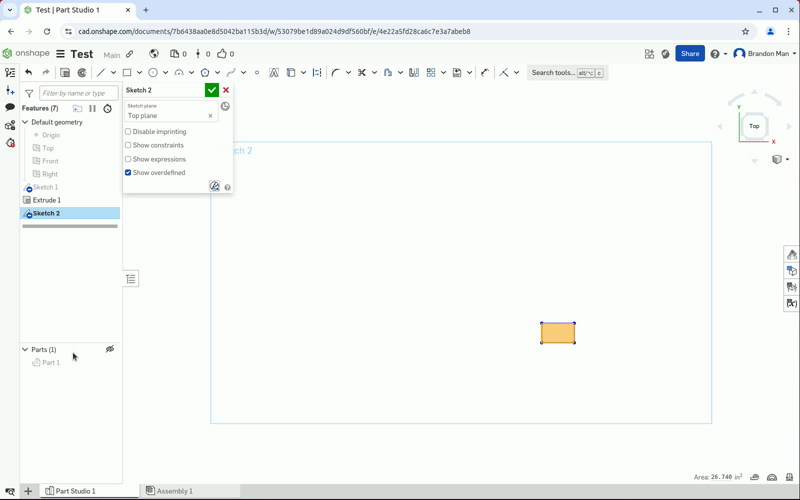
key(shift+e)
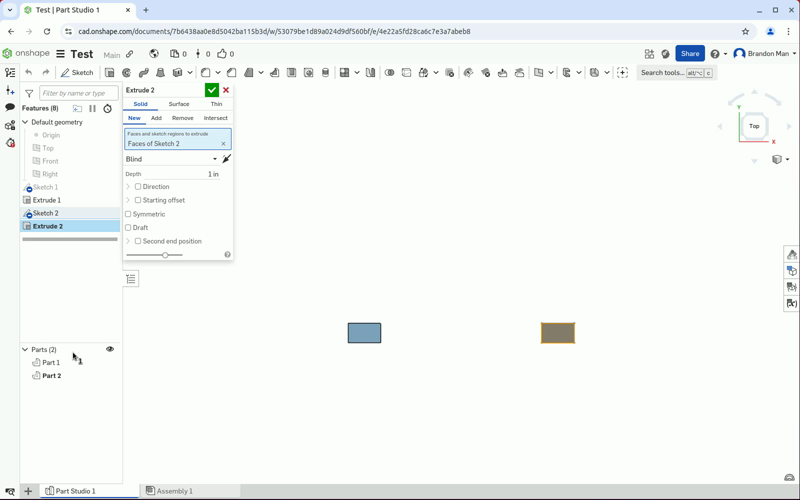
mouse_move(143, 106)
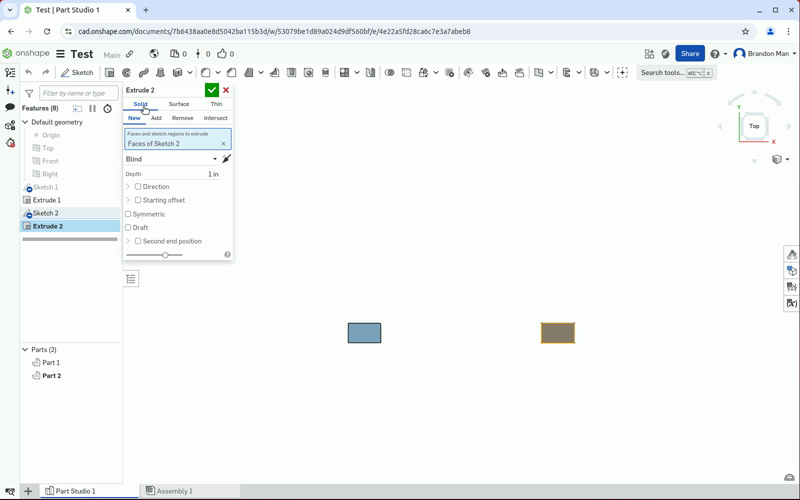
click(143, 106)
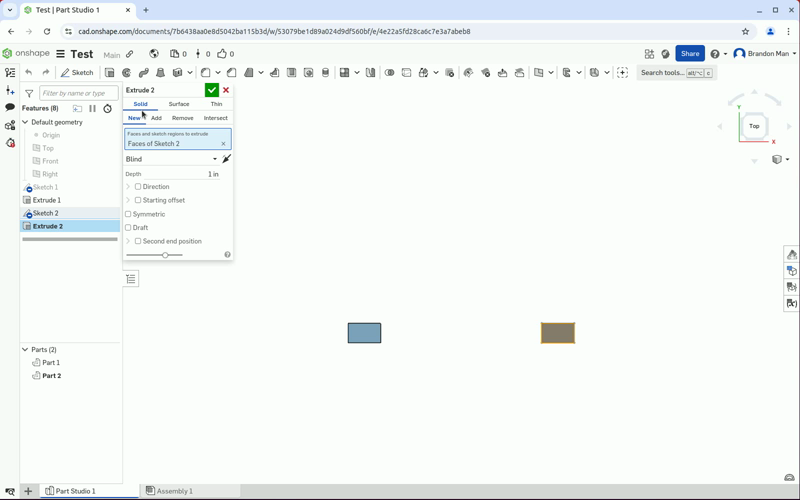
mouse_move(137, 120)
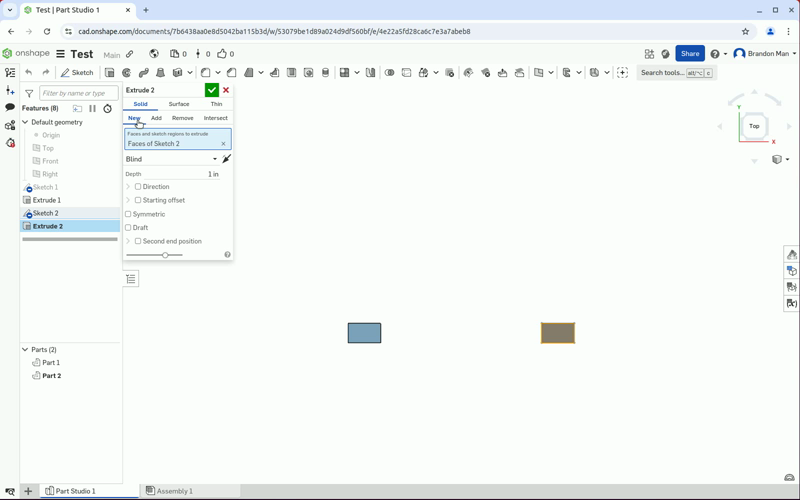
click(137, 120)
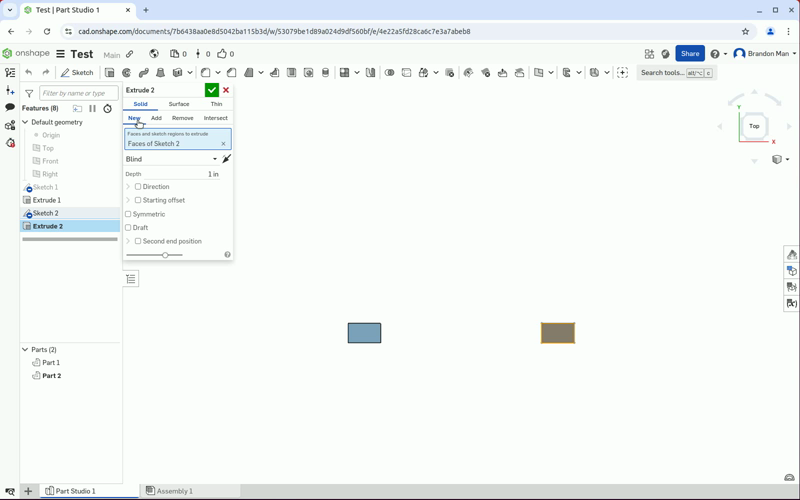
key(tab, 4)
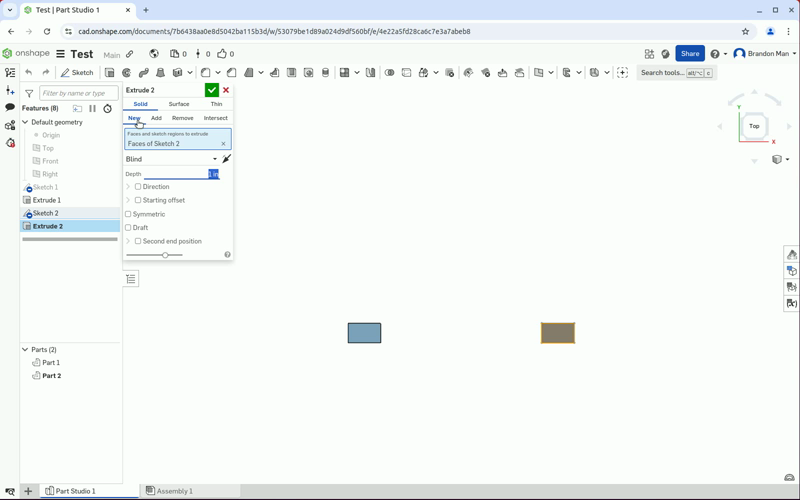
text(3.851)
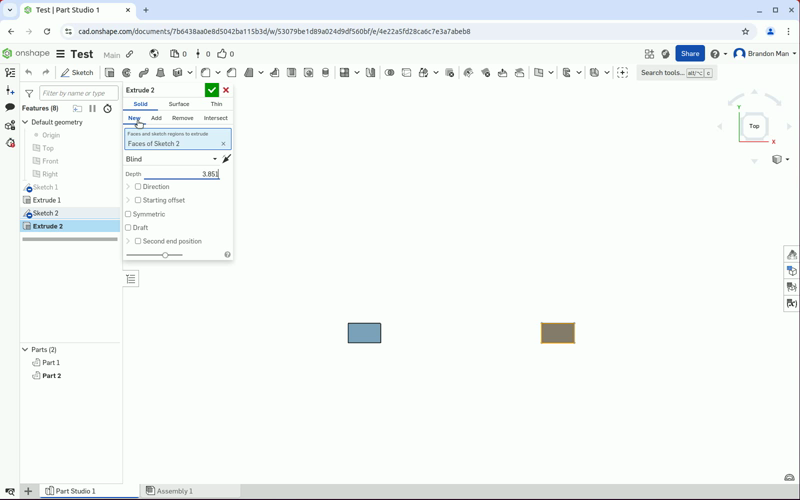
key(enter)
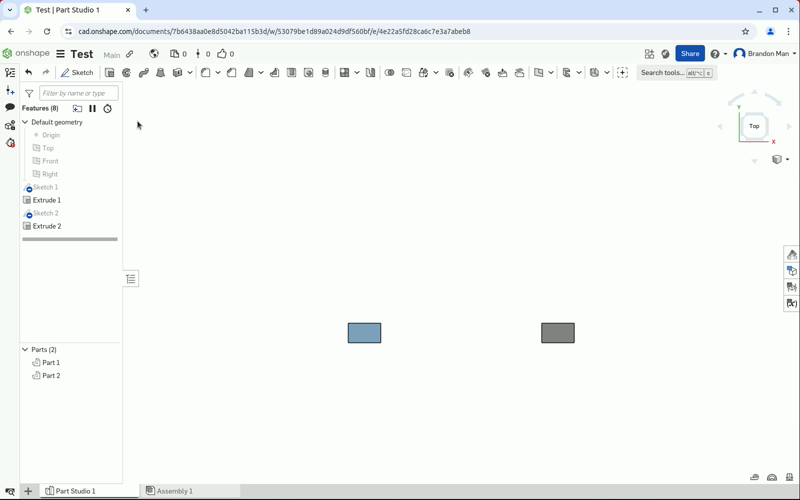
key(shift+h)
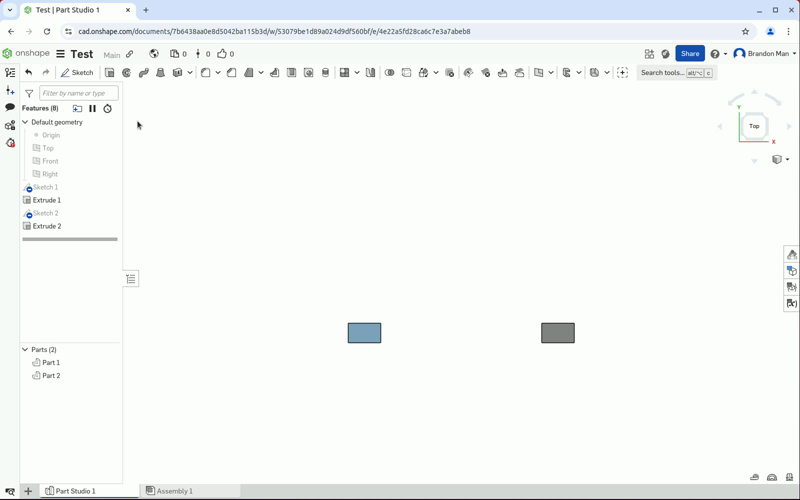
key(shift+h)
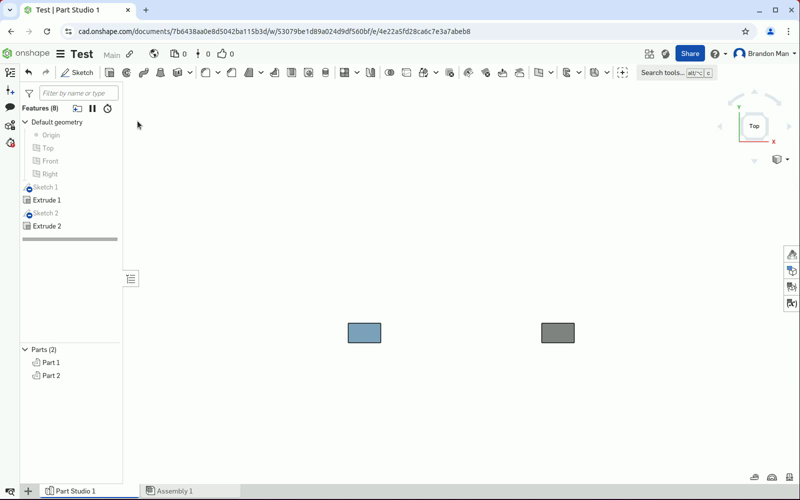
mouse_move(73, 189)
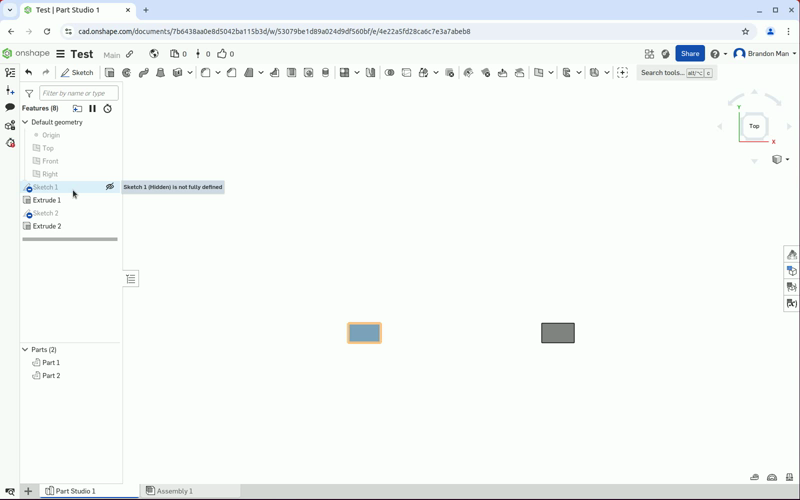
click(73, 189)
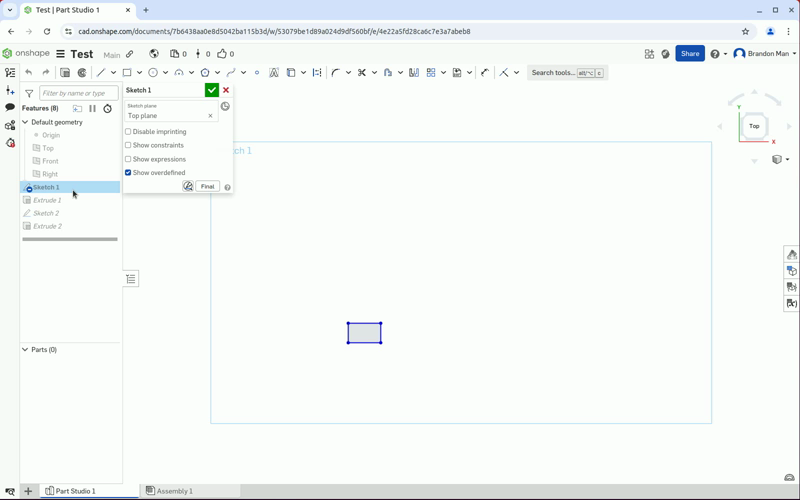
mouse_move(229, 92)
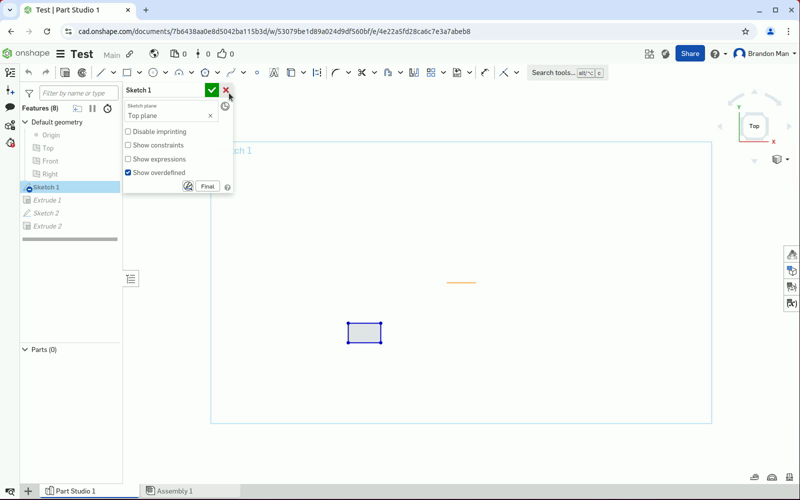
click(229, 92)
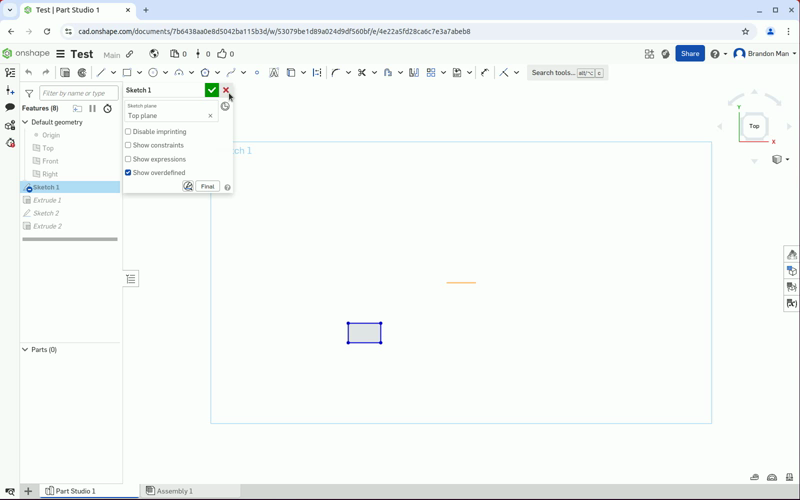
key(shift+s)
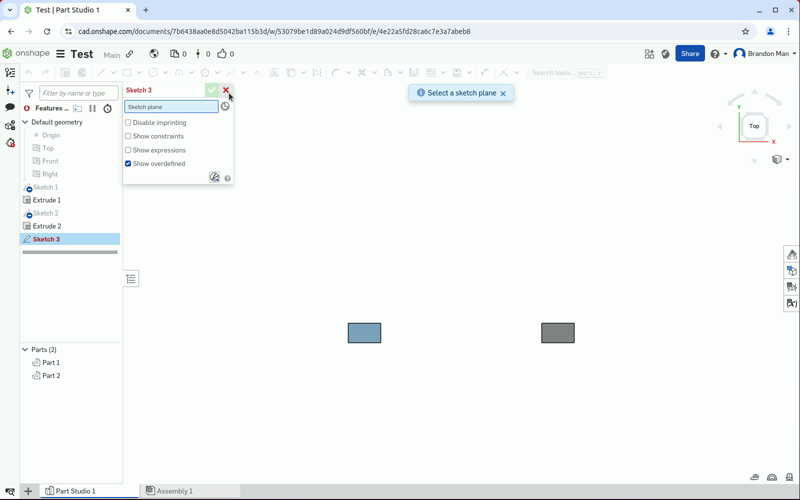
mouse_move(73, 150)
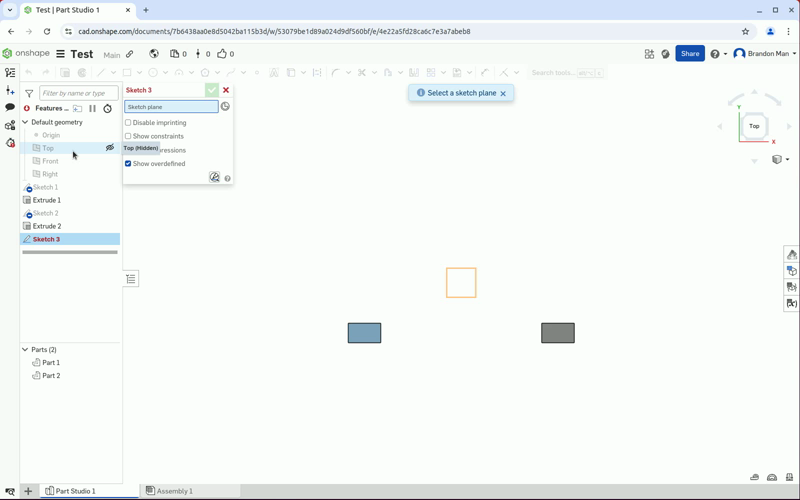
click(73, 150)
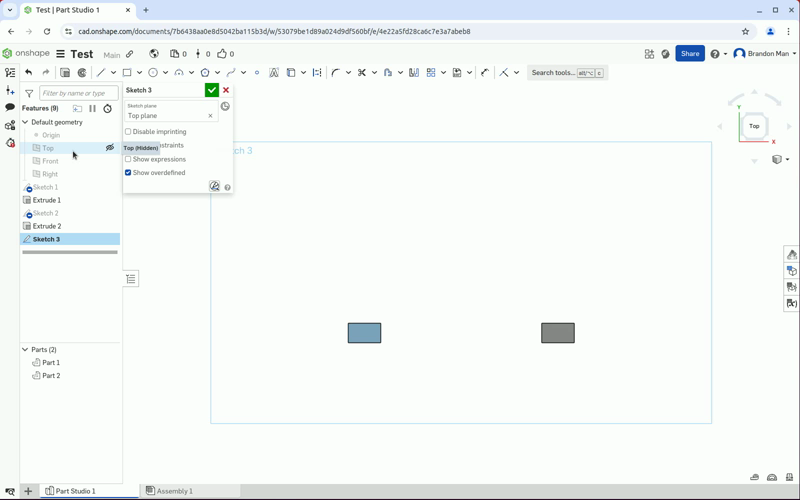
mouse_move(73, 352)
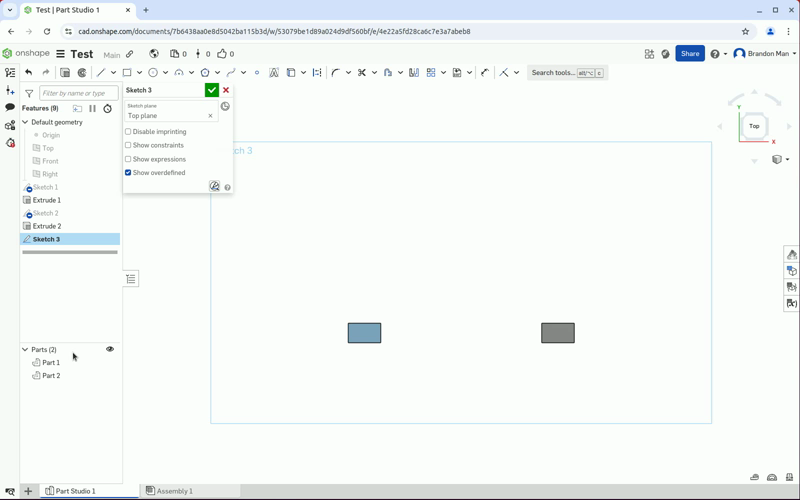
key(y)
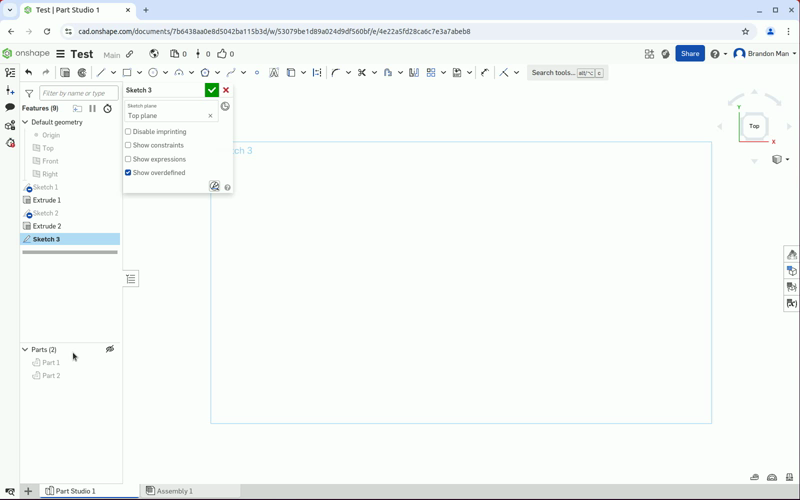
key(l)
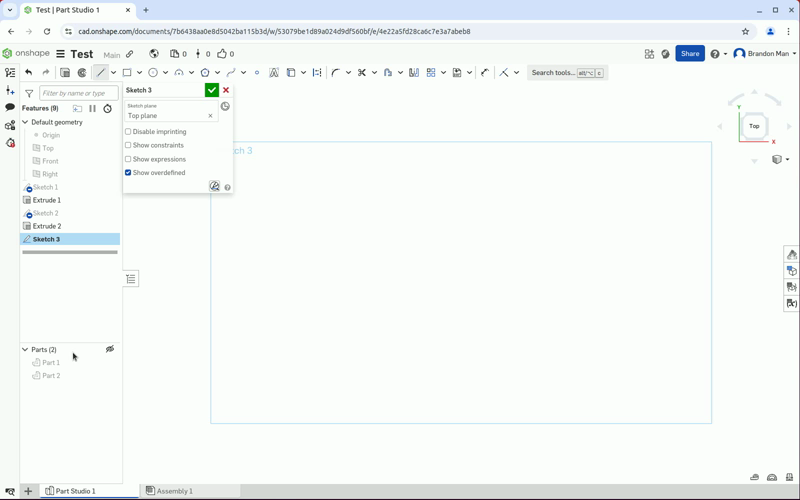
key_down(shift)
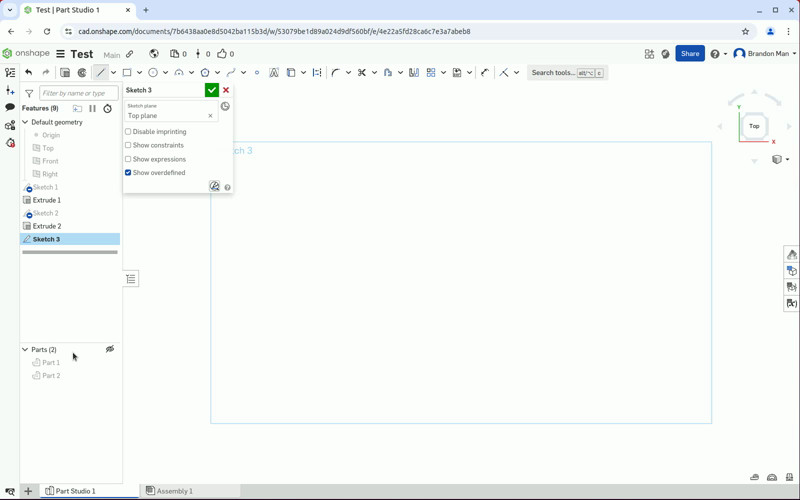
mouse_move(541, 243)
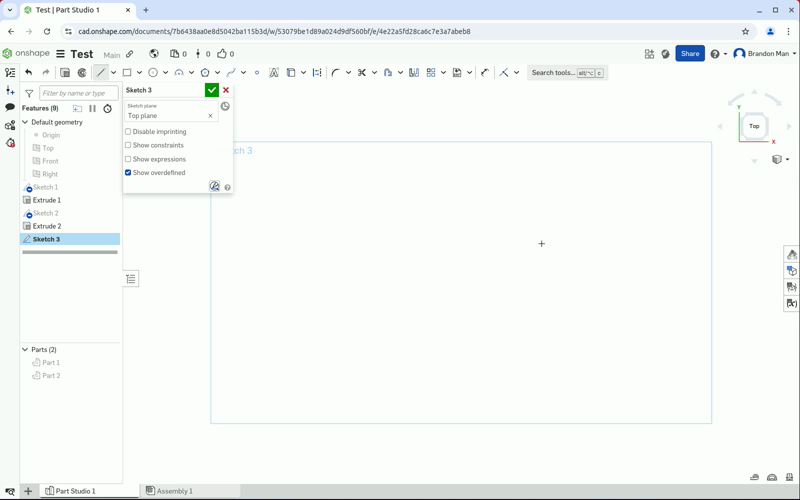
click(541, 243)
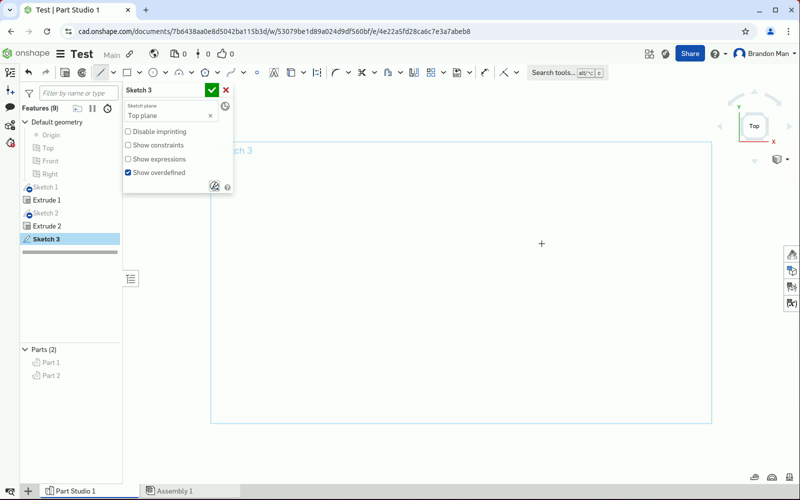
key_up(shift)
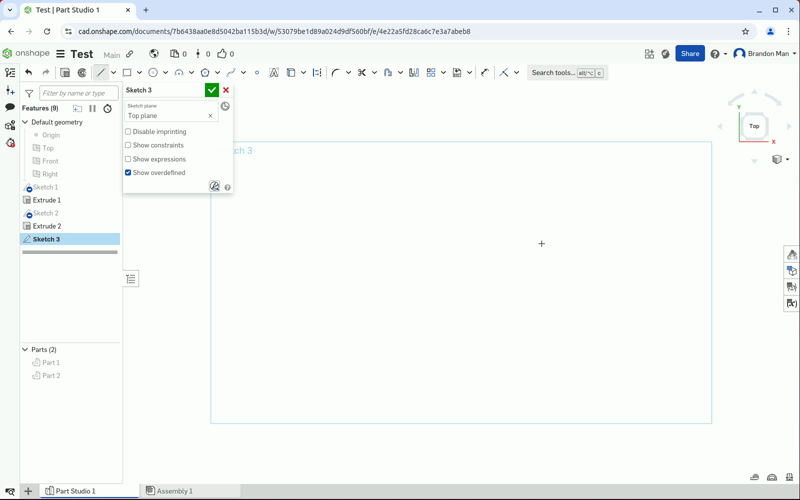
key_down(shift)
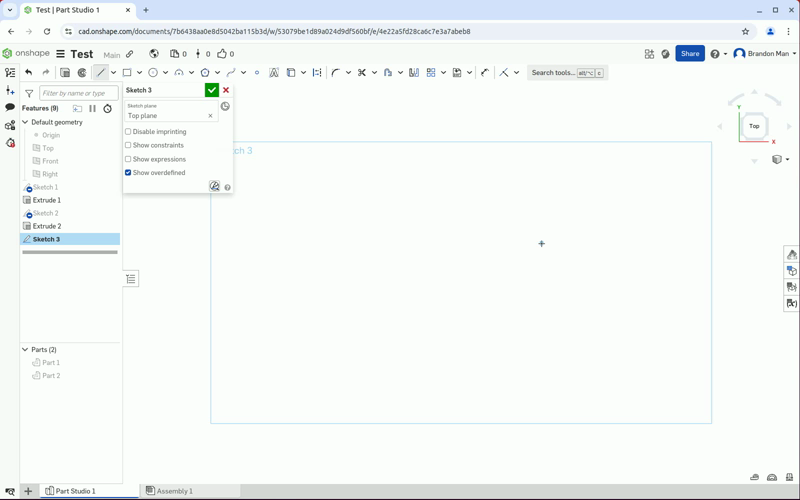
mouse_move(571, 243)
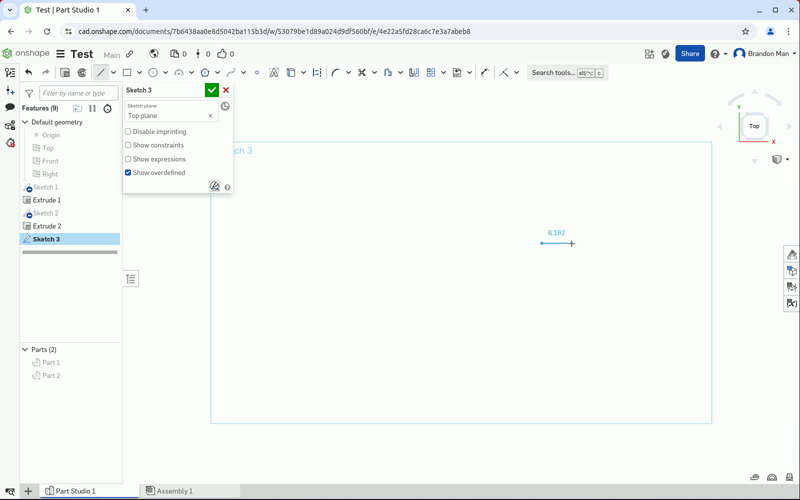
mouse_move(574, 243)
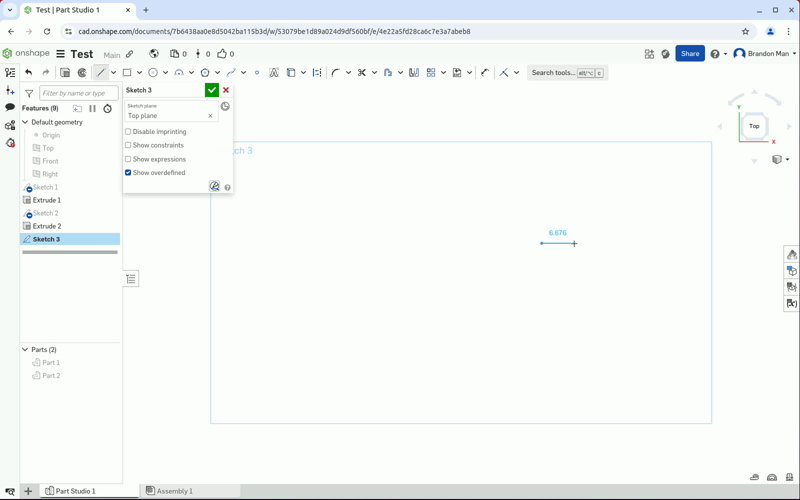
click(574, 243)
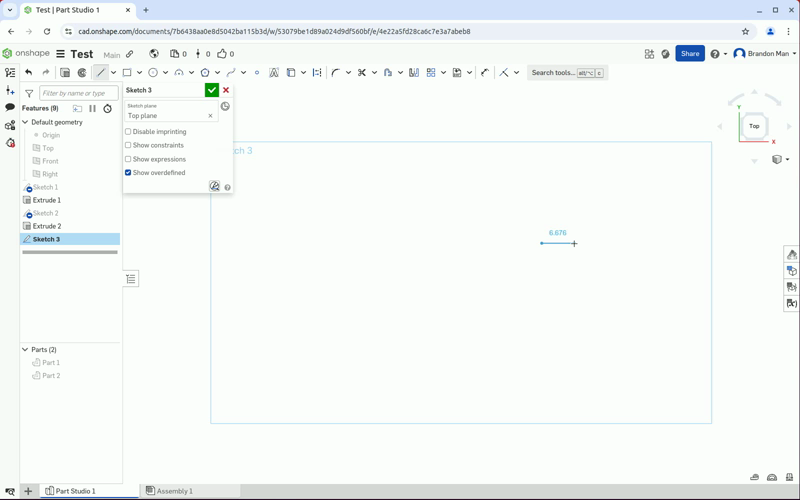
key_up(shift)
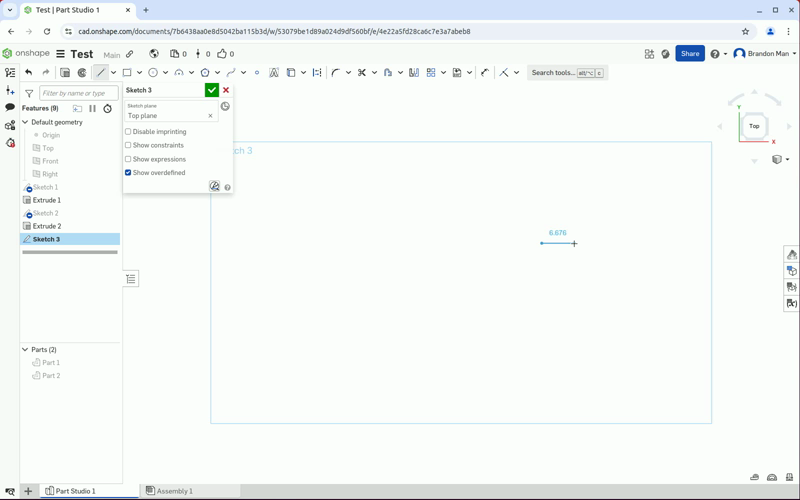
key_down(shift)
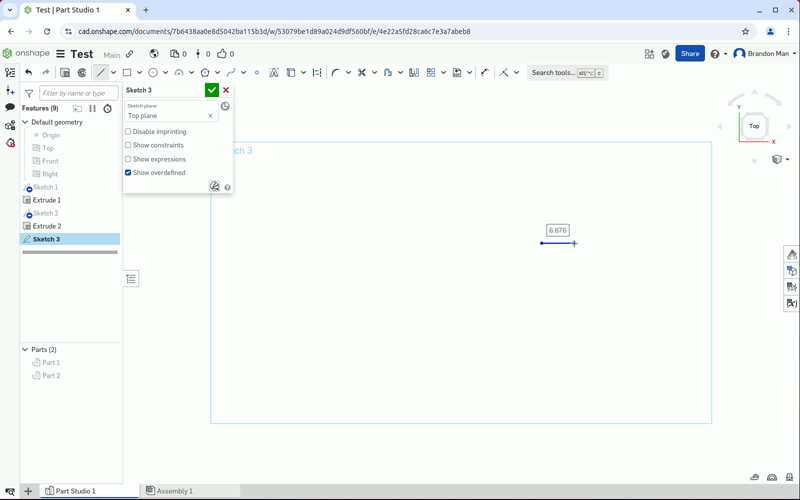
mouse_move(589, 243)
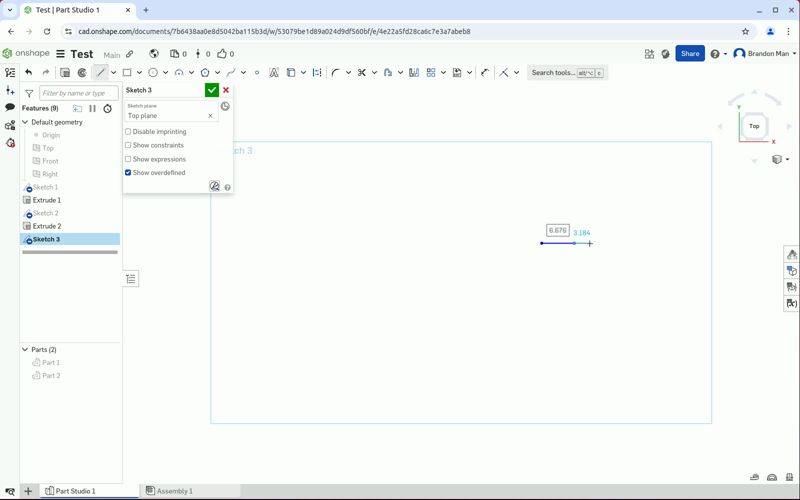
mouse_move(574, 223)
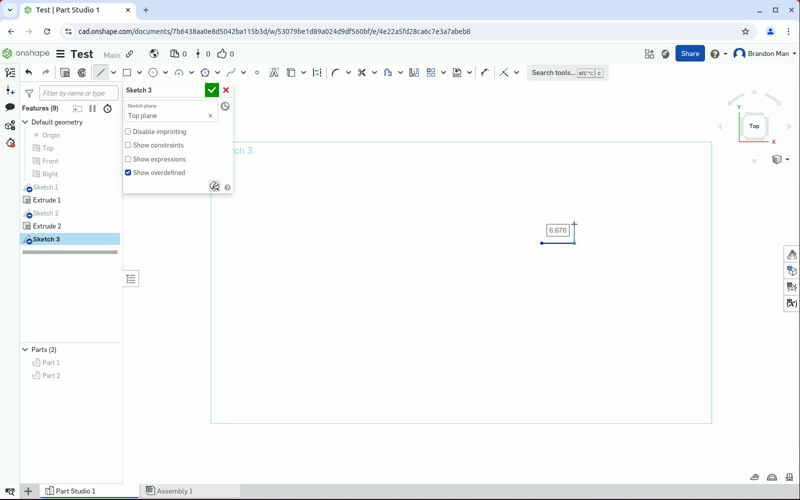
click(574, 223)
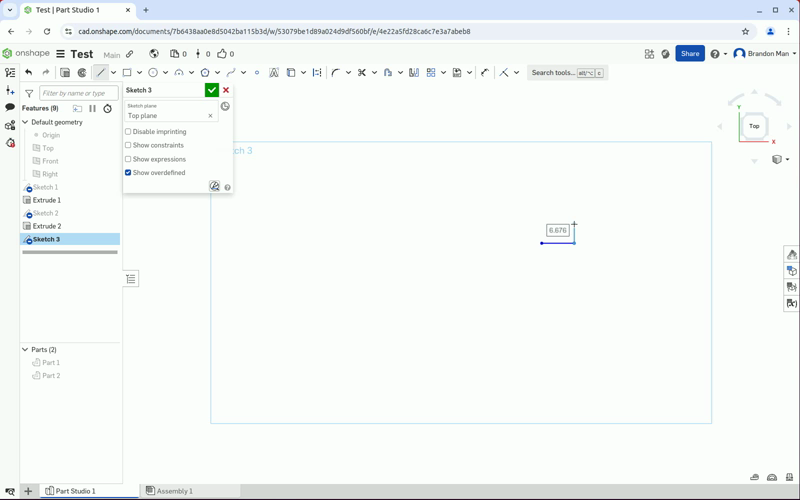
key_up(shift)
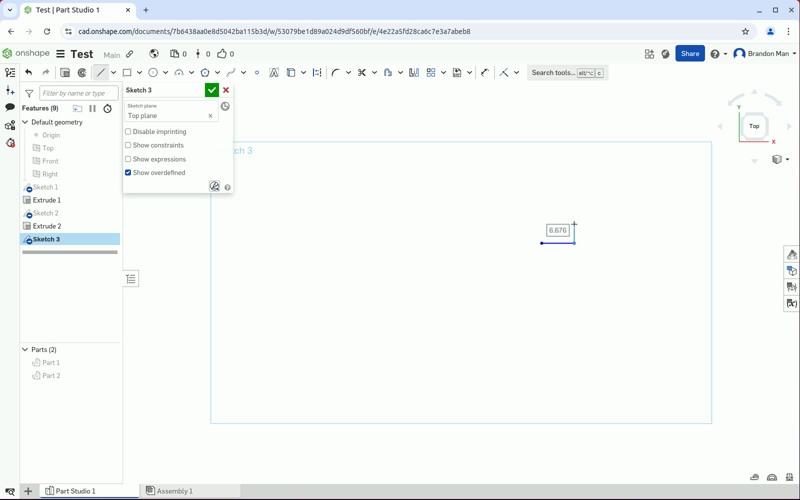
key_down(shift)
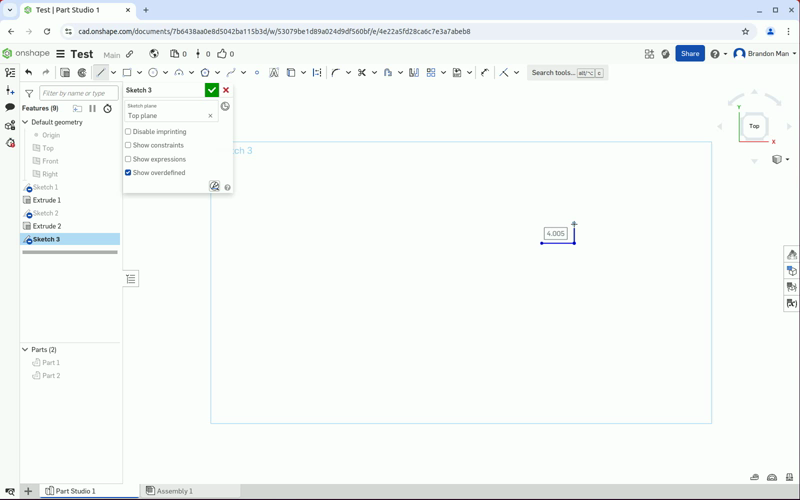
mouse_move(589, 223)
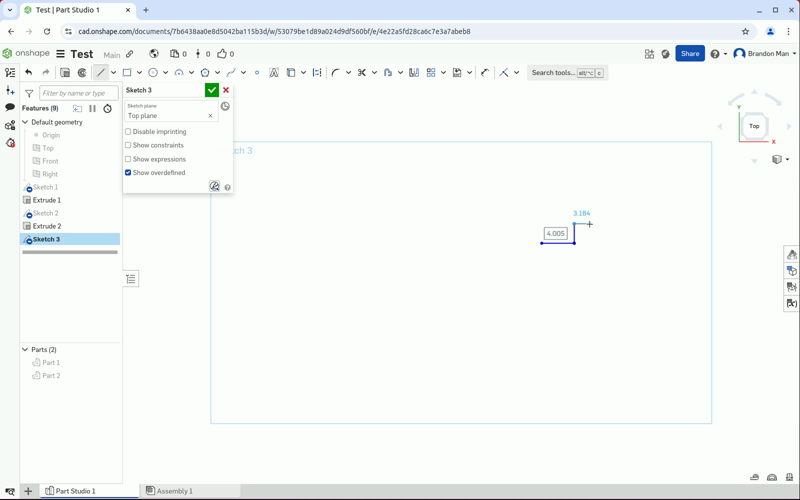
mouse_move(541, 223)
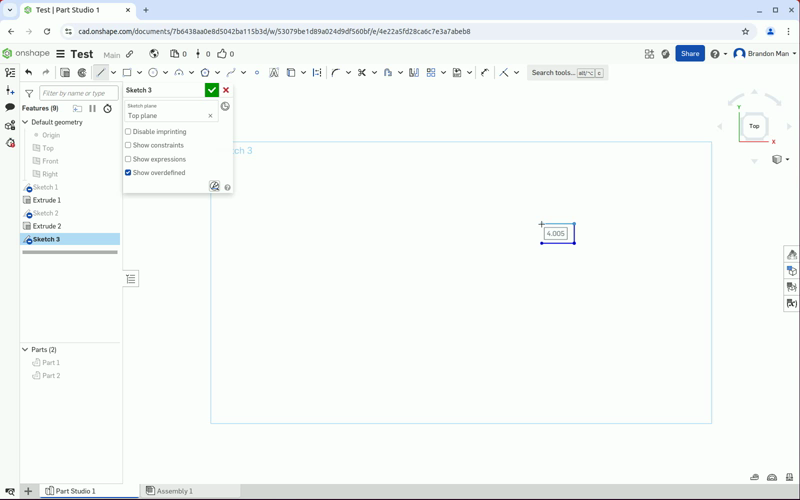
click(541, 223)
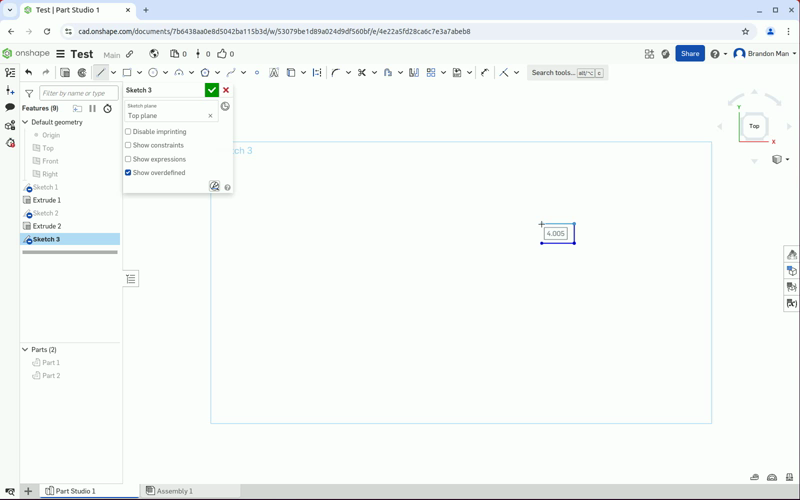
key_up(shift)
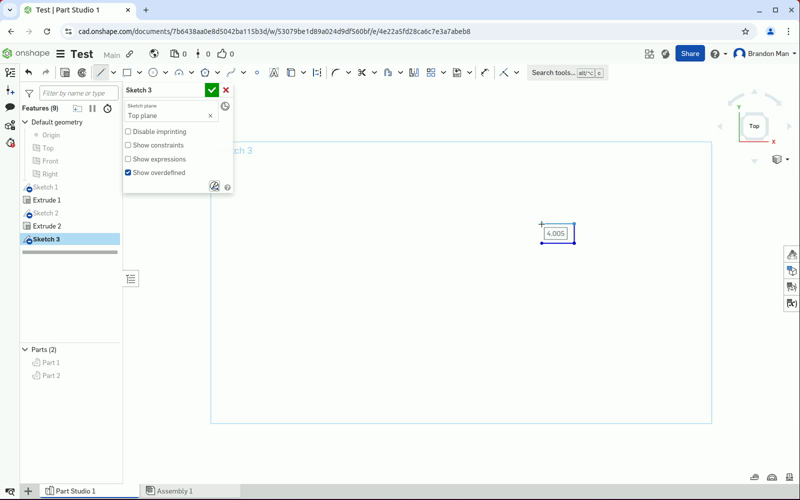
mouse_move(571, 223)
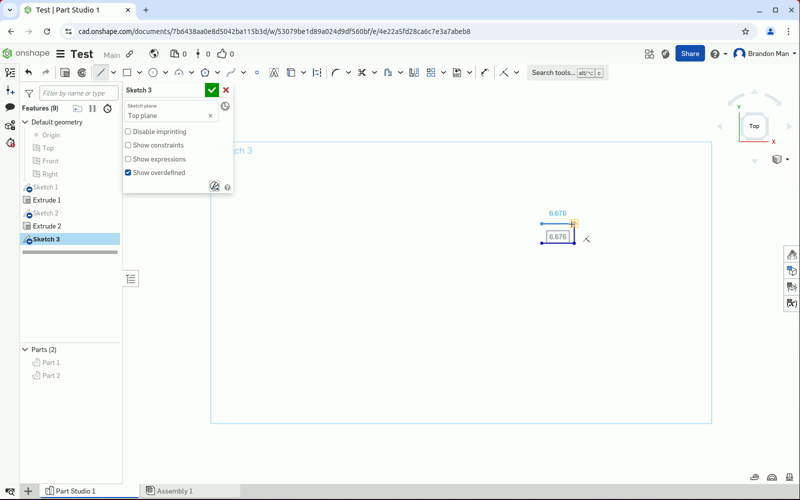
key_down(shift)
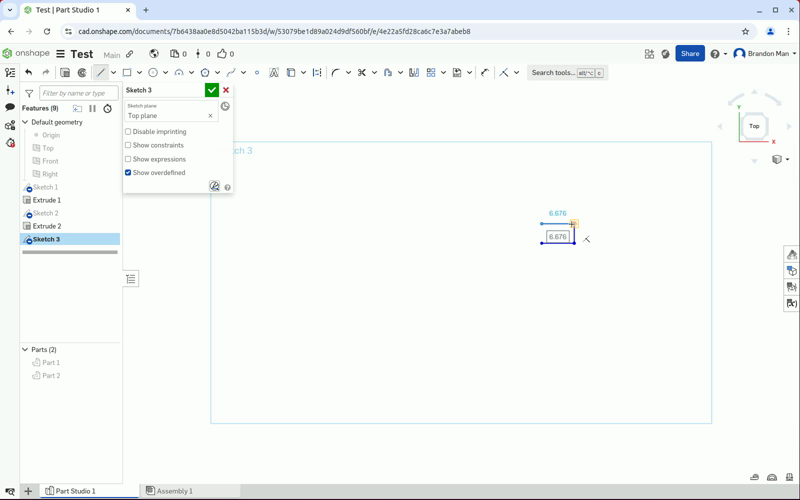
mouse_move(541, 243)
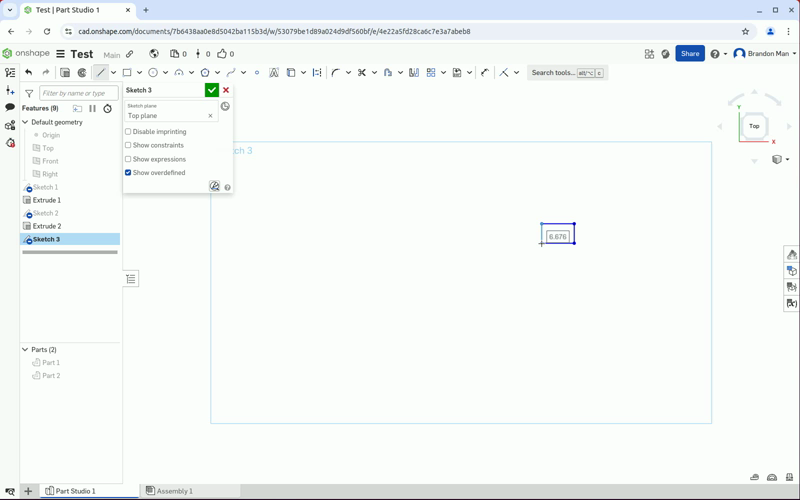
key_up(shift)
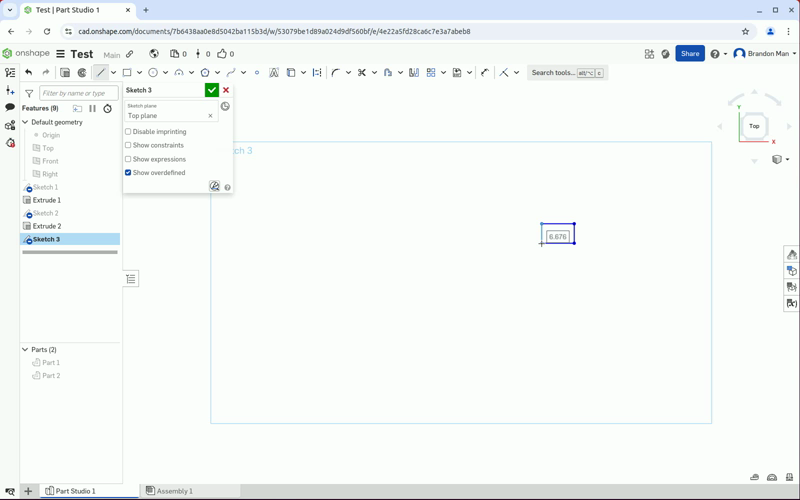
click(541, 243)
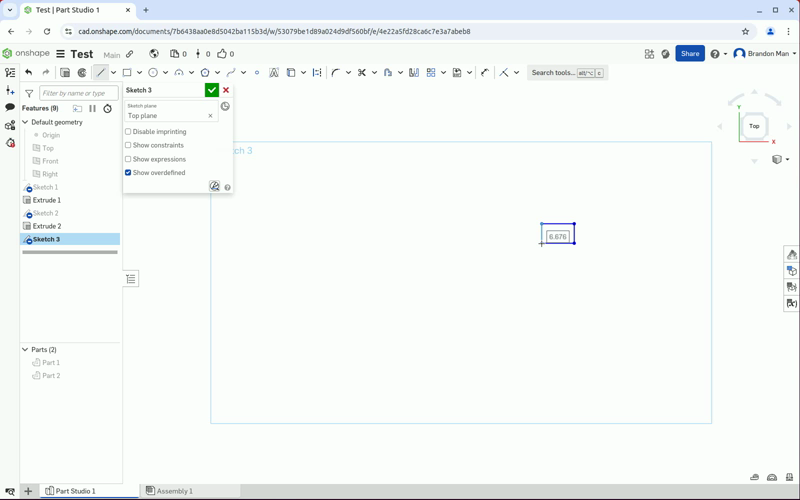
key(esc)
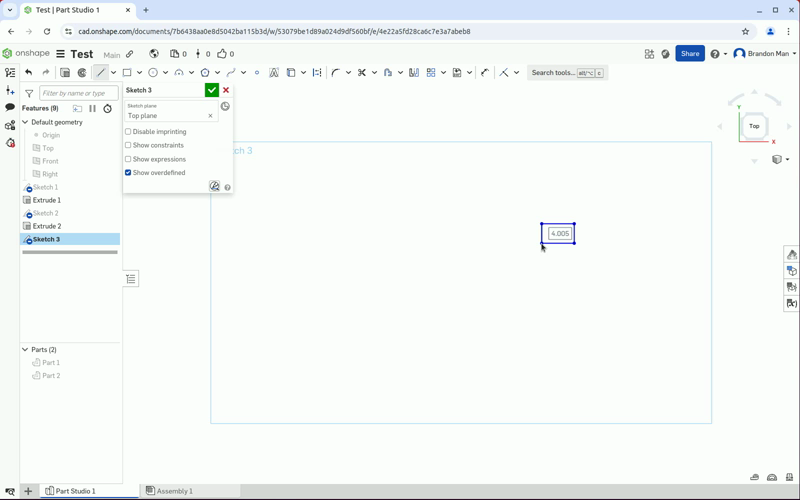
mouse_move(569, 229)
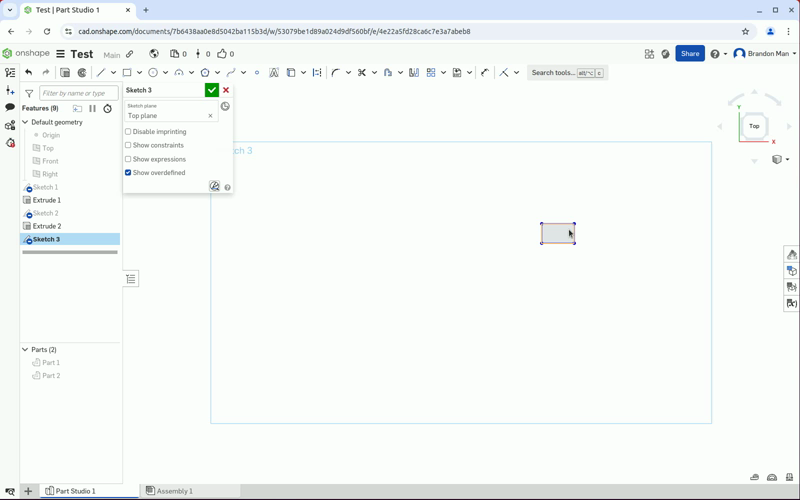
scroll(6)
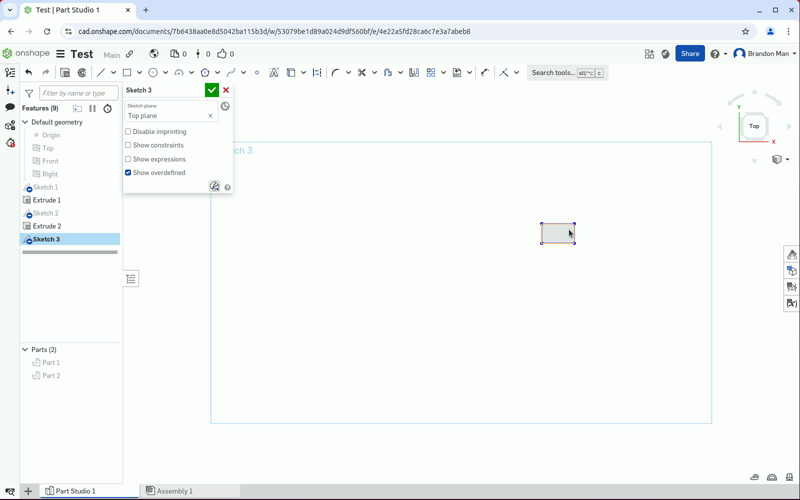
scroll(6)
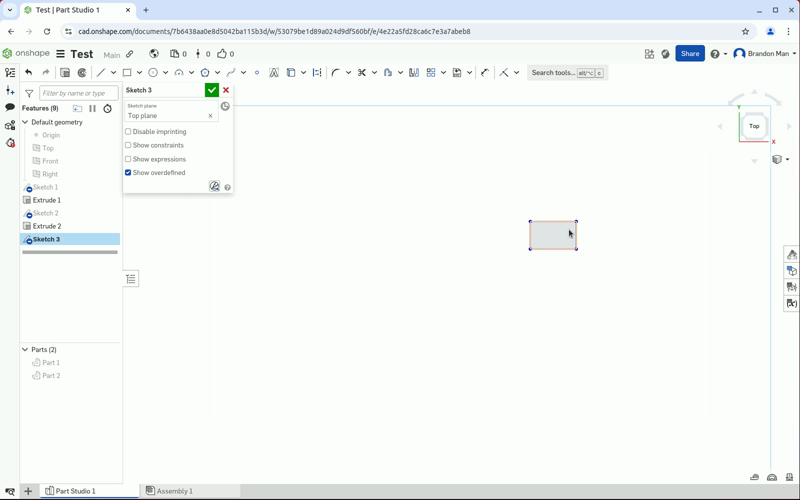
scroll(6)
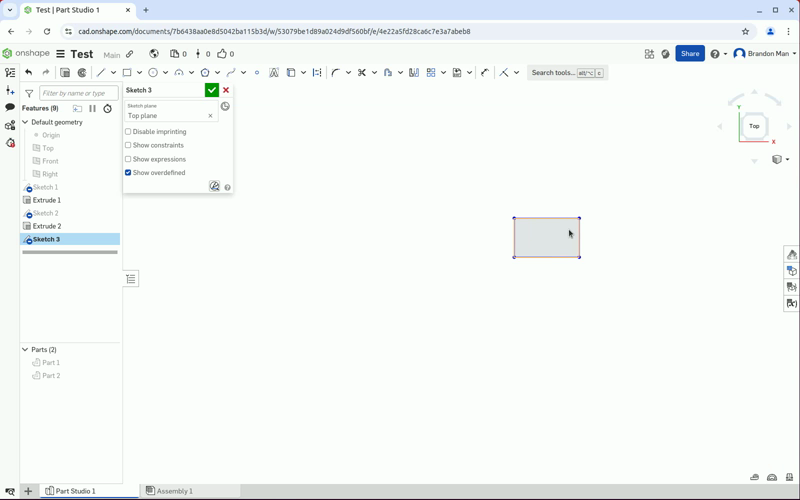
scroll(6)
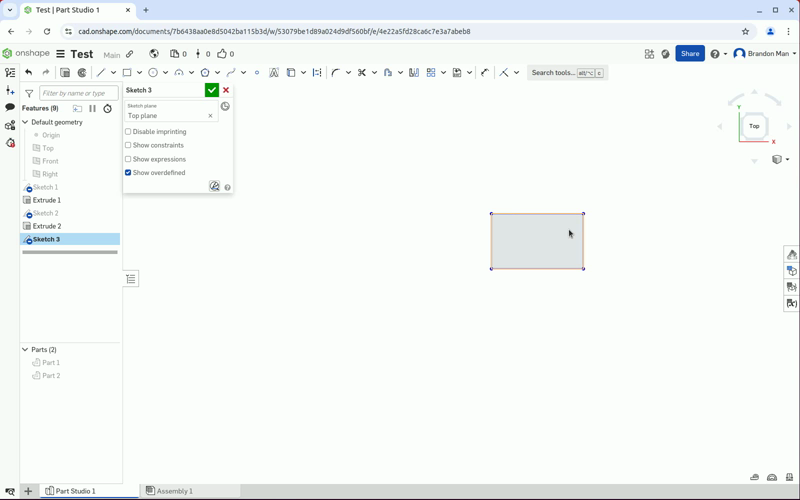
scroll(6)
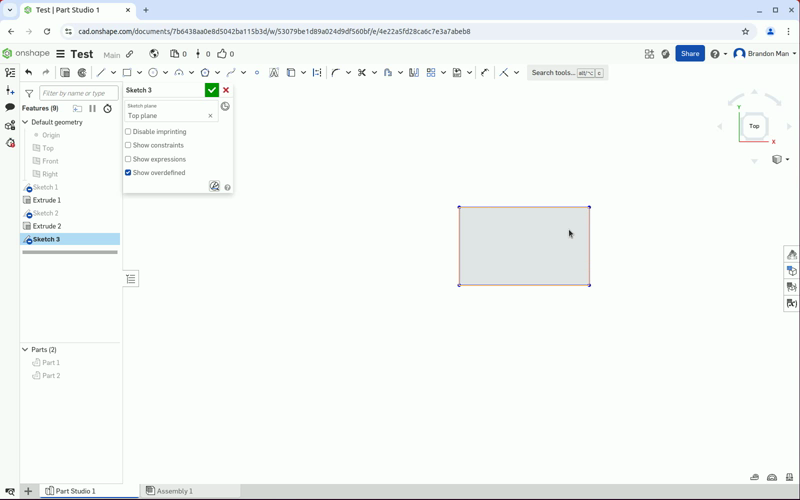
scroll(6)
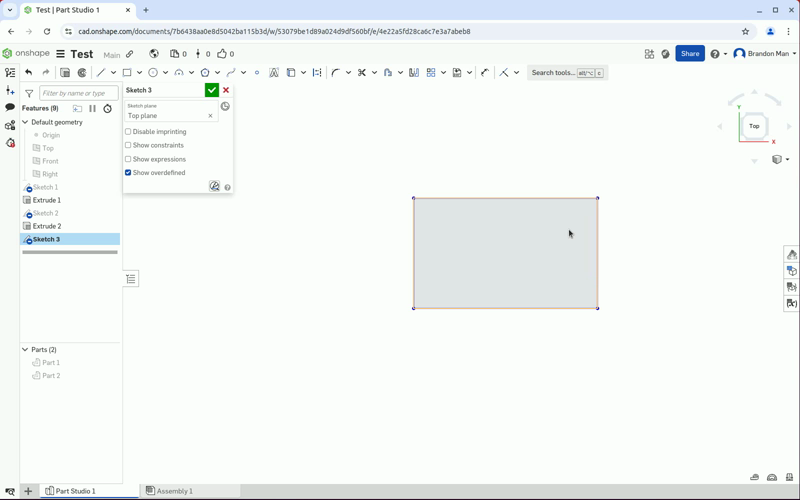
scroll(6)
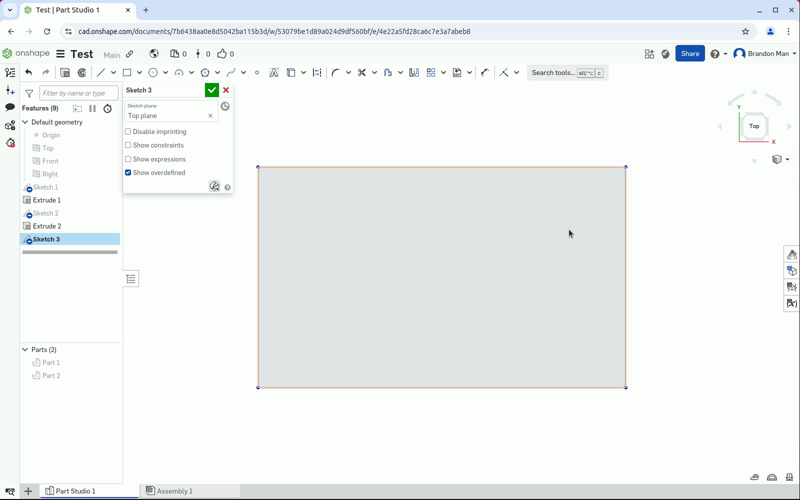
click(569, 229)
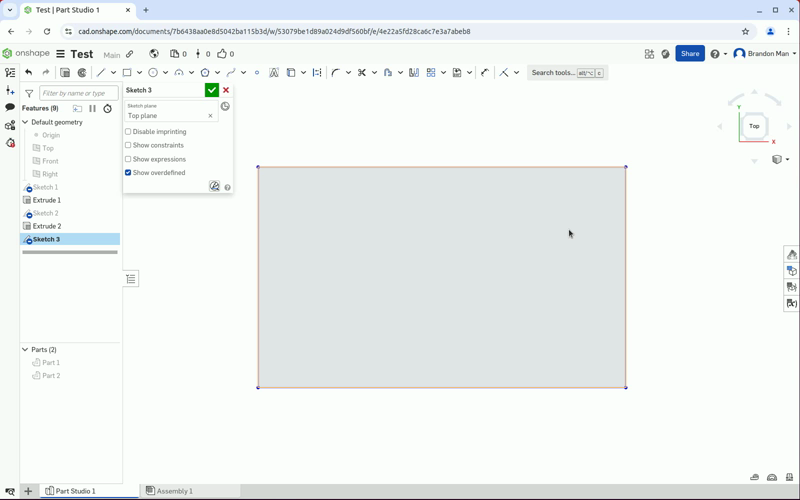
scroll(-6)
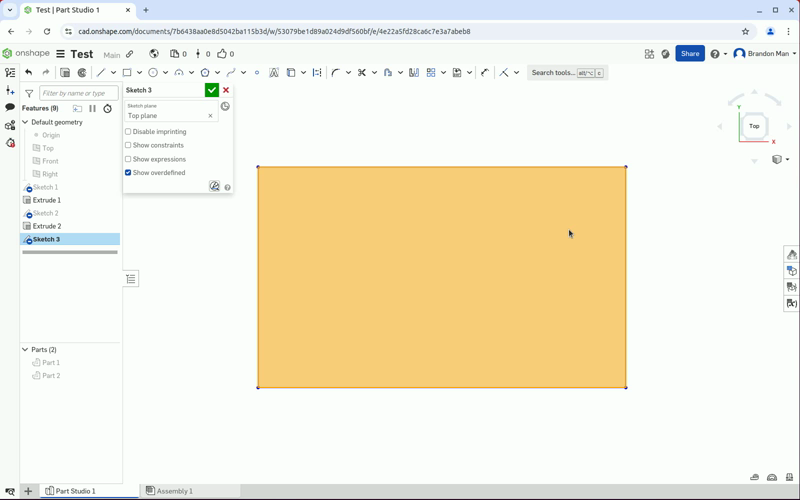
scroll(-6)
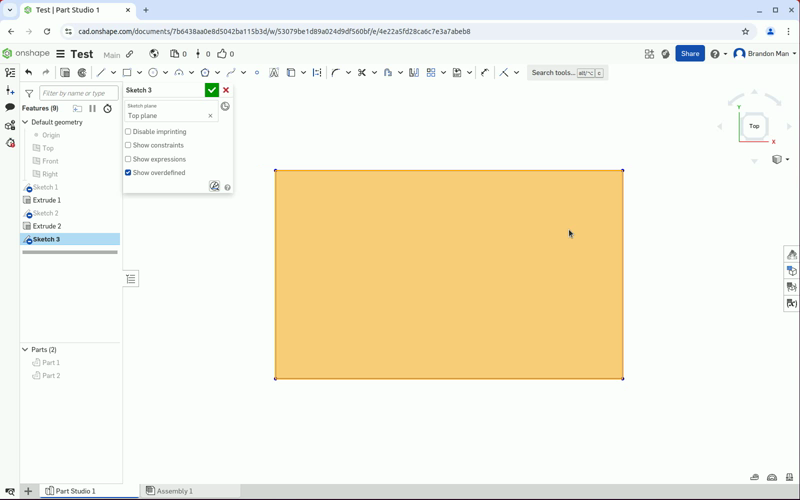
scroll(-6)
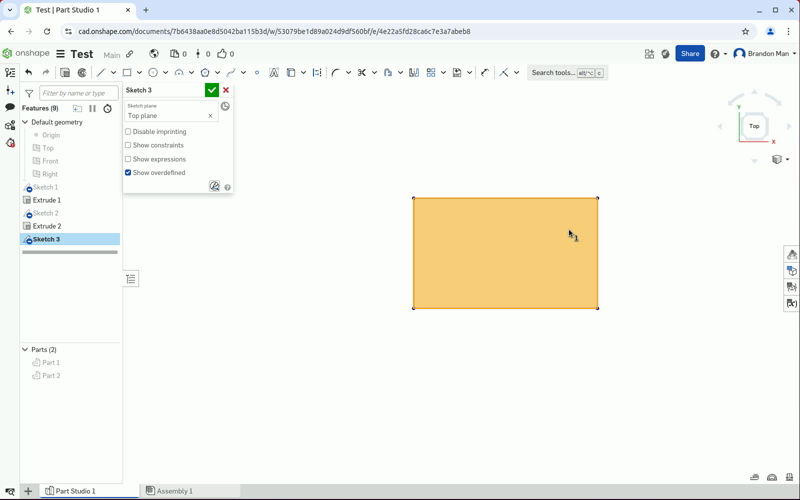
scroll(-6)
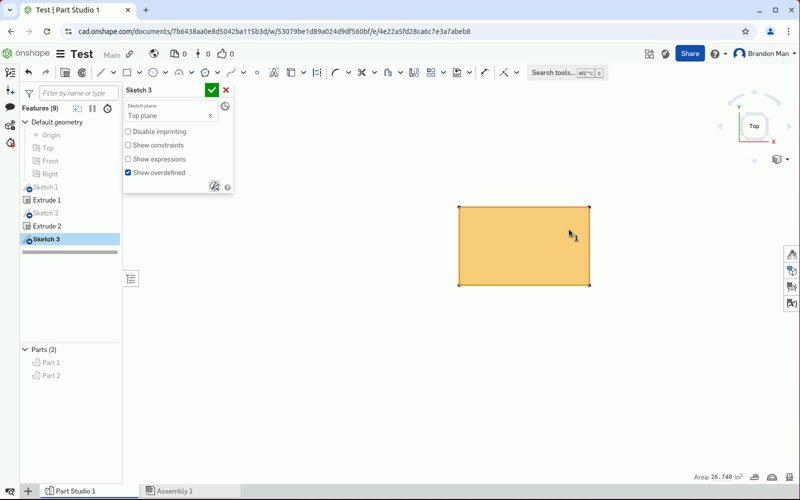
scroll(-6)
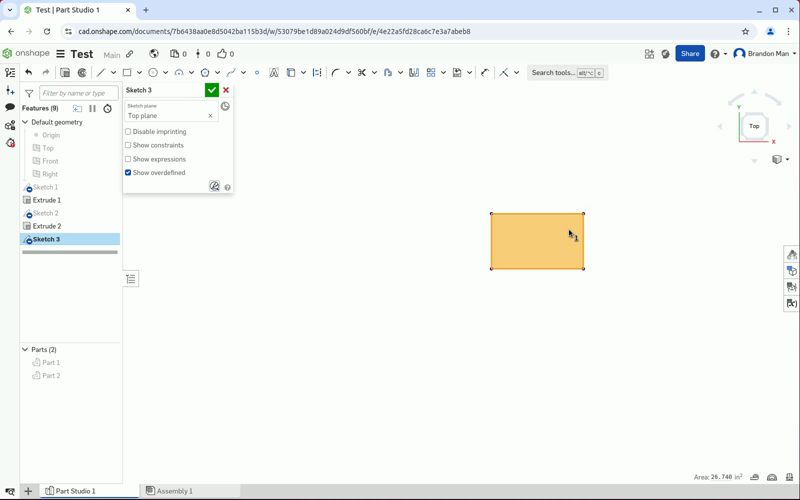
scroll(-6)
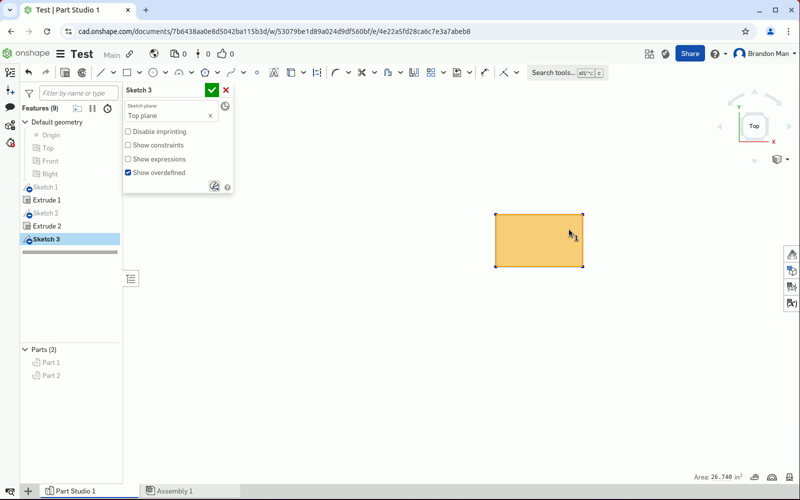
scroll(-6)
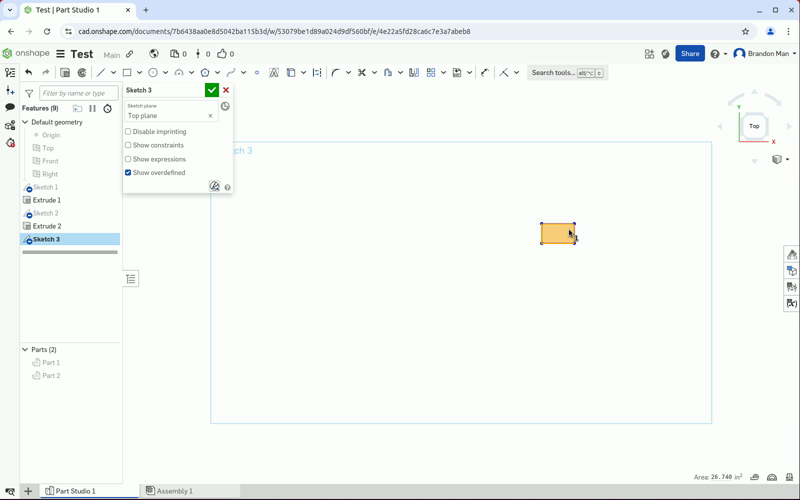
mouse_move(73, 352)
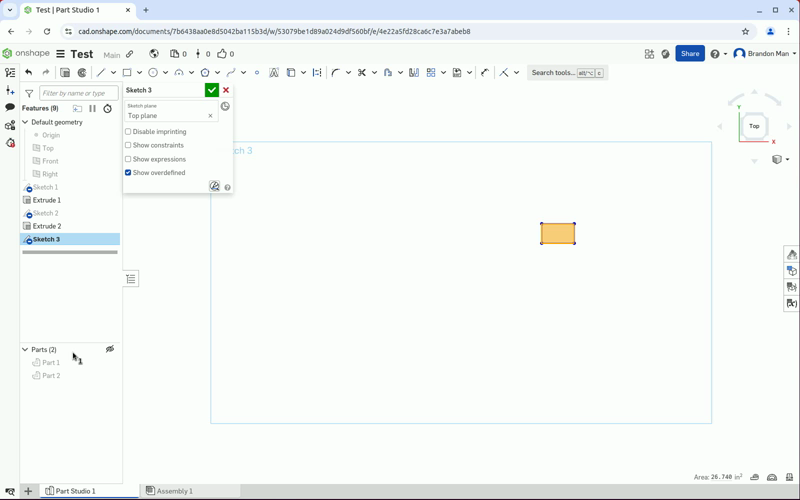
key(shift+y)
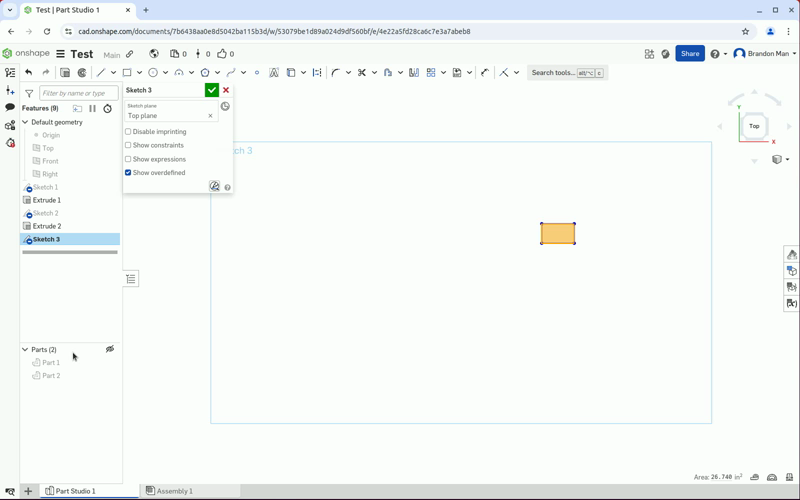
key(shift+e)
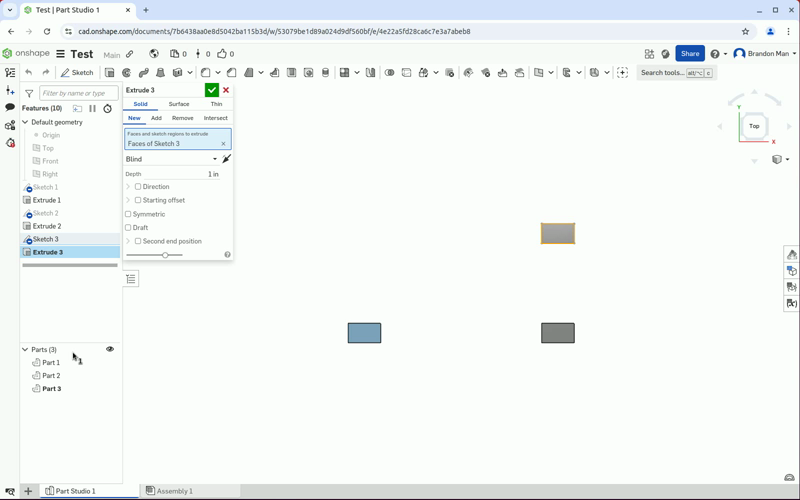
mouse_move(143, 106)
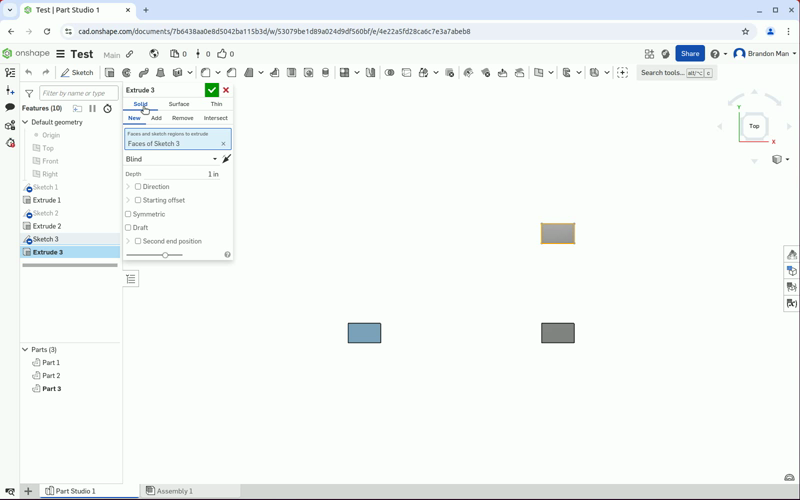
click(143, 106)
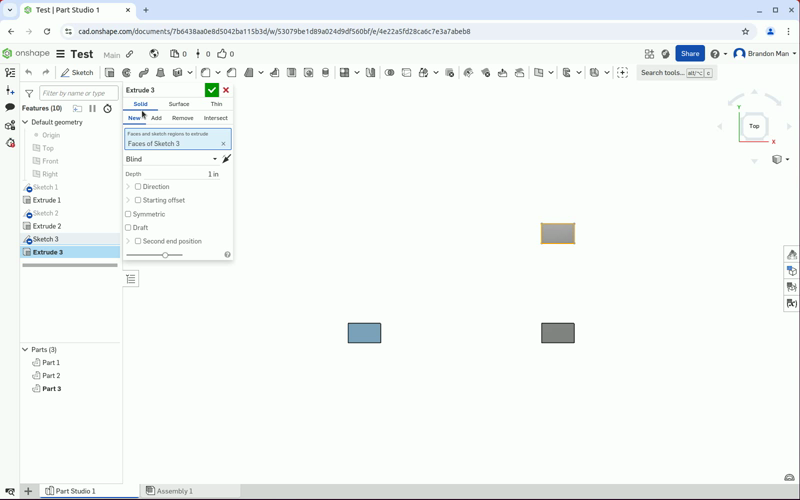
mouse_move(137, 120)
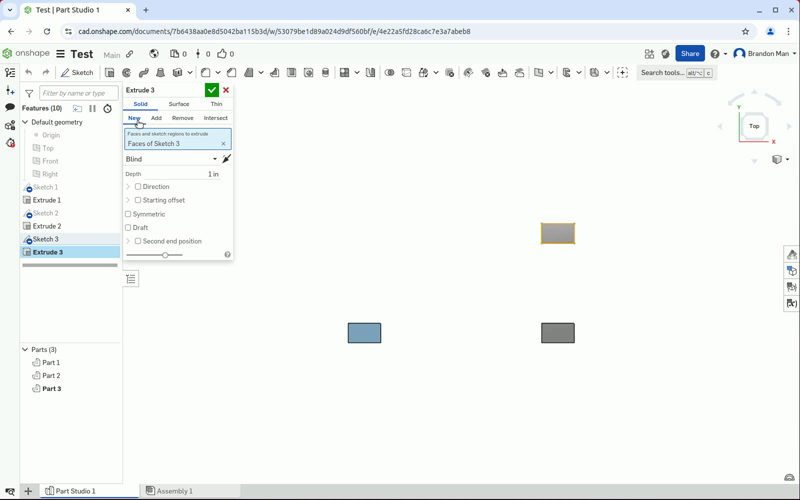
click(137, 120)
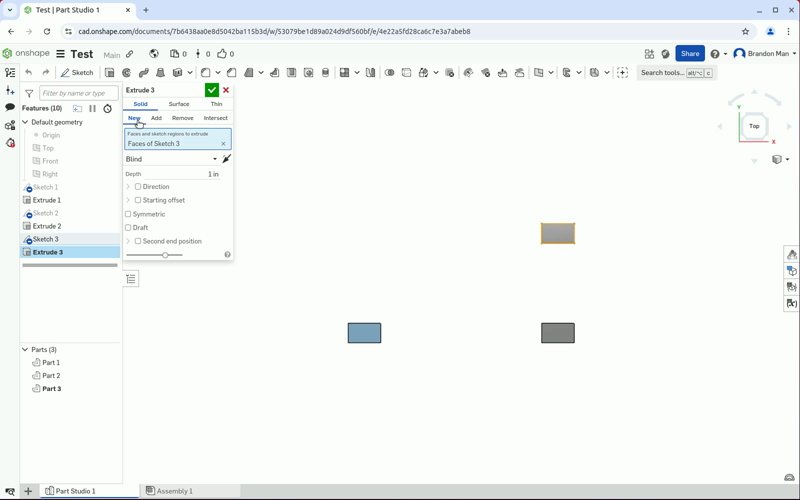
key(tab, 4)
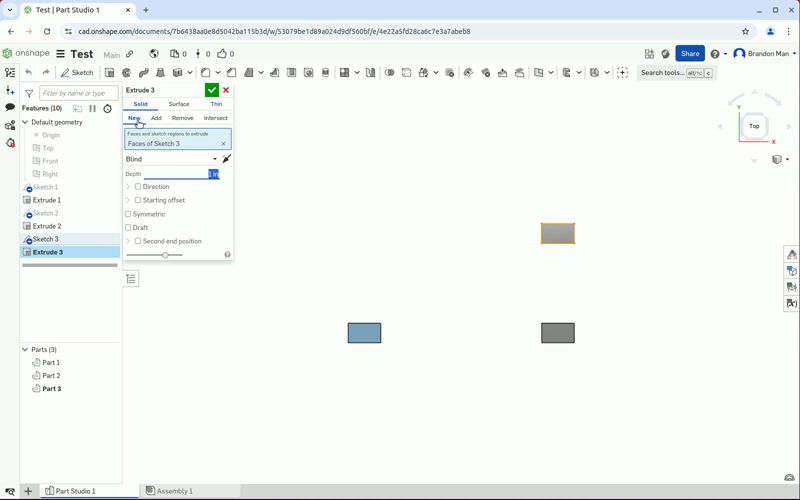
text(3.851)
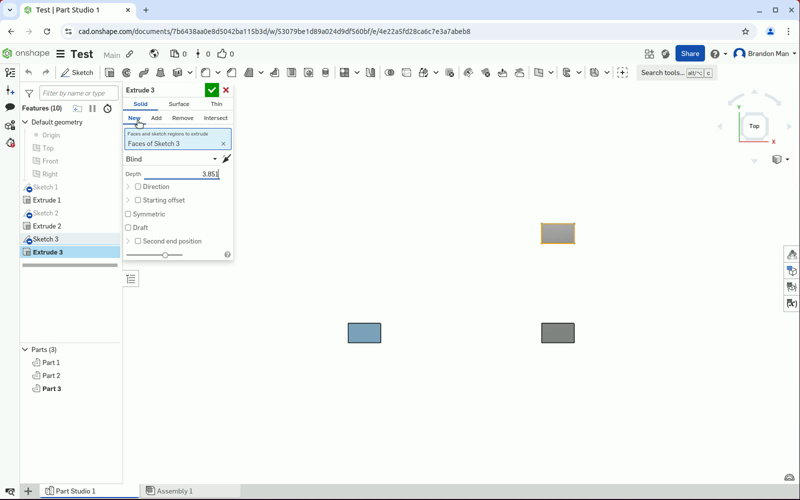
key(enter)
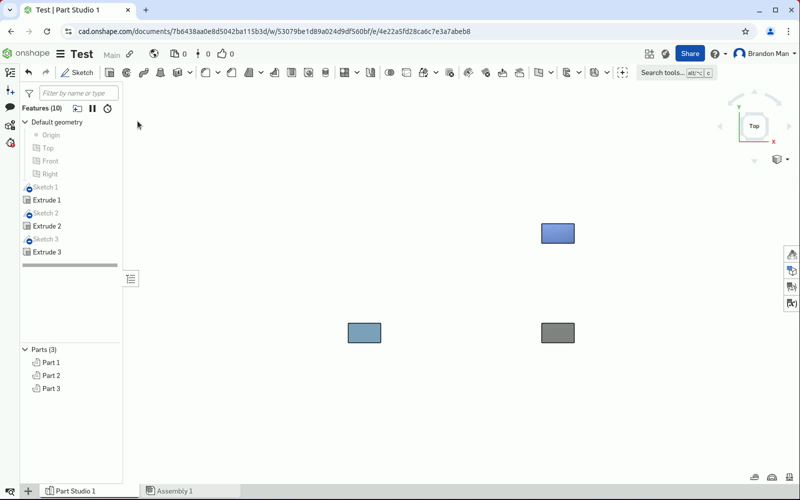
key(shift+h)
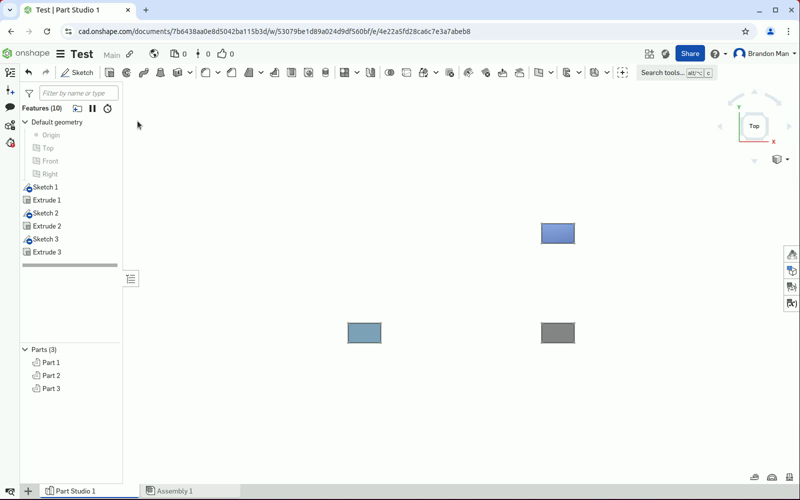
key(shift+h)
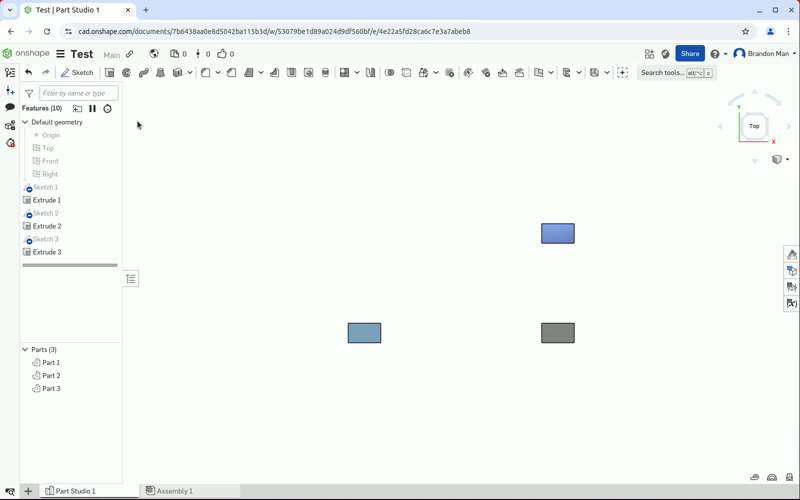
mouse_move(73, 189)
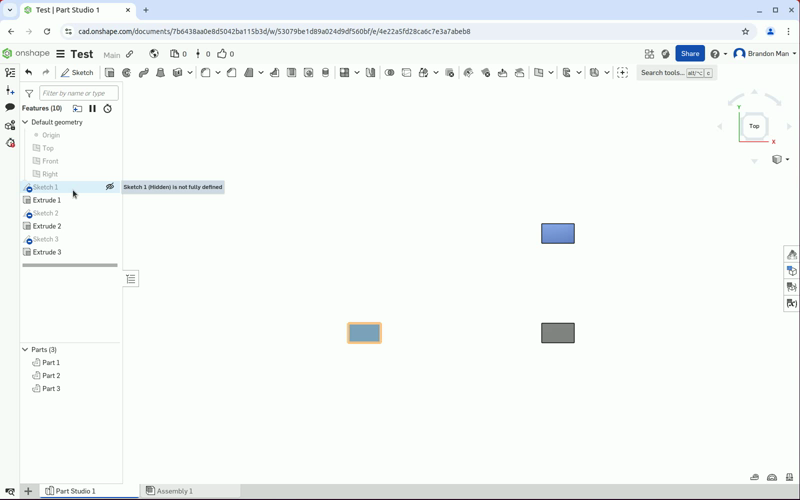
click(73, 189)
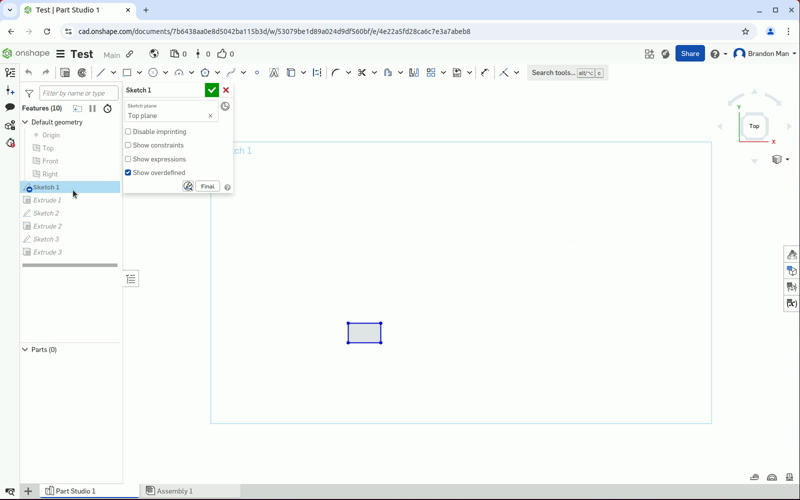
mouse_move(229, 92)
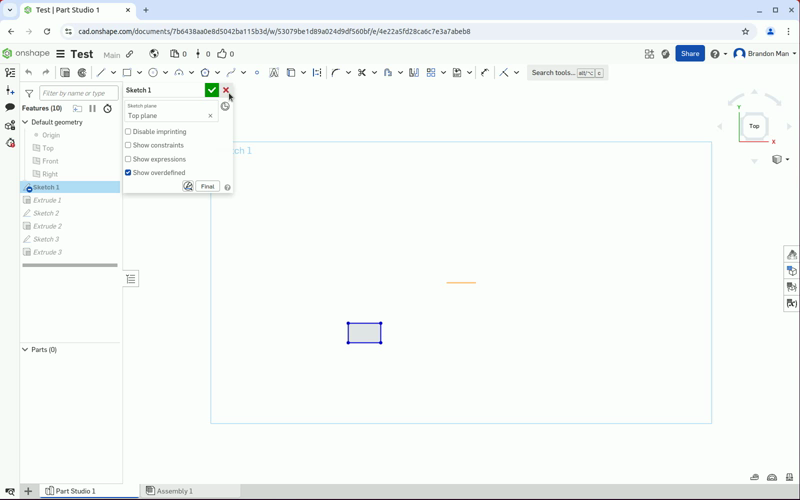
click(229, 92)
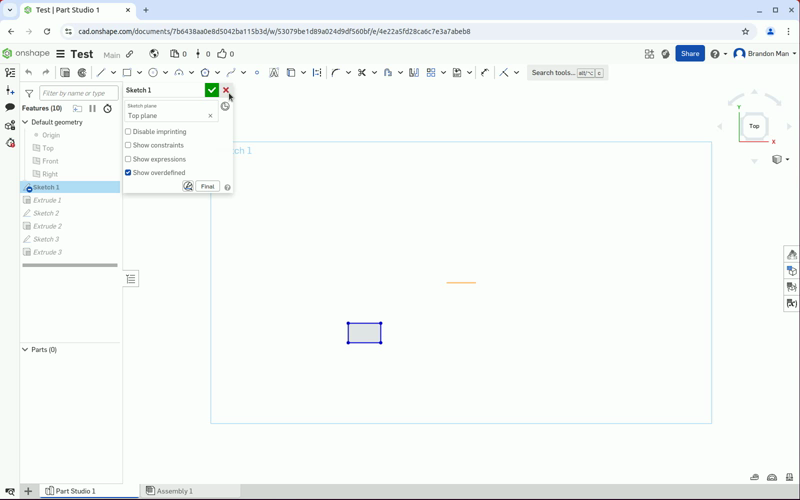
key(shift+s)
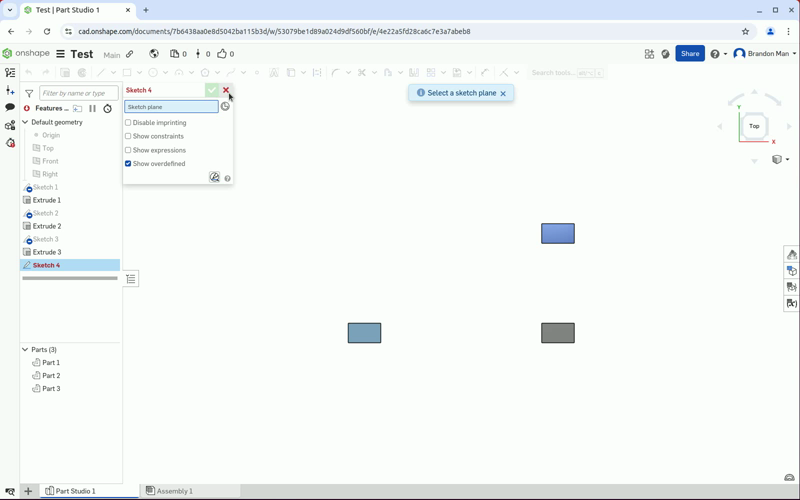
mouse_move(73, 150)
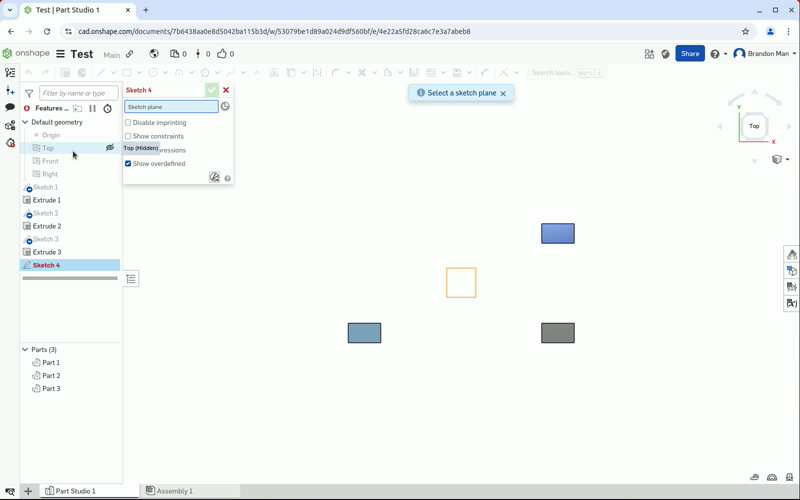
click(73, 150)
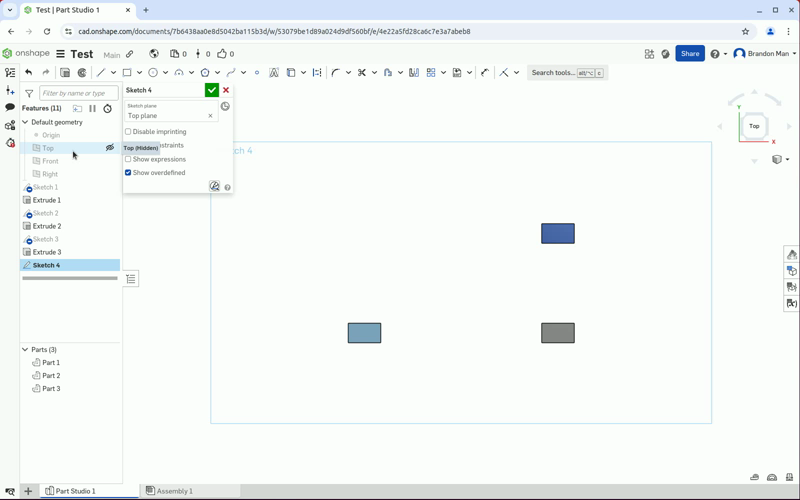
mouse_move(73, 352)
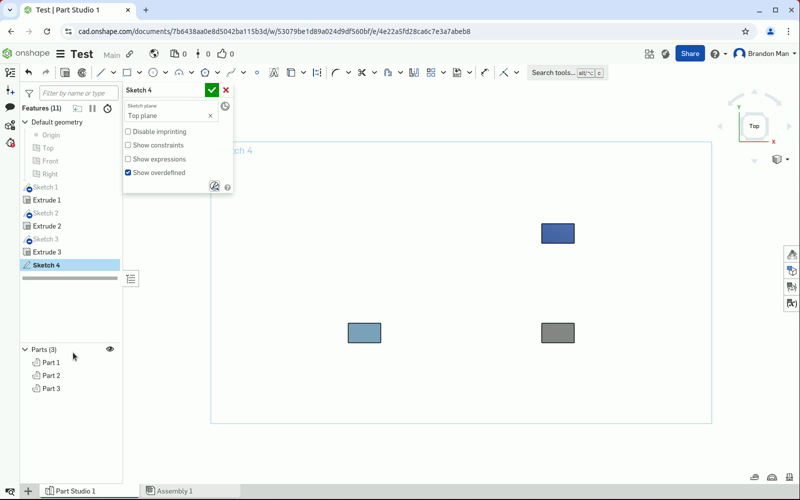
key(y)
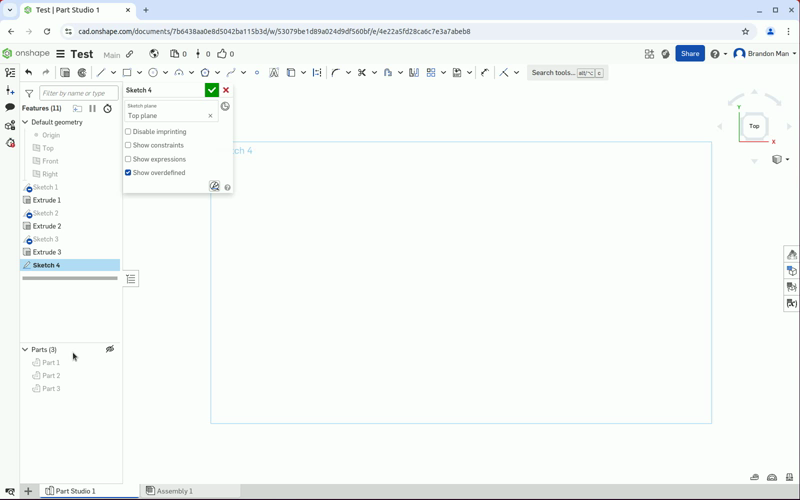
key(l)
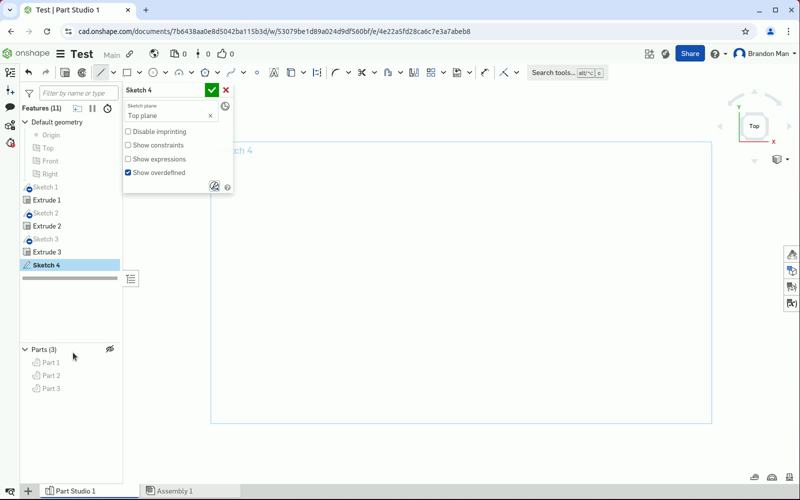
key_down(shift)
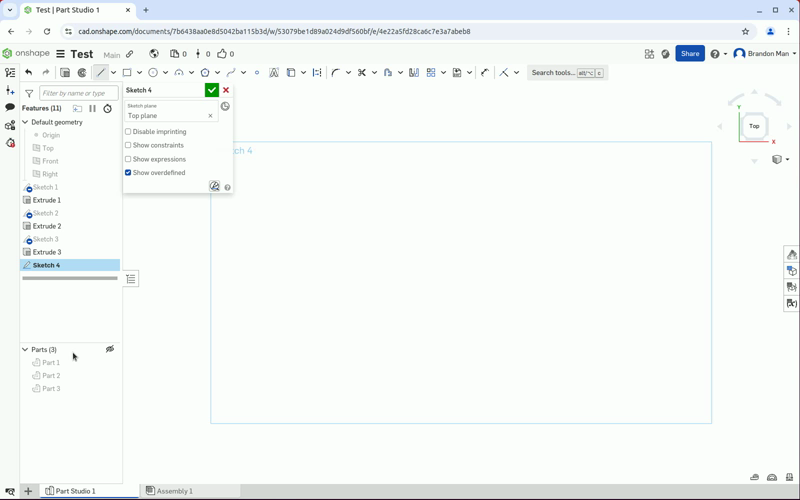
mouse_move(348, 243)
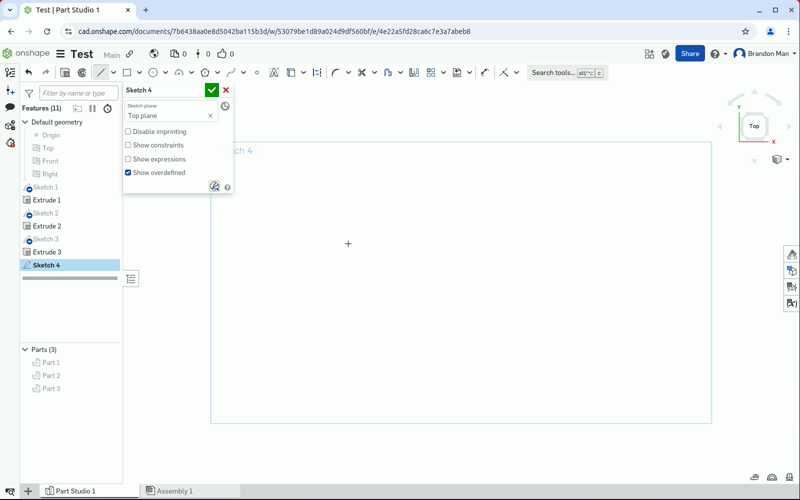
click(348, 243)
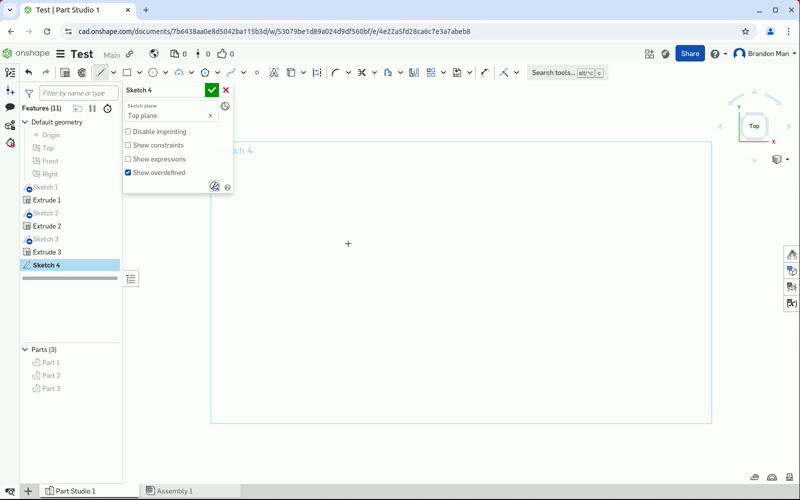
key_up(shift)
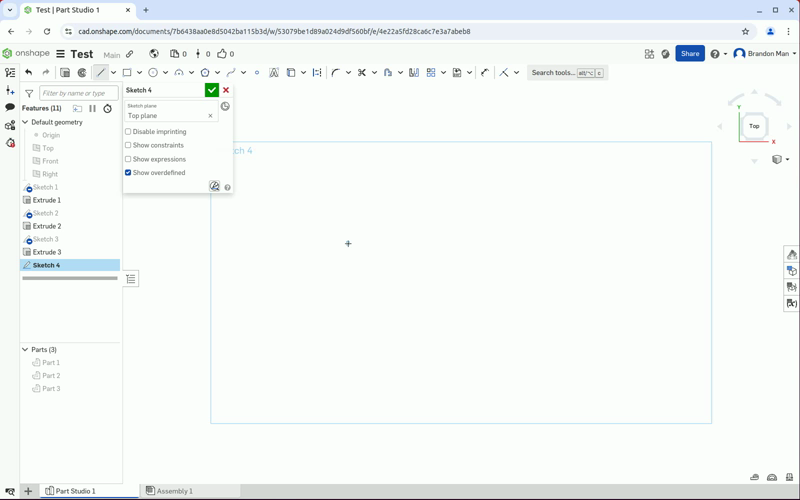
key_down(shift)
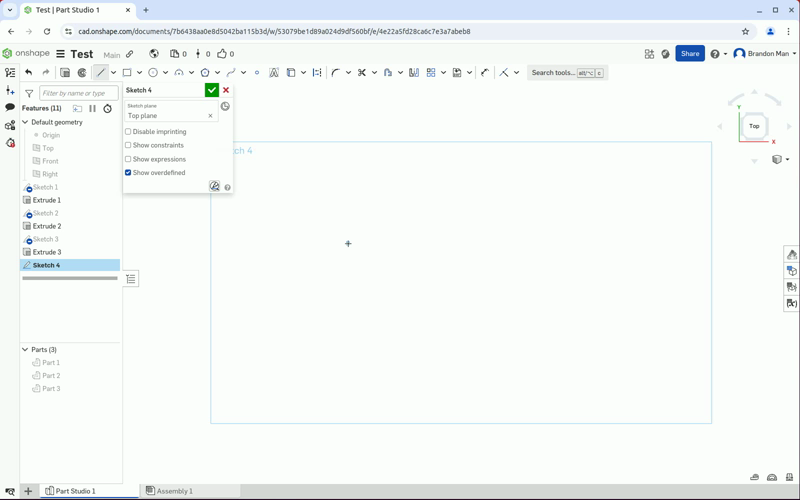
mouse_move(378, 243)
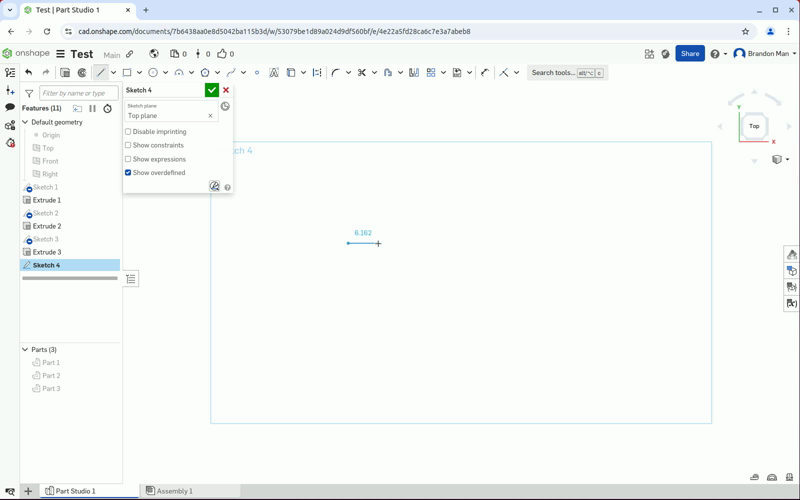
mouse_move(380, 243)
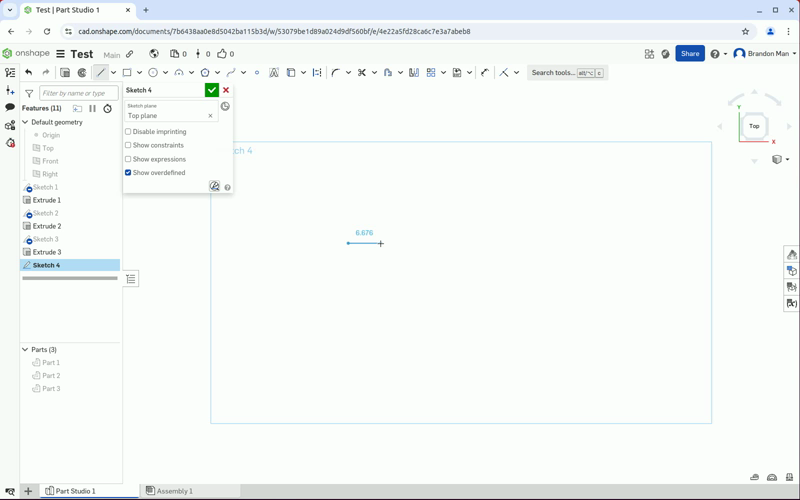
click(380, 243)
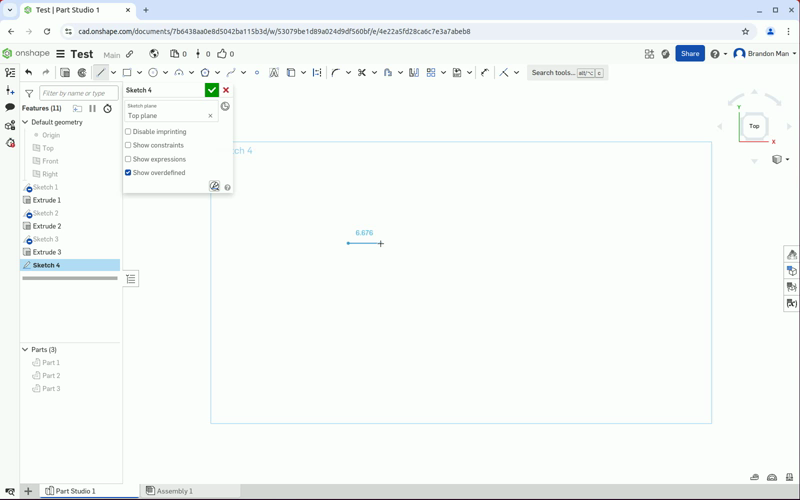
key_up(shift)
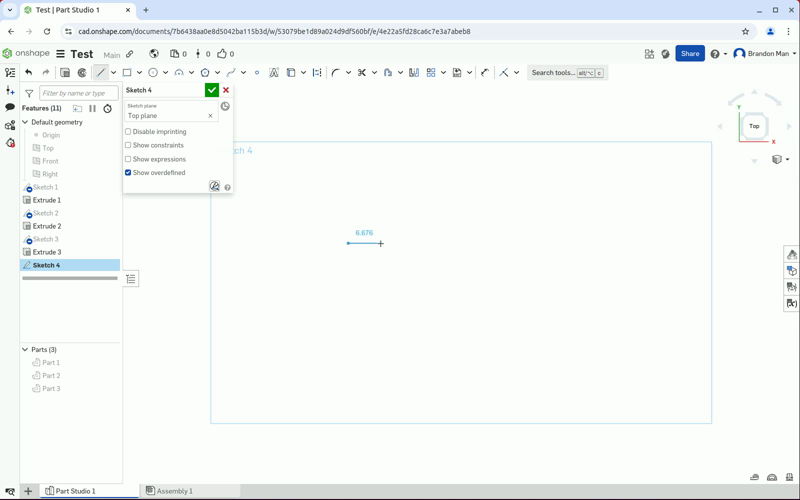
key_down(shift)
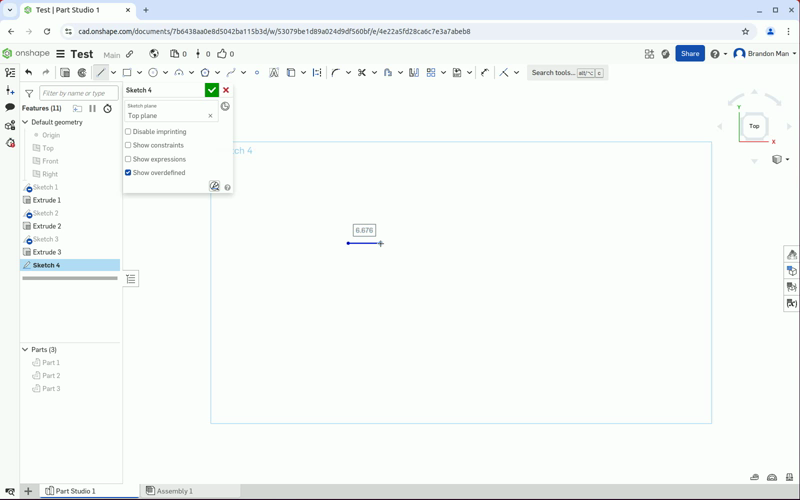
mouse_move(410, 243)
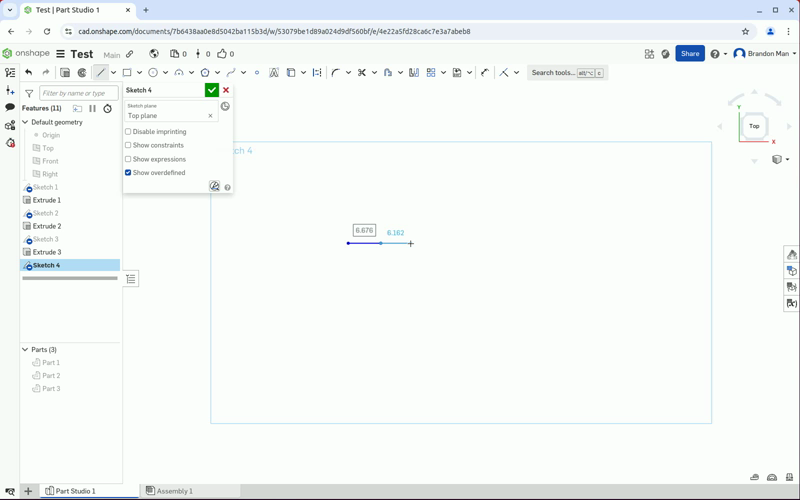
mouse_move(380, 223)
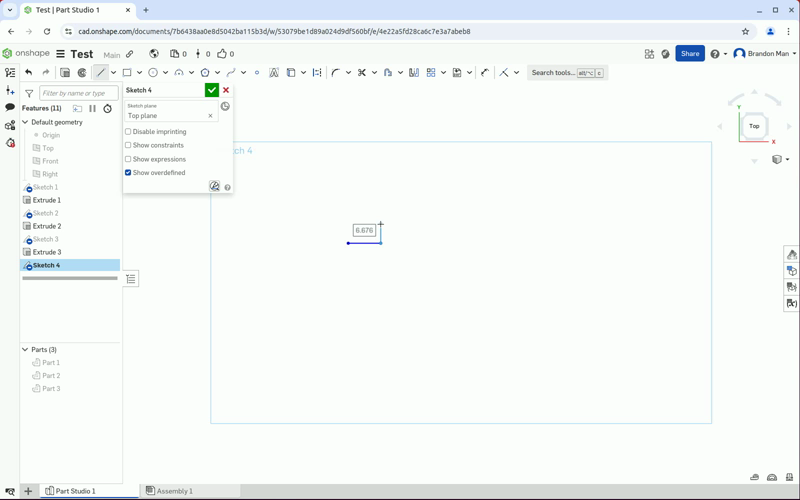
click(380, 223)
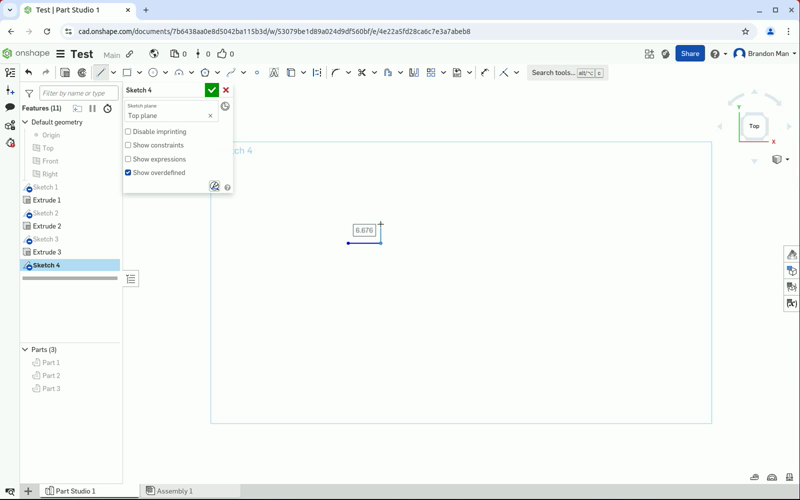
key_up(shift)
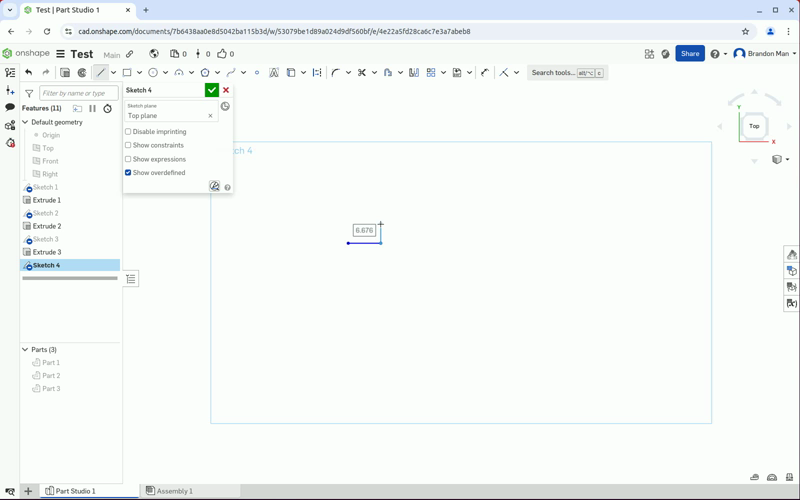
key_down(shift)
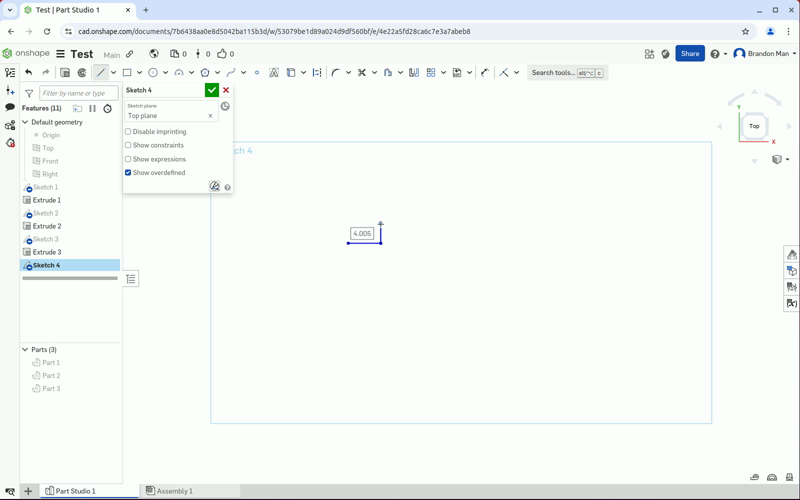
mouse_move(410, 223)
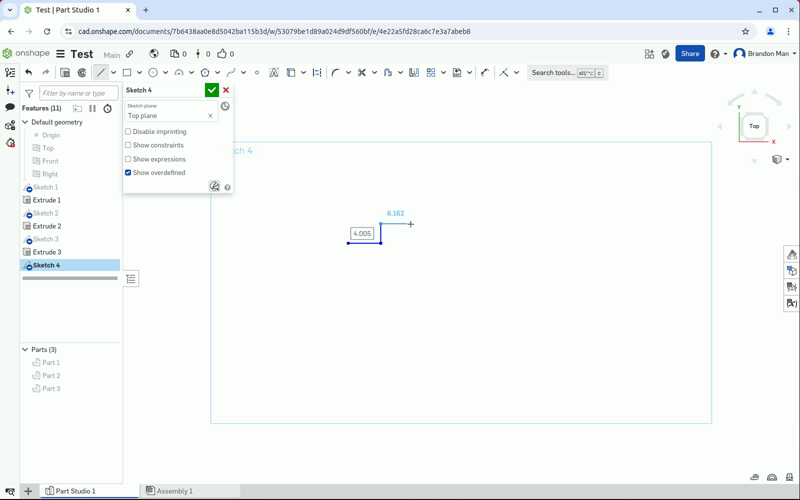
mouse_move(348, 223)
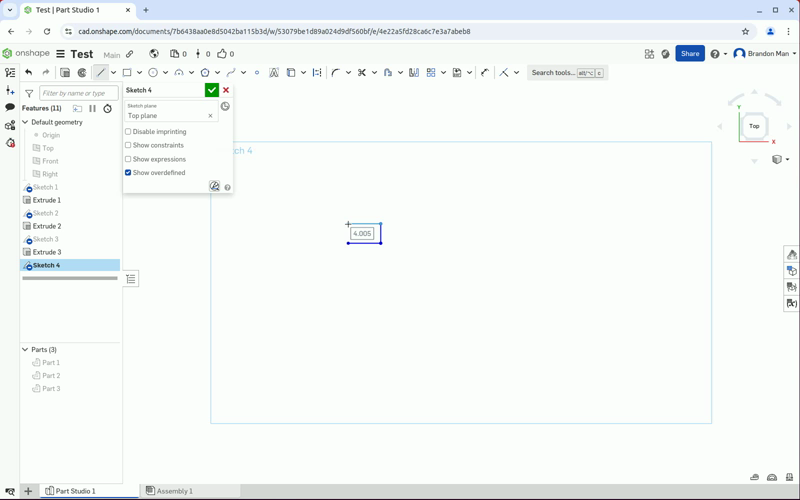
click(348, 223)
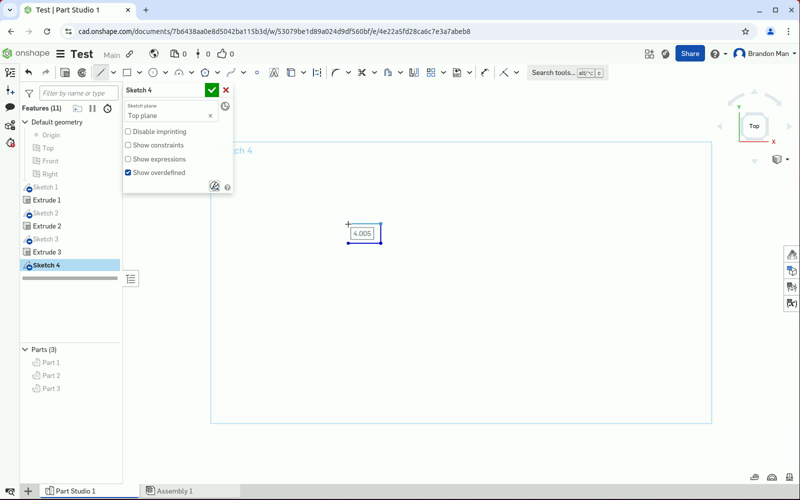
key_up(shift)
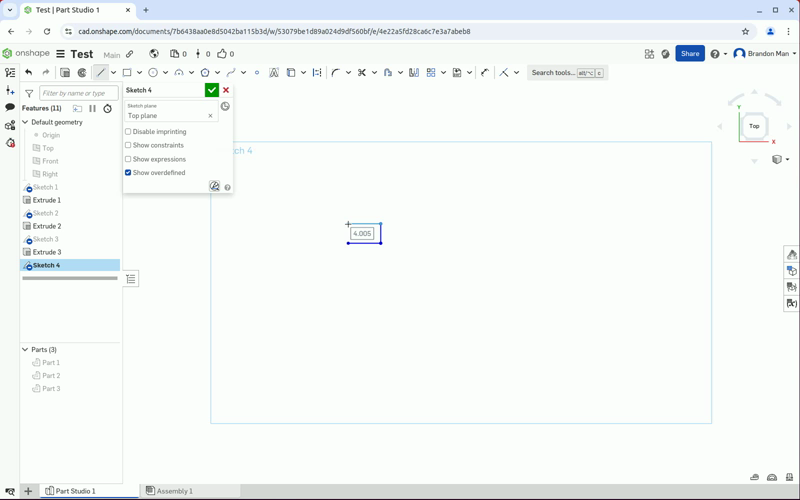
mouse_move(378, 223)
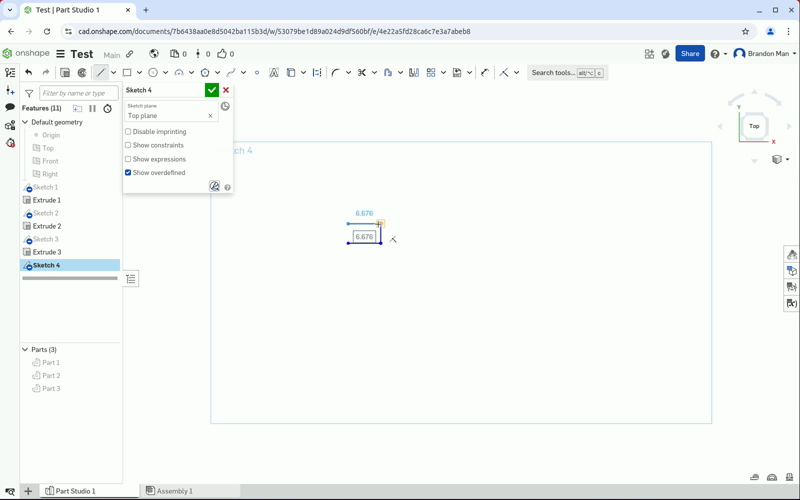
key_down(shift)
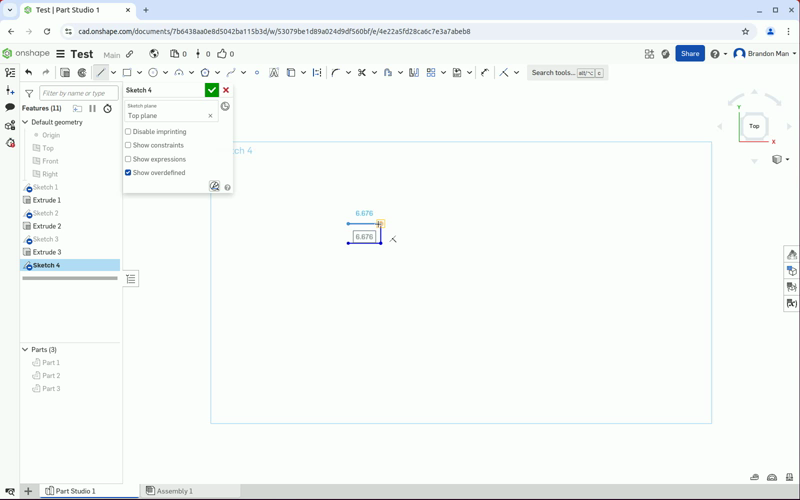
mouse_move(348, 243)
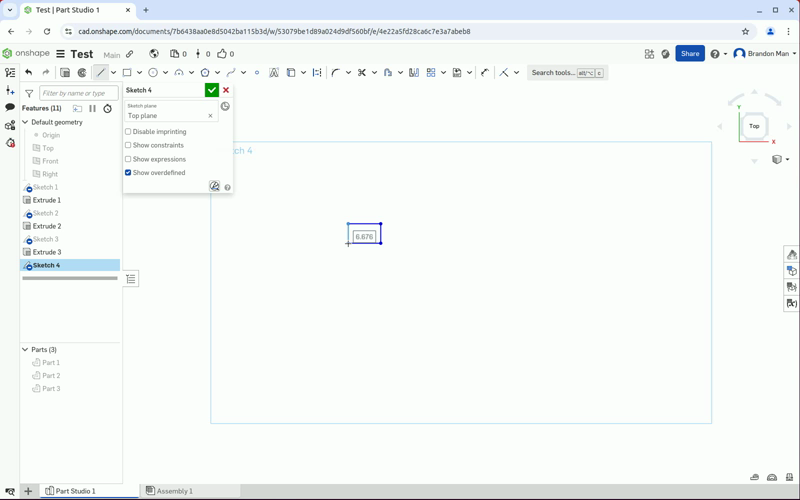
key_up(shift)
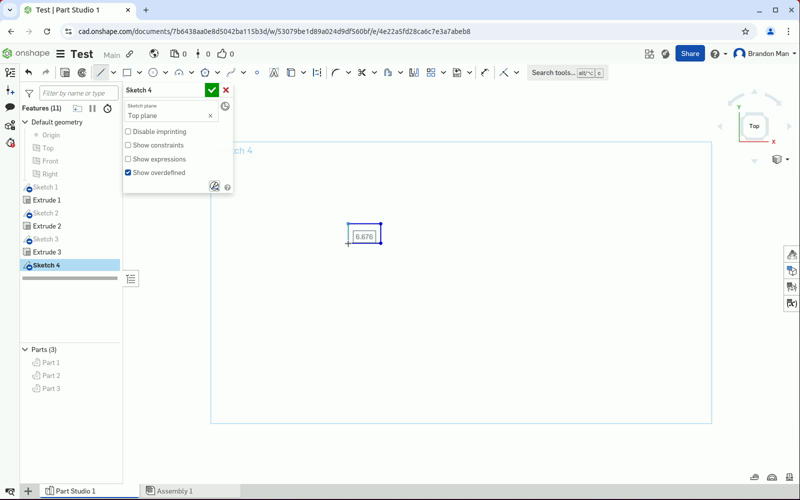
click(348, 243)
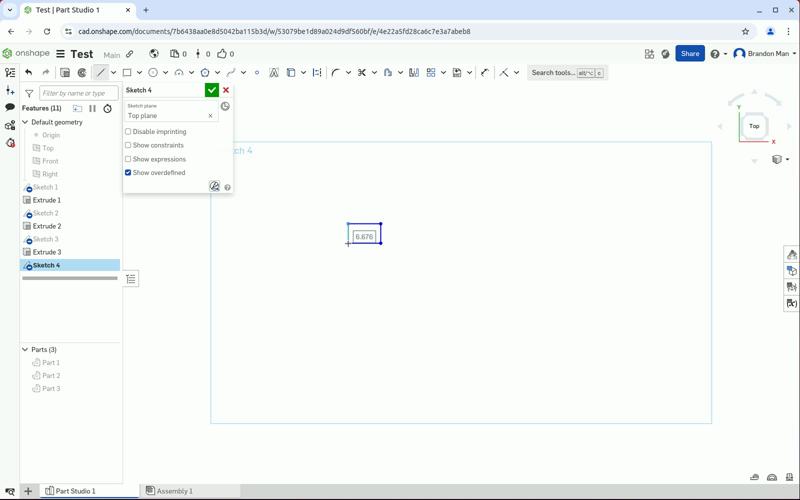
key(esc)
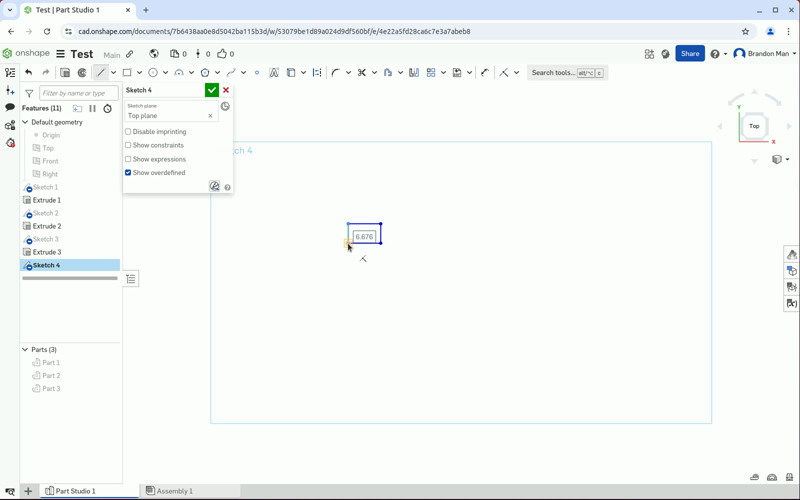
mouse_move(377, 224)
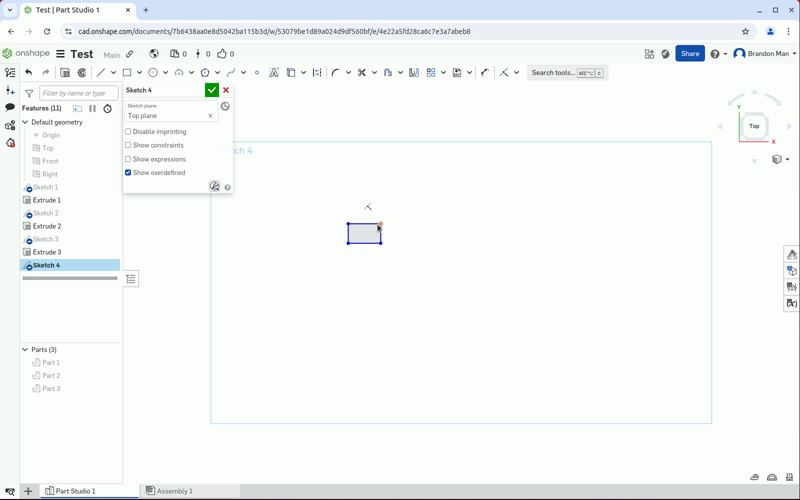
scroll(6)
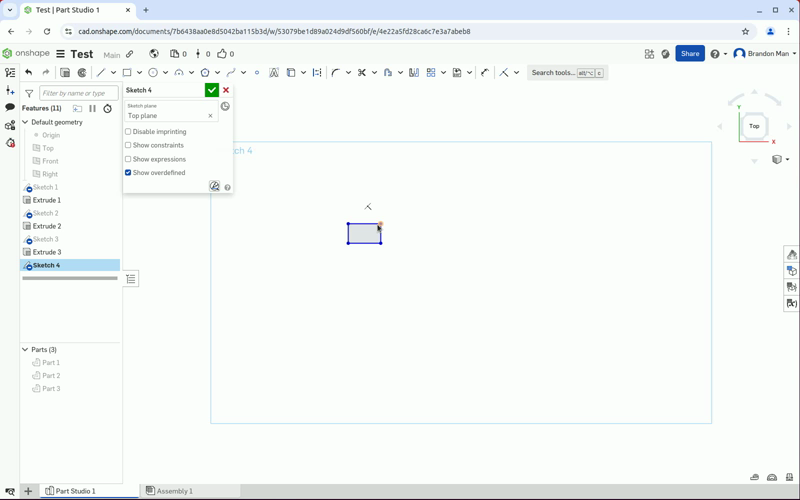
scroll(6)
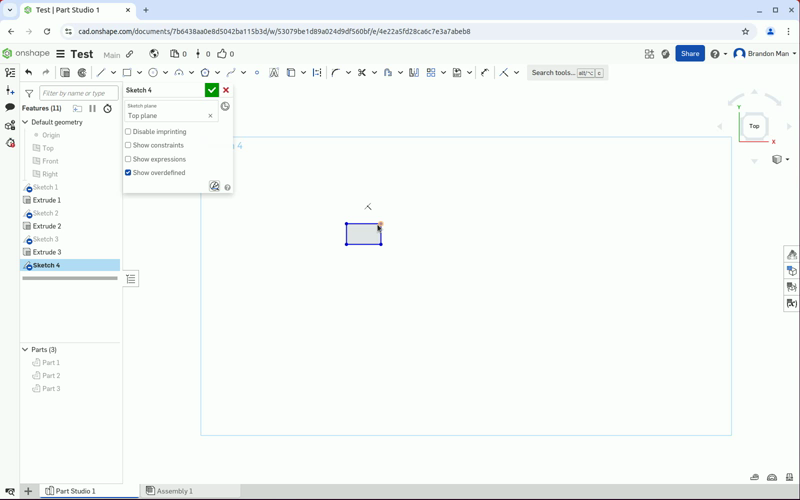
scroll(6)
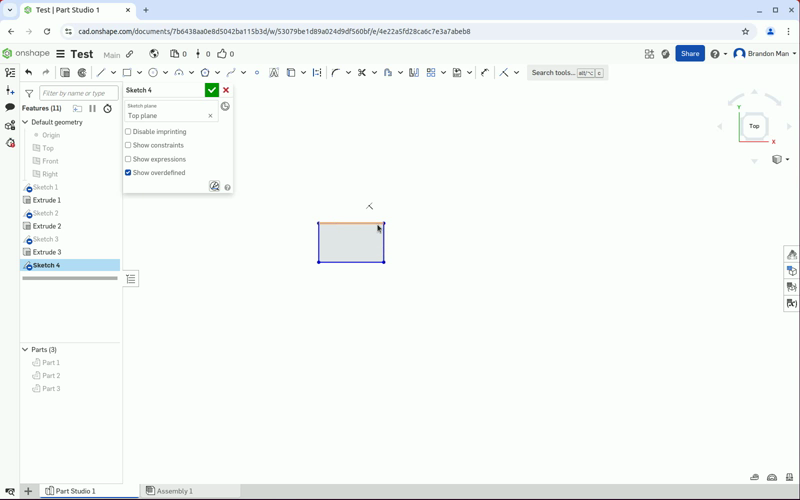
scroll(6)
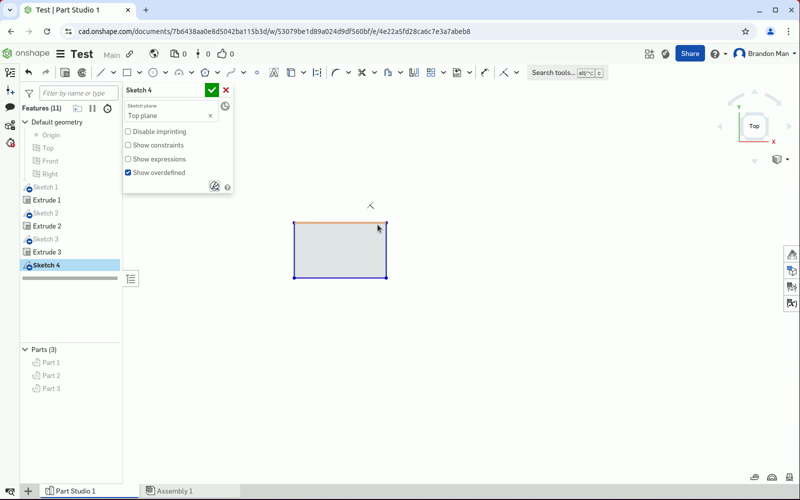
scroll(6)
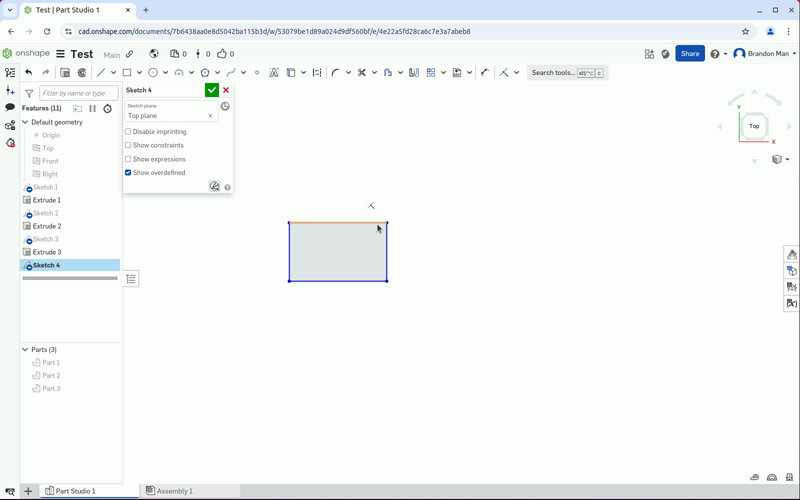
scroll(6)
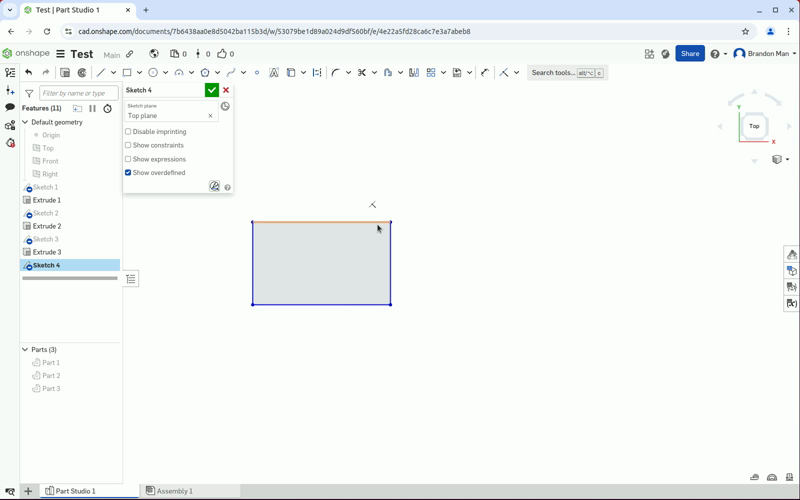
scroll(6)
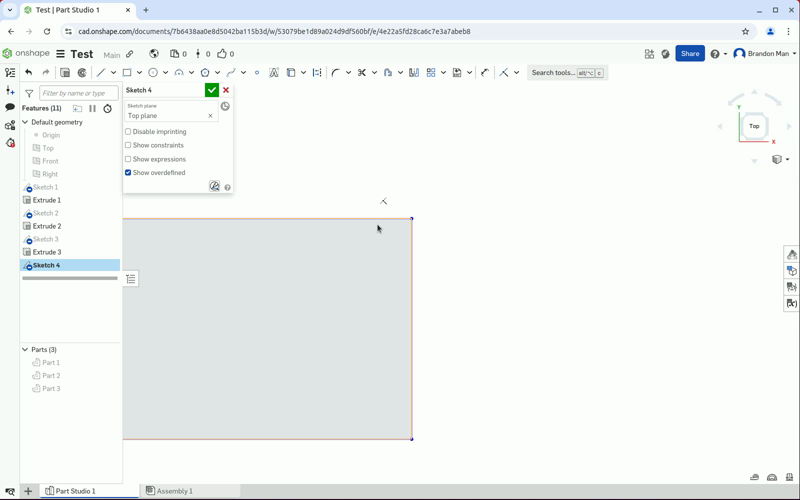
click(377, 224)
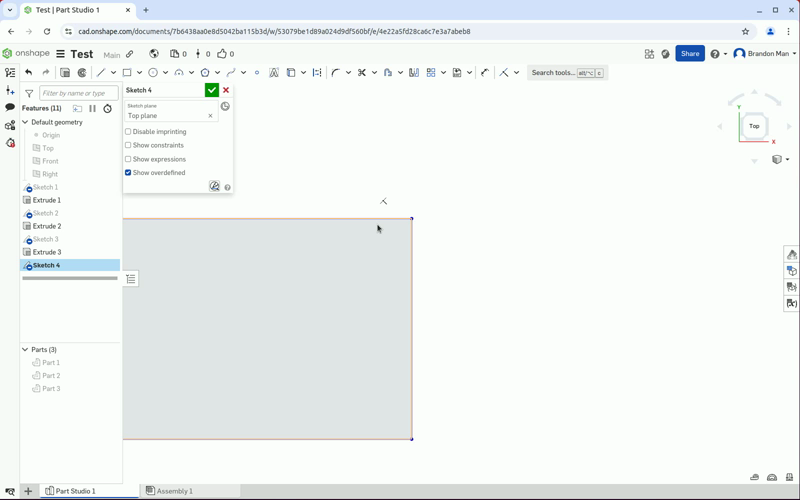
scroll(-6)
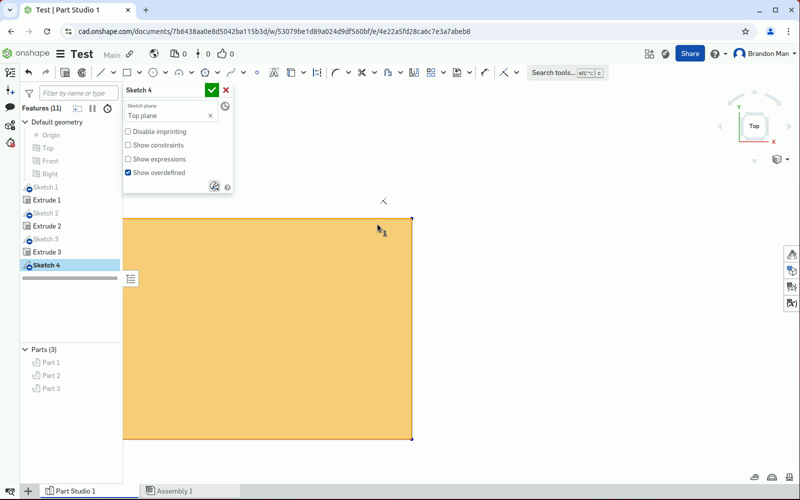
scroll(-6)
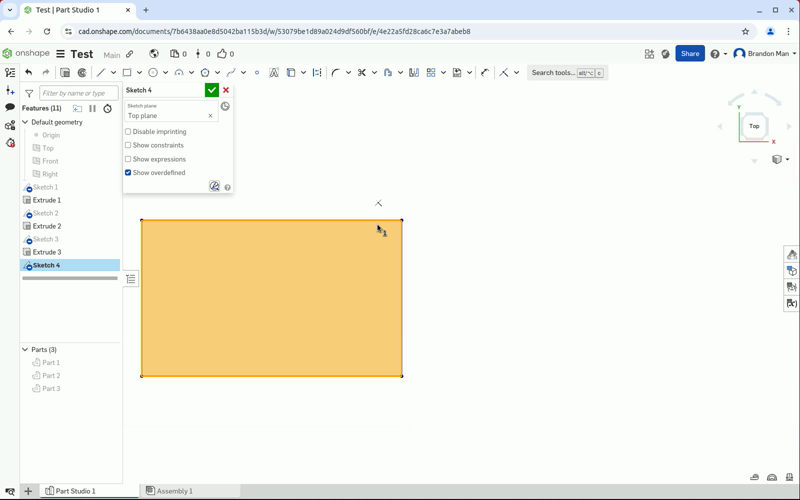
scroll(-6)
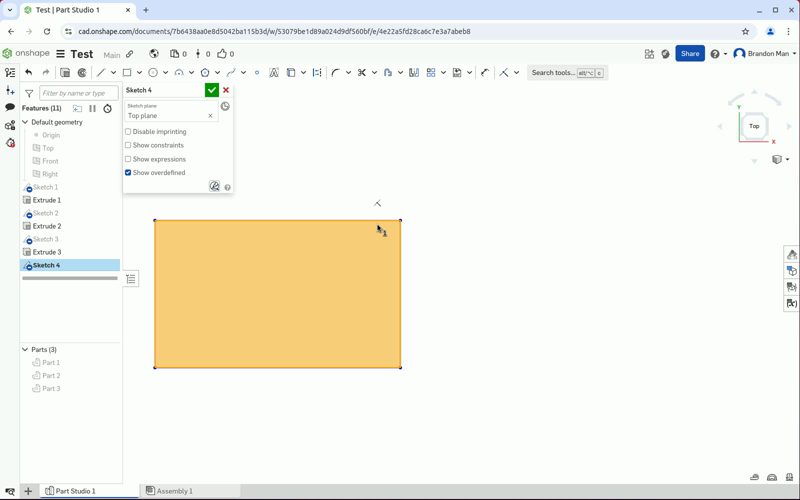
scroll(-6)
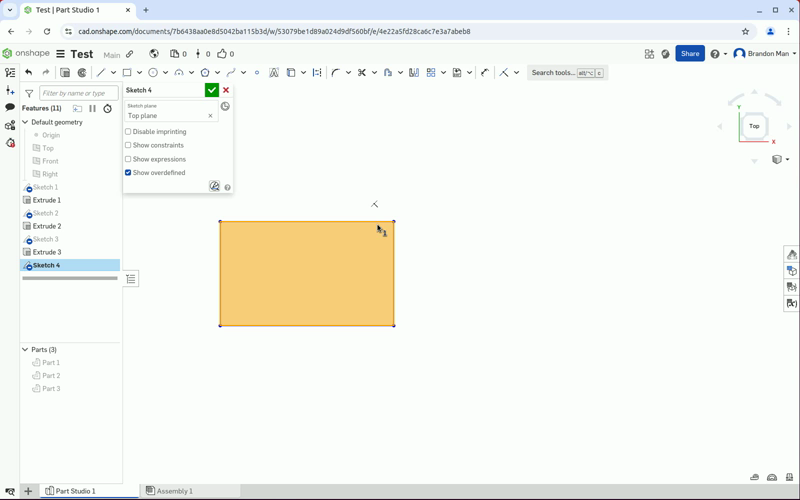
scroll(-6)
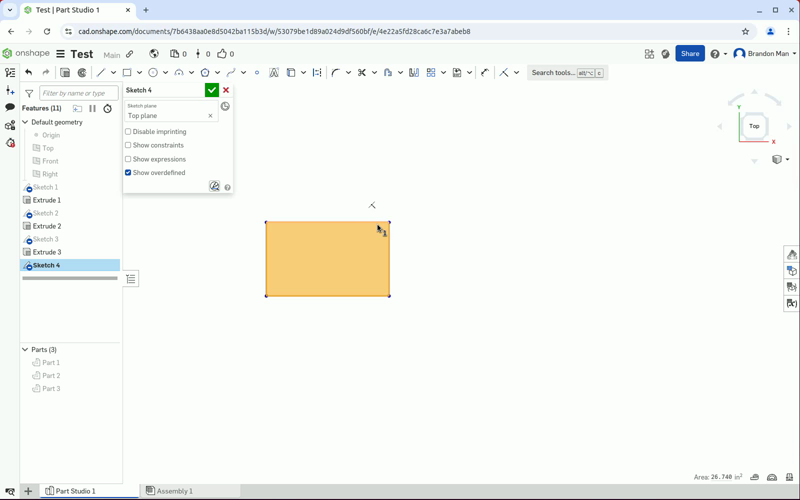
scroll(-6)
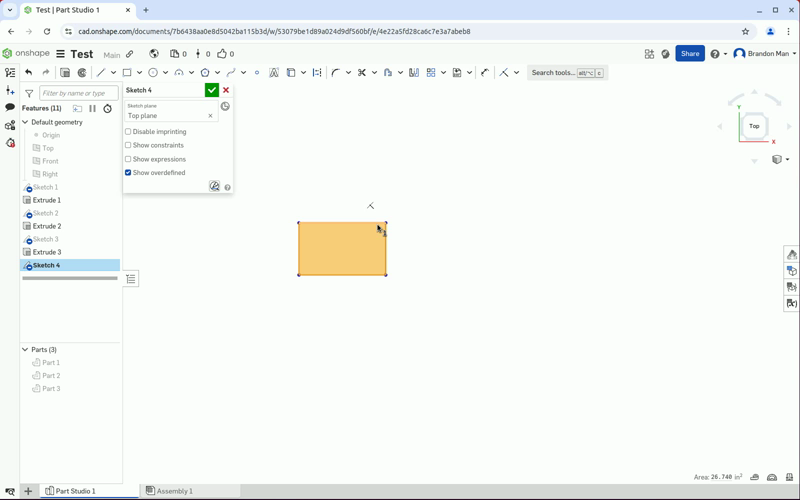
scroll(-6)
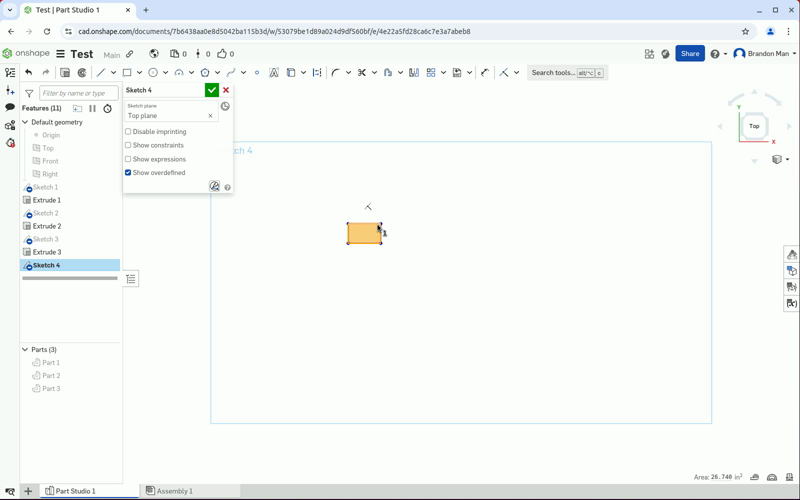
mouse_move(73, 352)
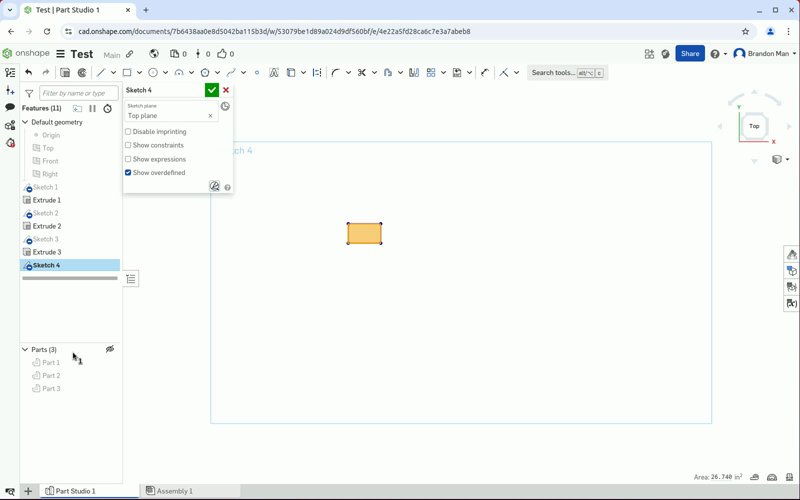
key(shift+y)
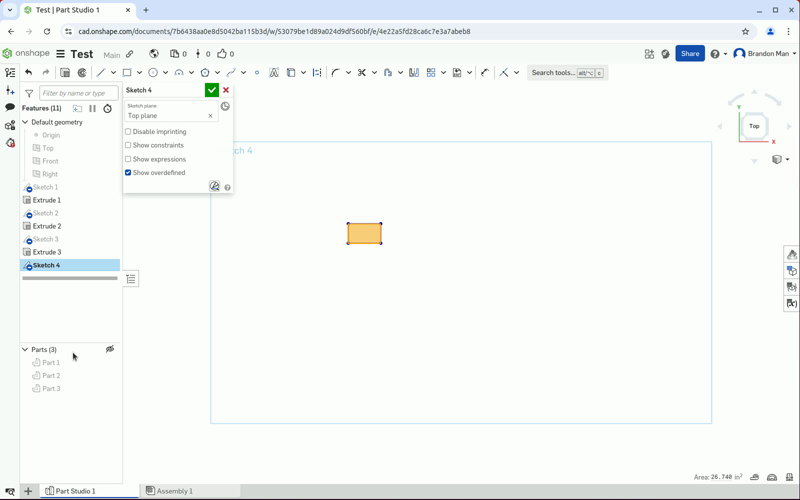
key(shift+e)
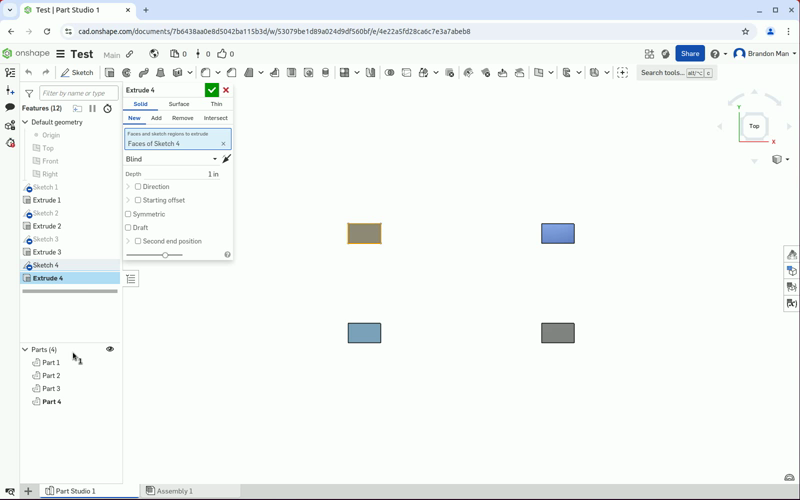
mouse_move(143, 106)
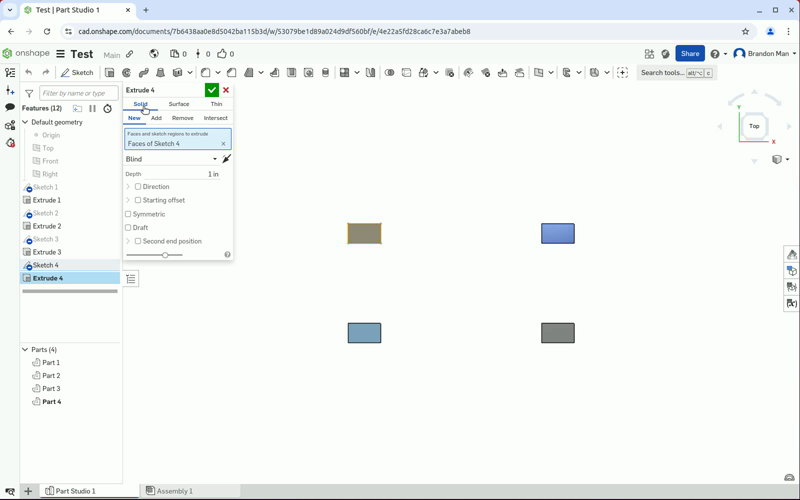
click(143, 106)
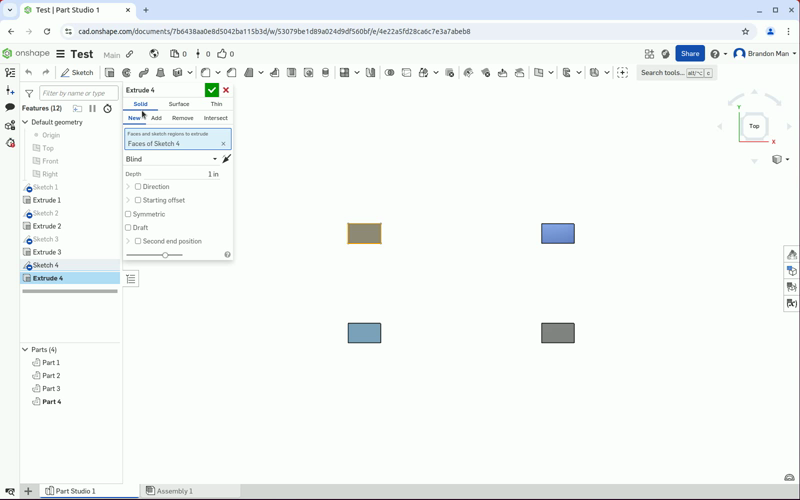
mouse_move(137, 120)
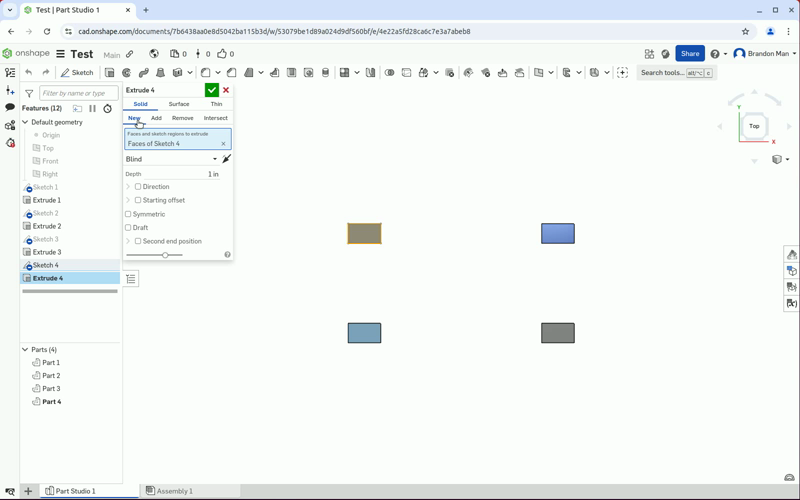
click(137, 120)
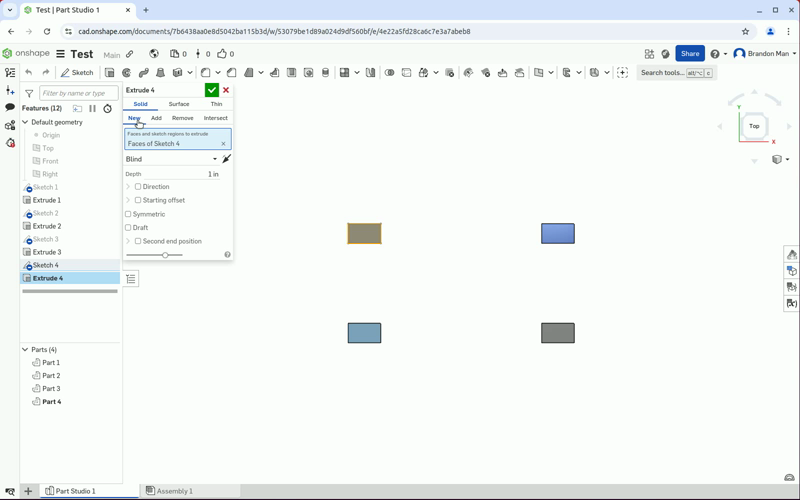
key(tab, 4)
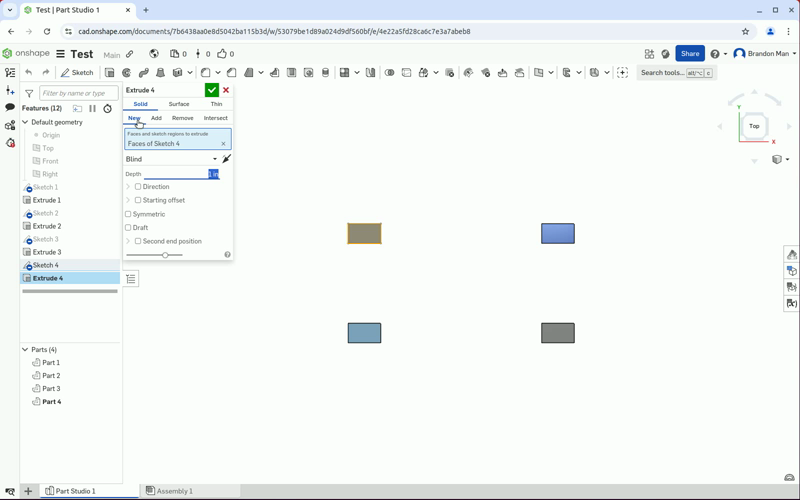
text(3.851)
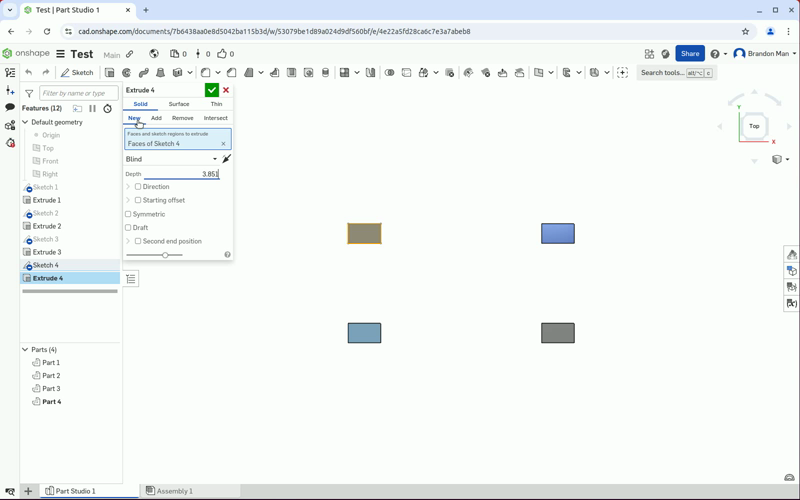
key(enter)
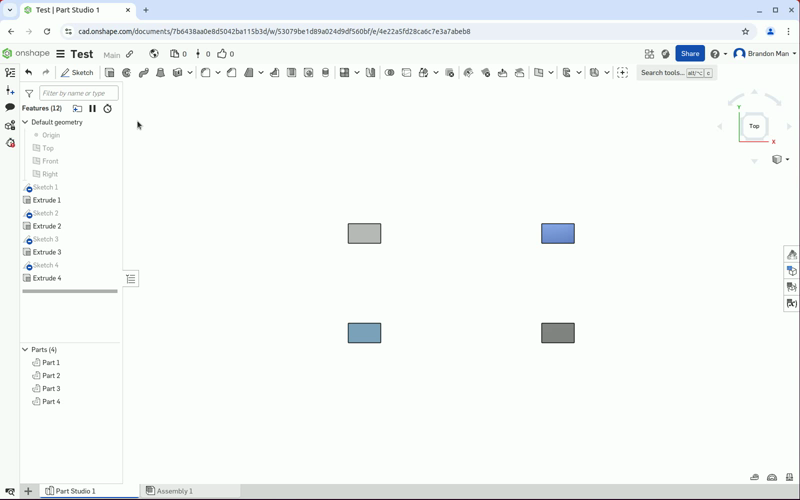
key(shift+h)
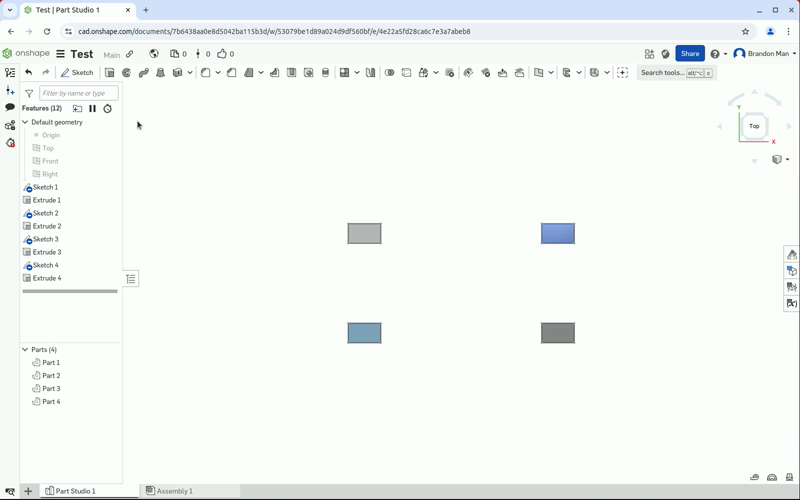
key(shift+h)
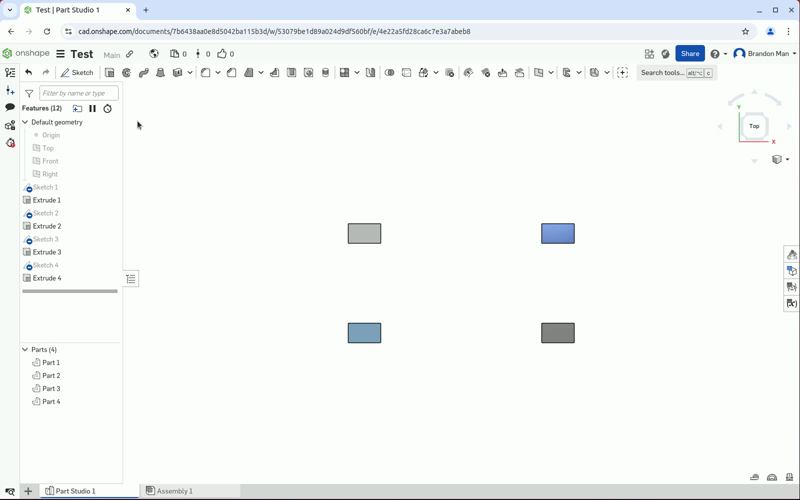
mouse_move(73, 189)
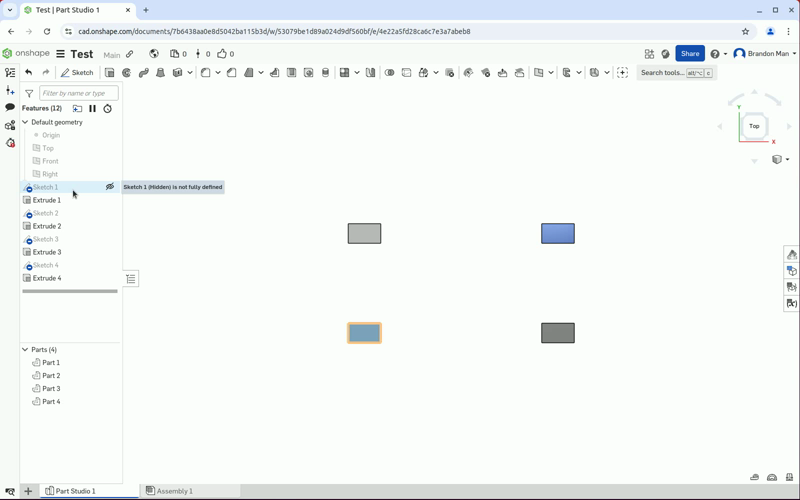
click(73, 189)
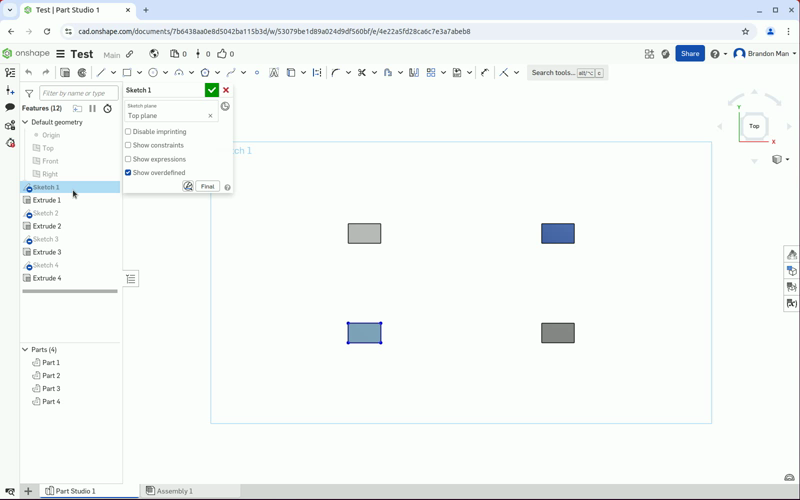
mouse_move(229, 92)
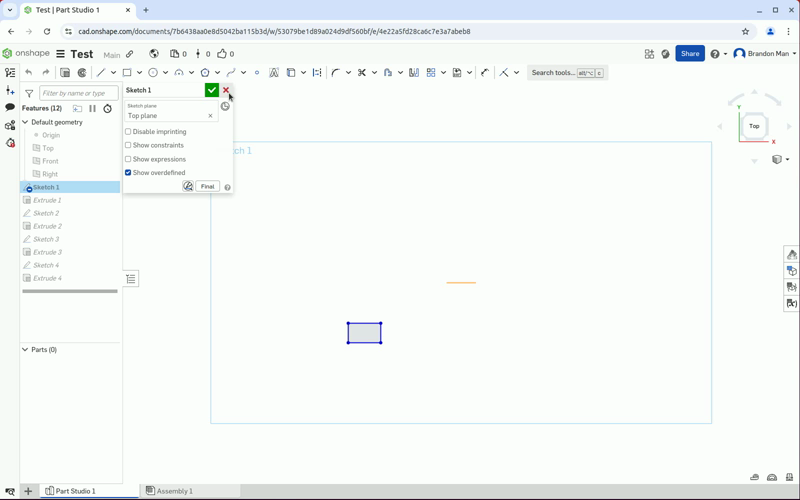
click(229, 92)
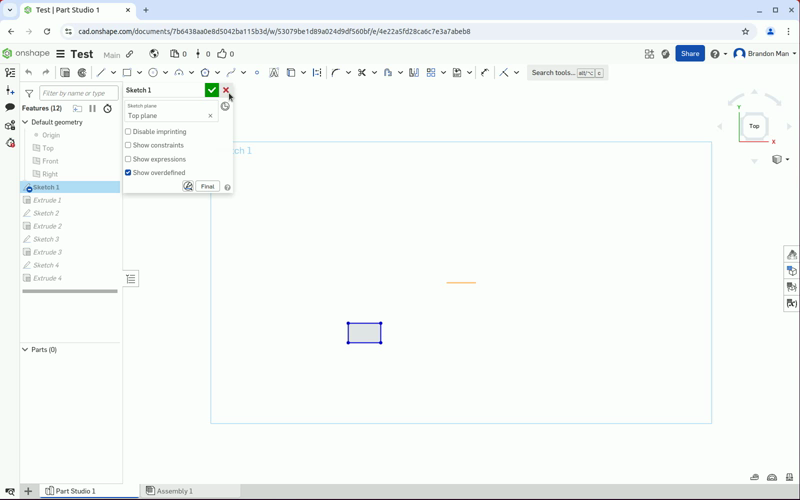
key(shift+s)
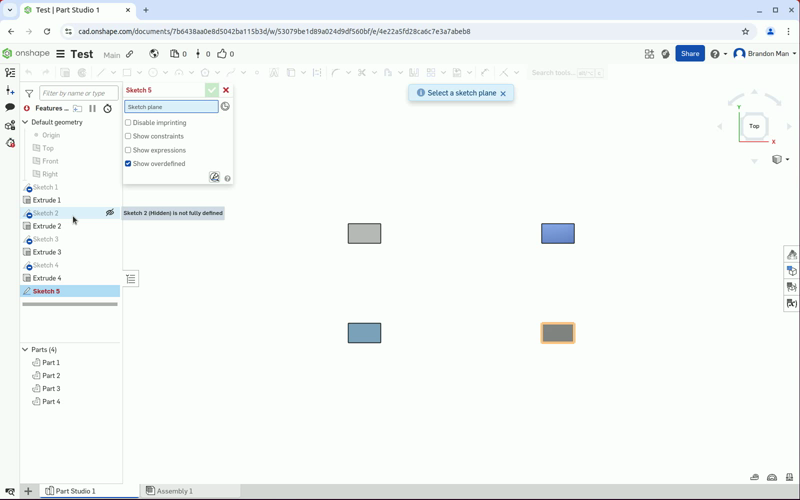
scroll(3)
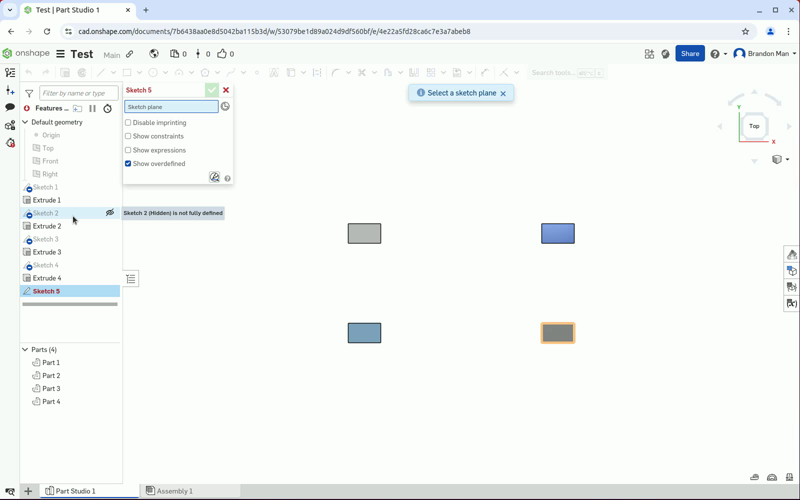
mouse_move(73, 150)
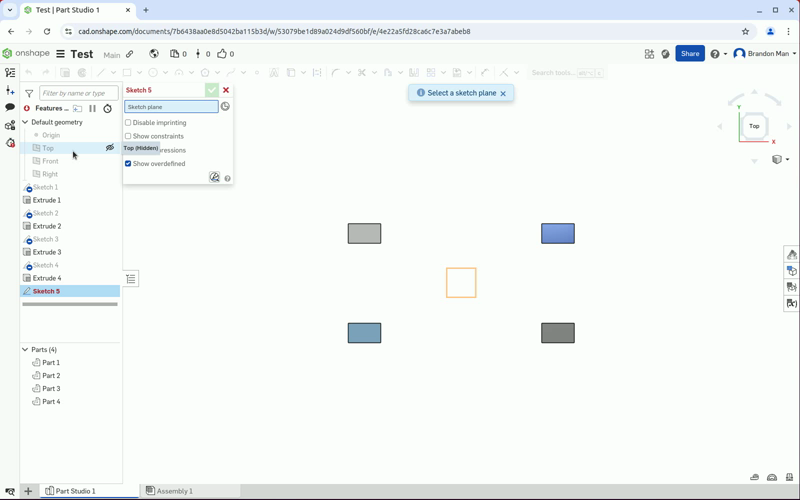
click(73, 150)
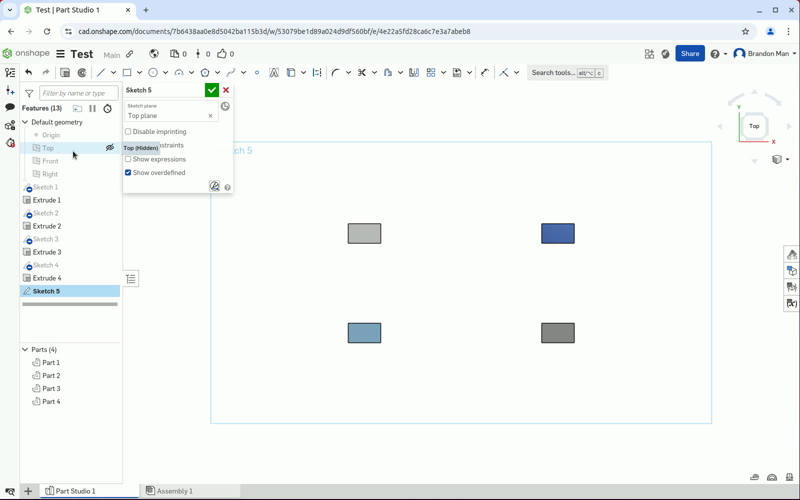
mouse_move(73, 352)
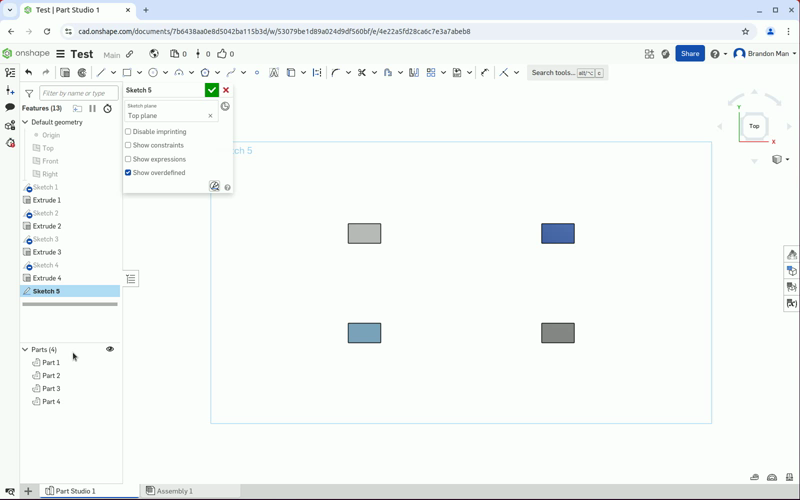
key(y)
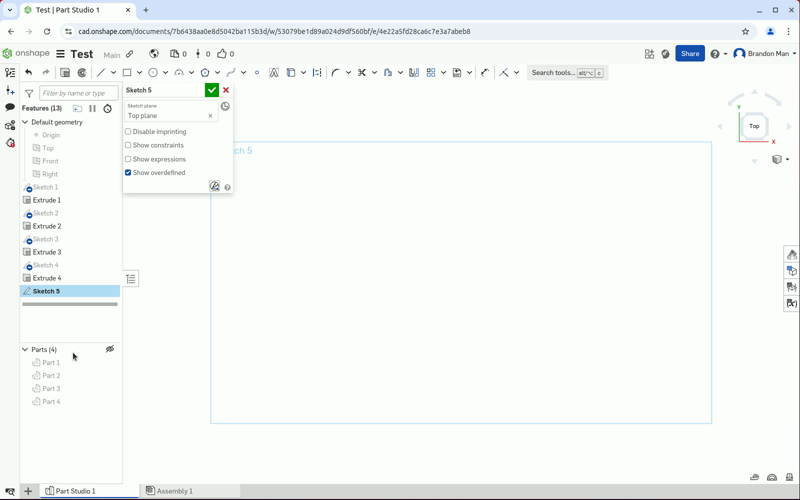
key(l)
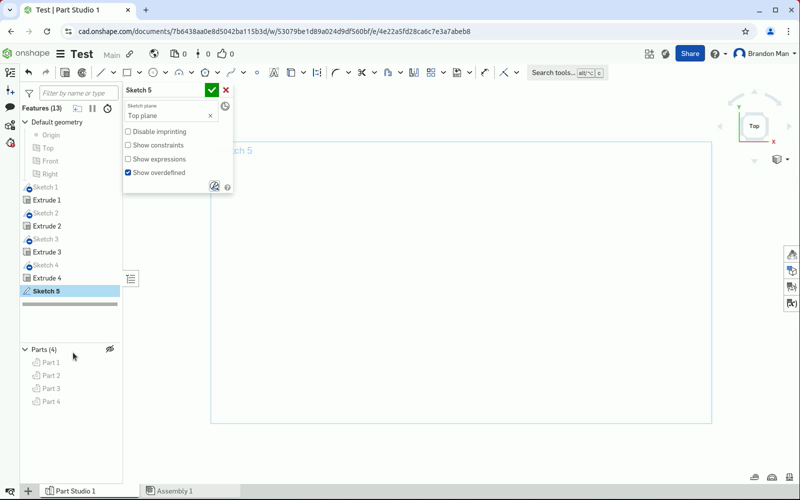
key_down(shift)
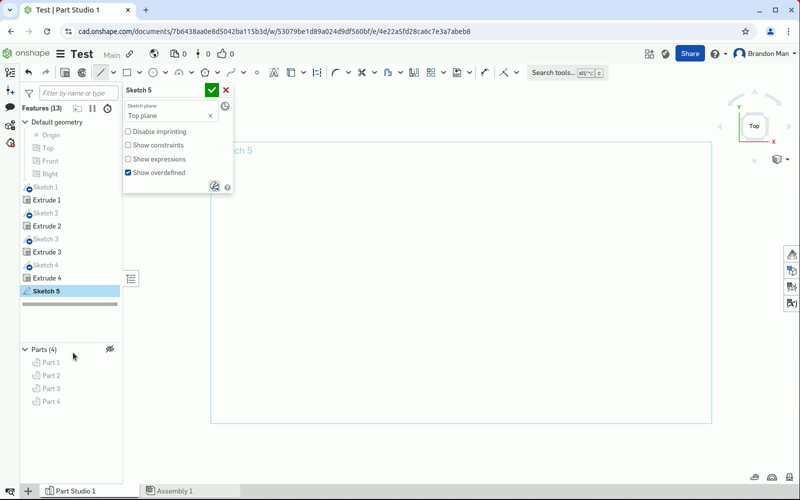
mouse_move(348, 322)
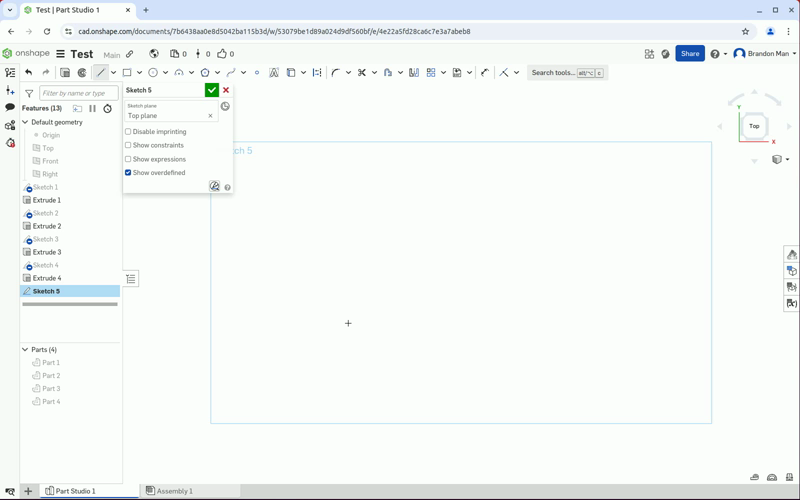
click(348, 322)
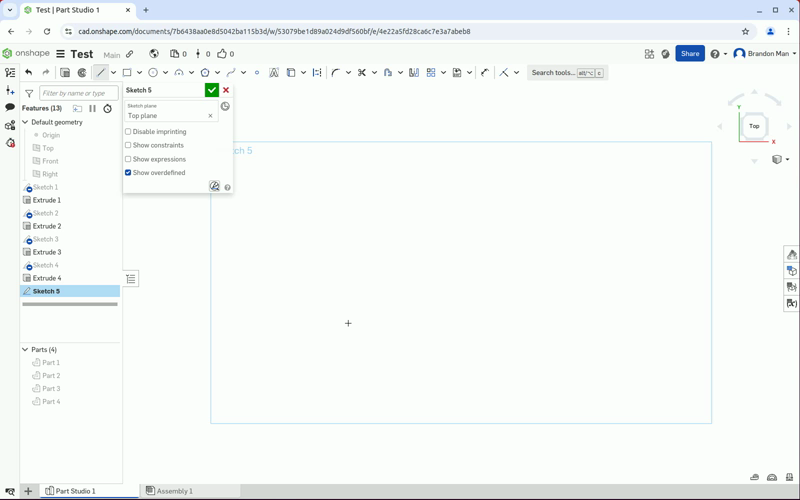
key_up(shift)
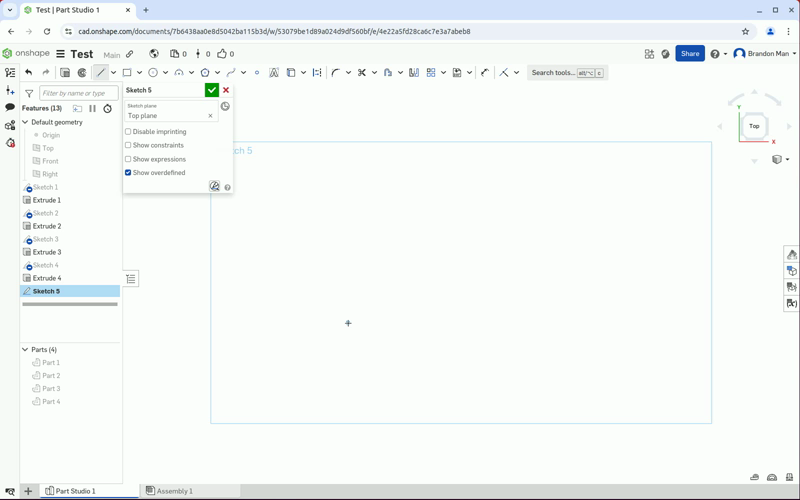
key_down(shift)
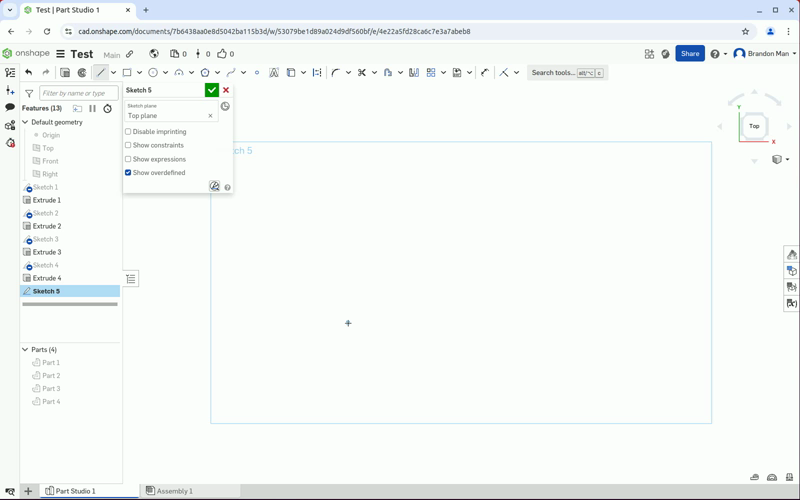
mouse_move(378, 322)
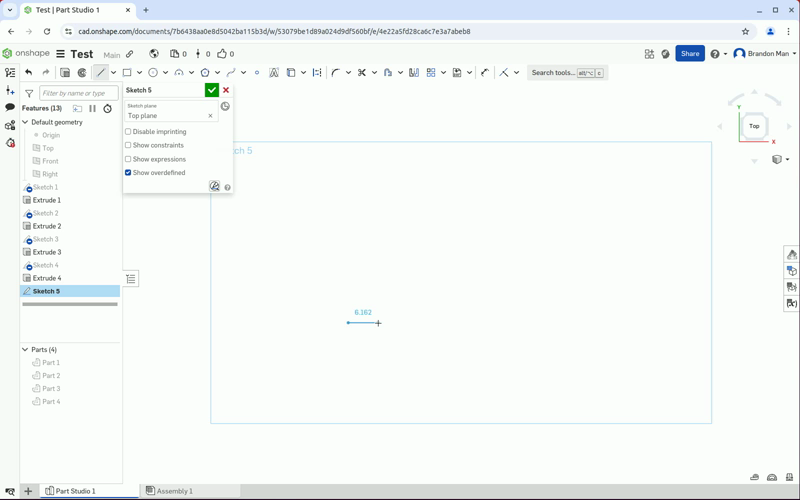
mouse_move(381, 322)
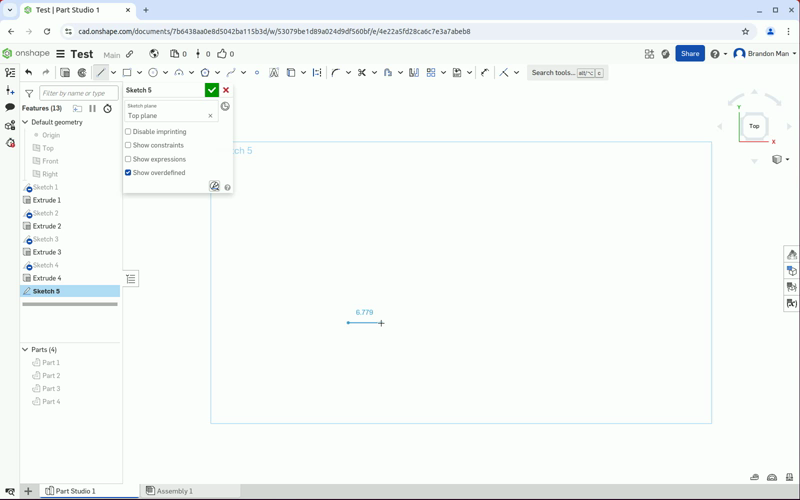
click(381, 322)
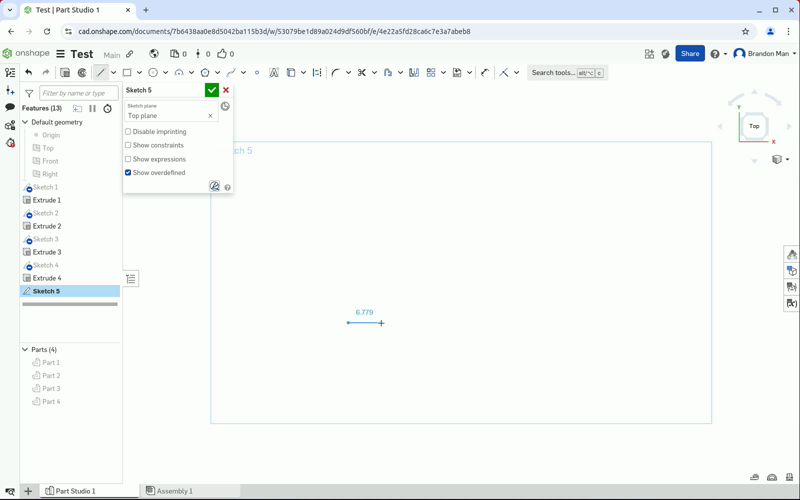
key_up(shift)
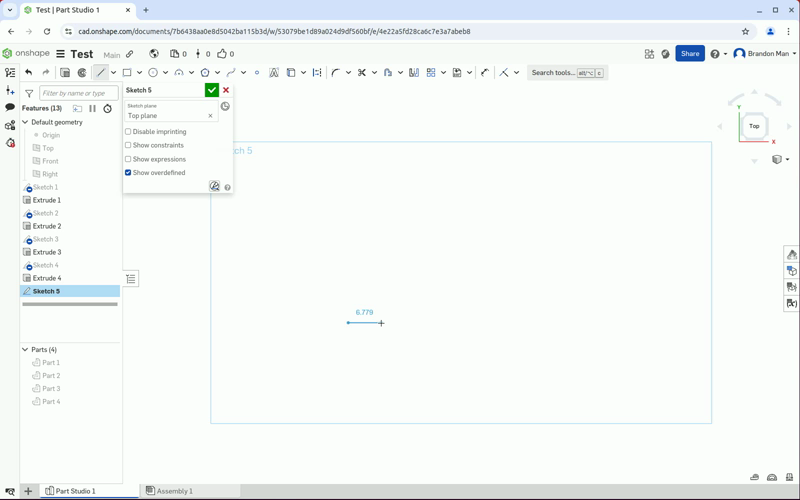
key_down(shift)
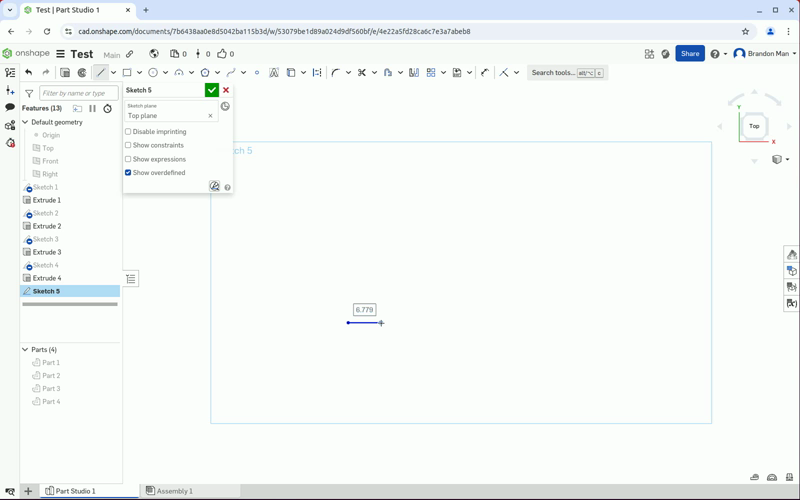
mouse_move(539, 322)
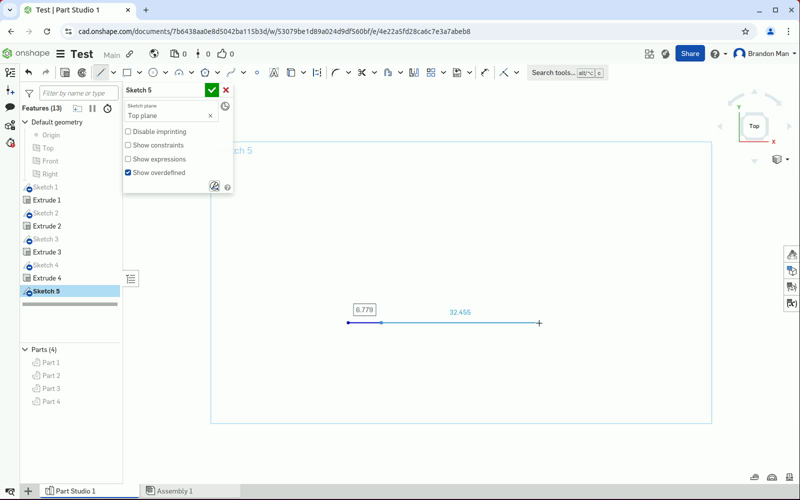
click(539, 322)
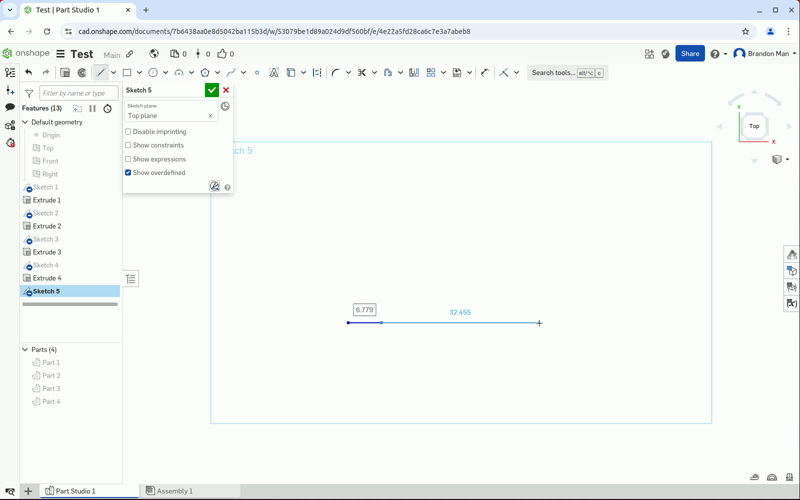
key_up(shift)
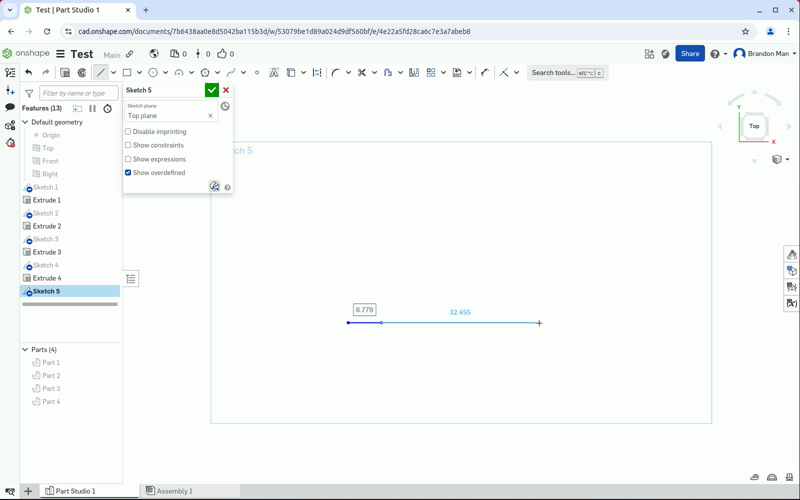
key_down(shift)
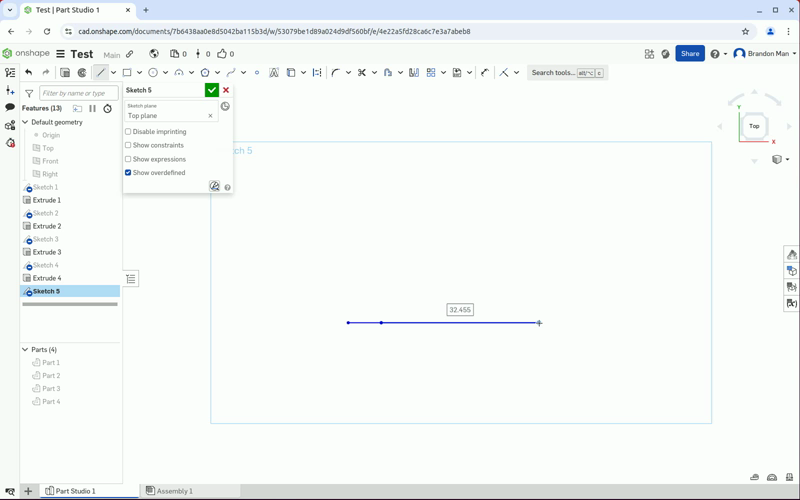
mouse_move(569, 322)
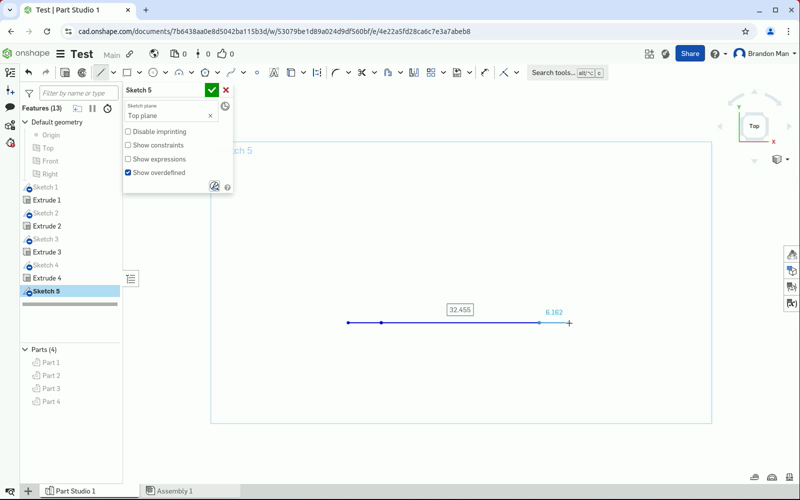
mouse_move(572, 322)
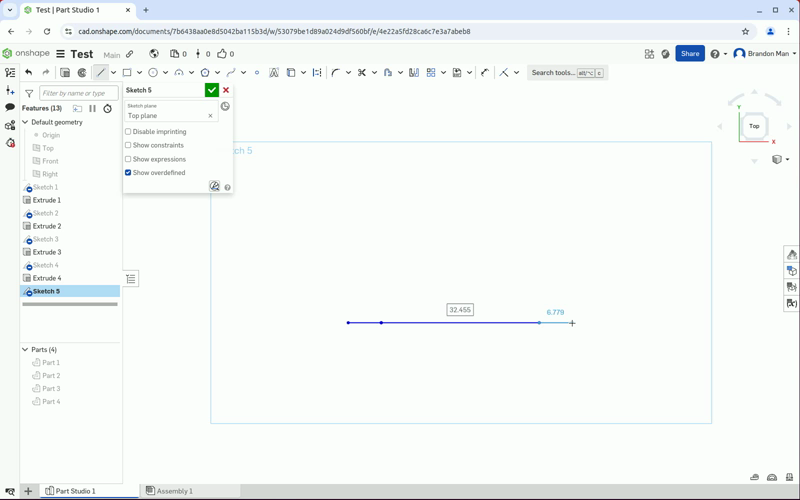
click(572, 322)
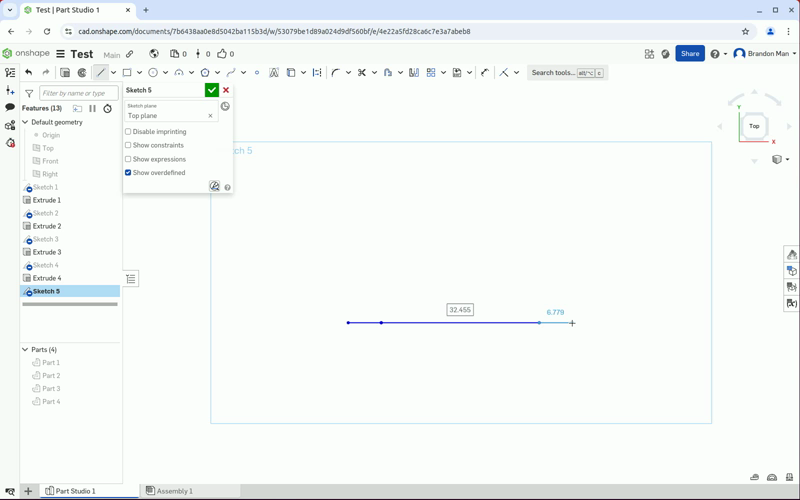
key_up(shift)
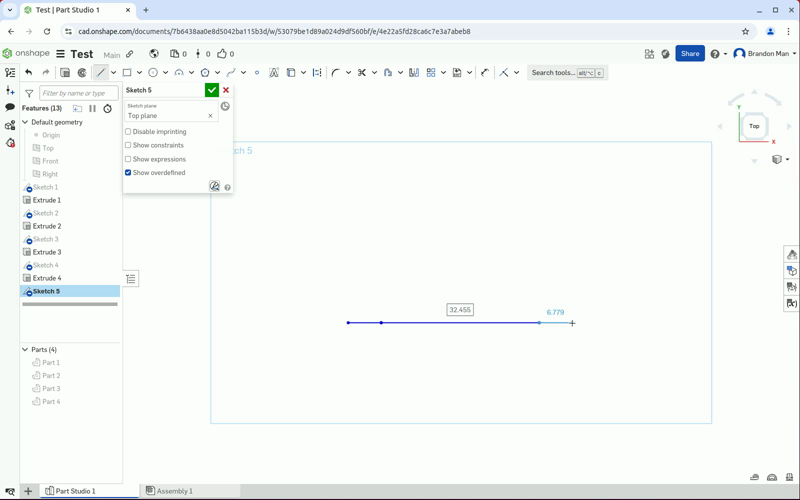
key_down(shift)
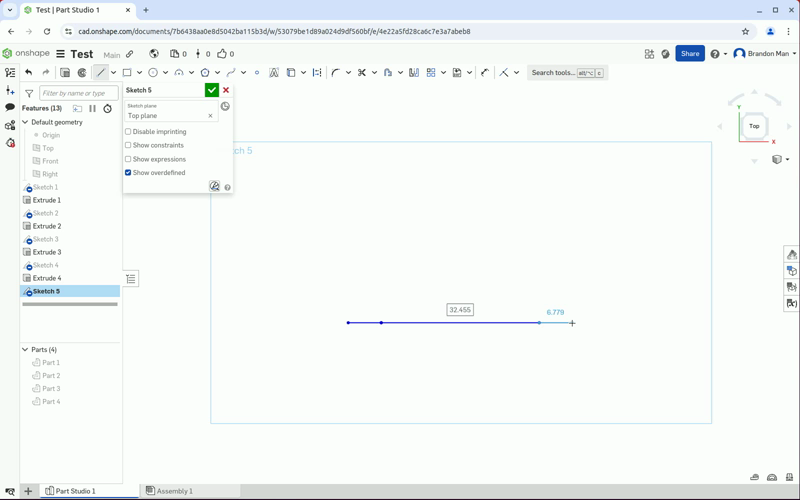
mouse_move(572, 242)
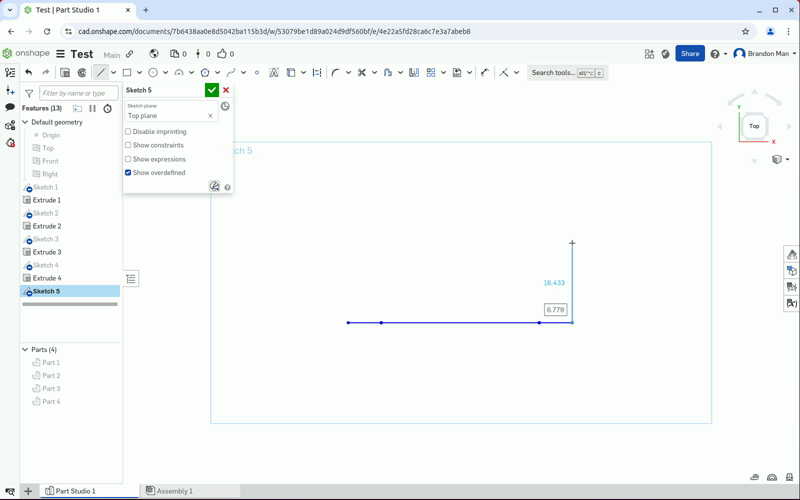
click(572, 242)
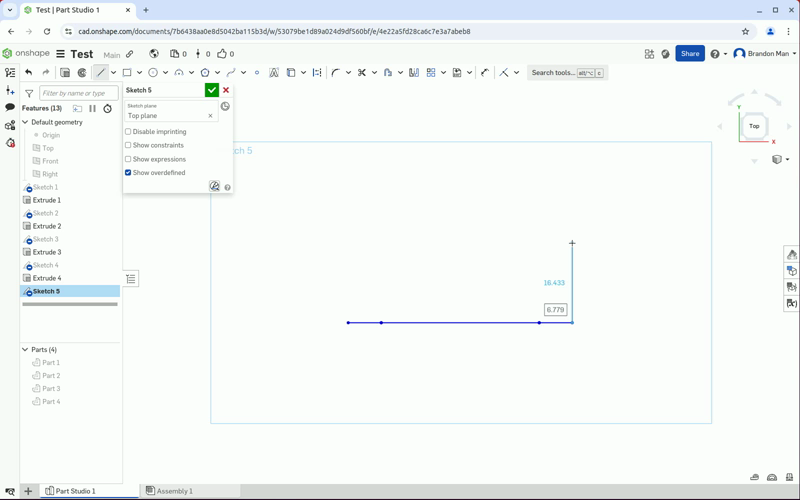
key_up(shift)
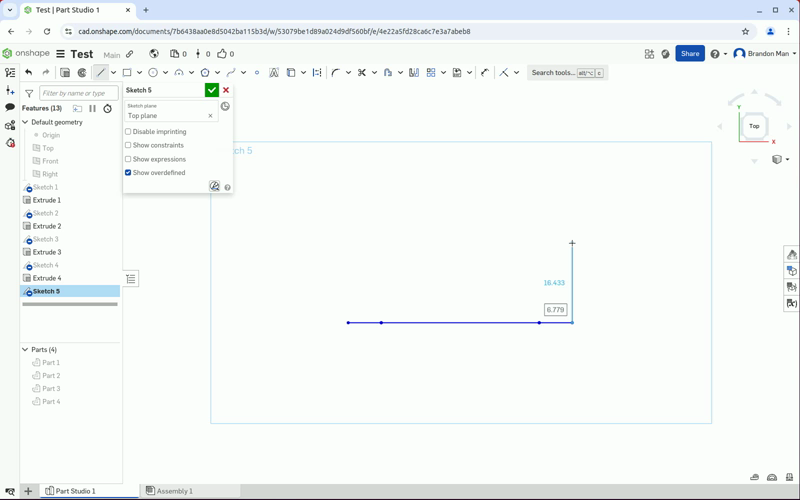
key_down(shift)
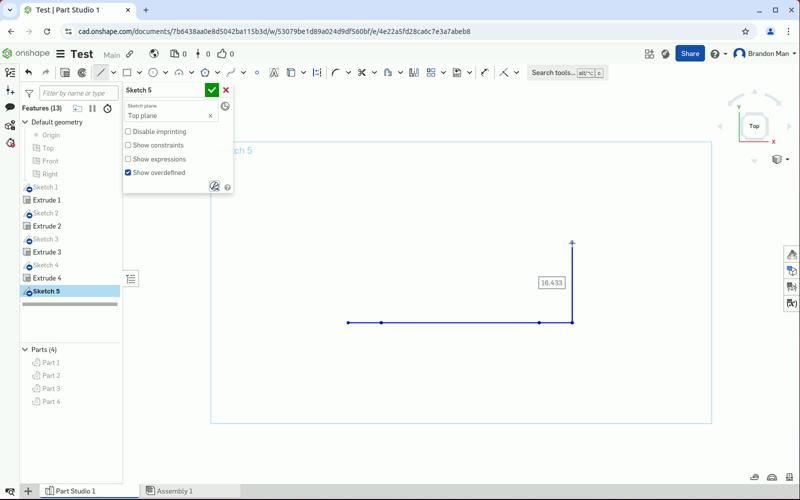
mouse_move(589, 242)
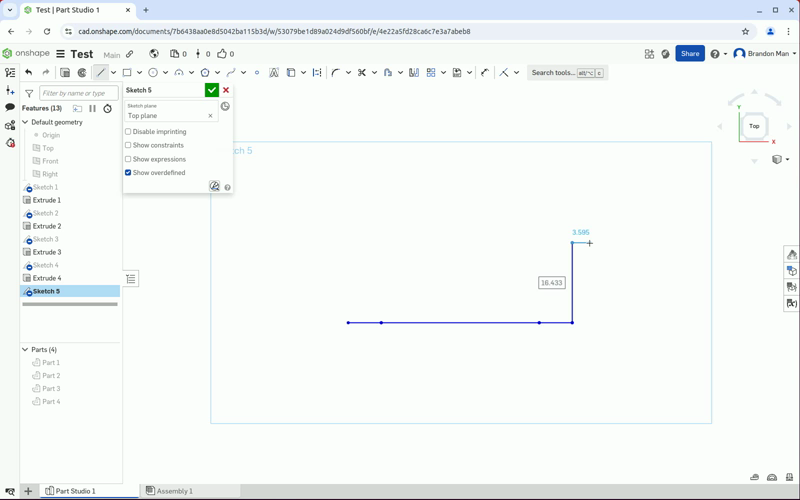
mouse_move(539, 242)
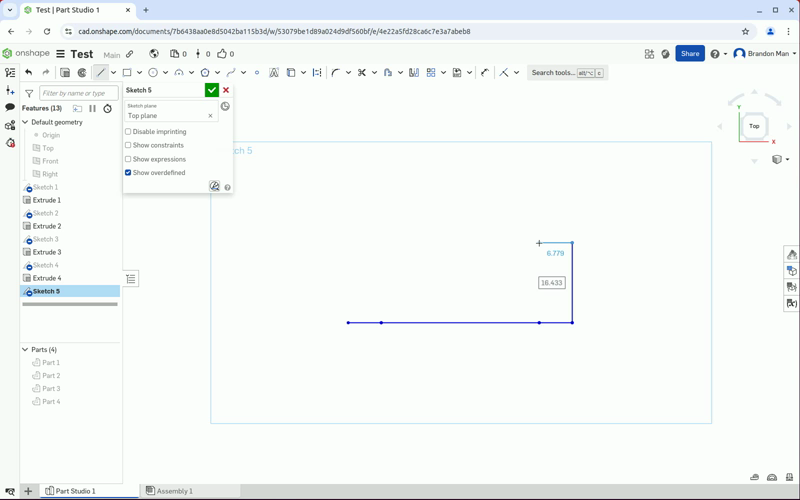
click(539, 242)
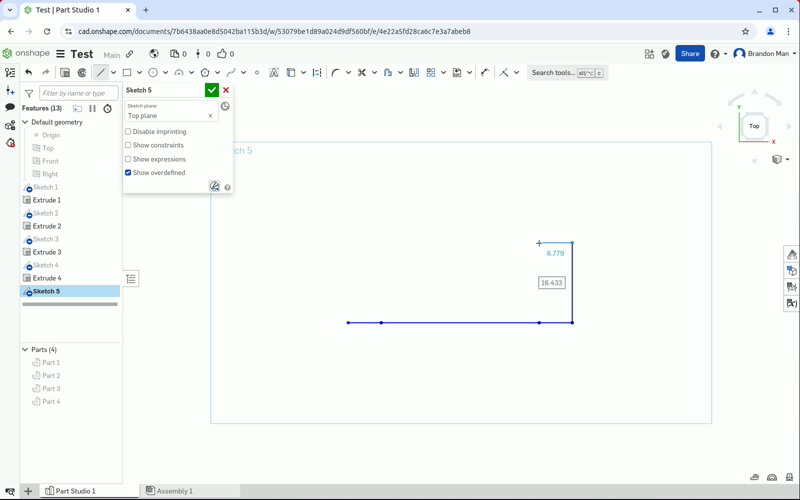
key_up(shift)
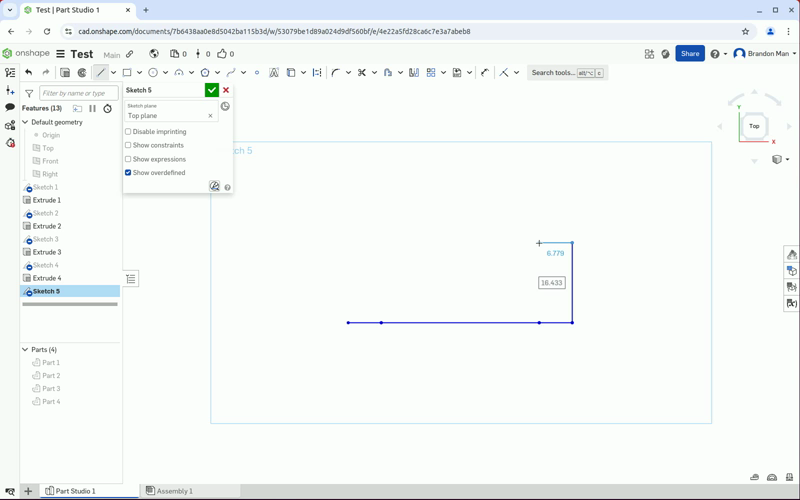
key_down(shift)
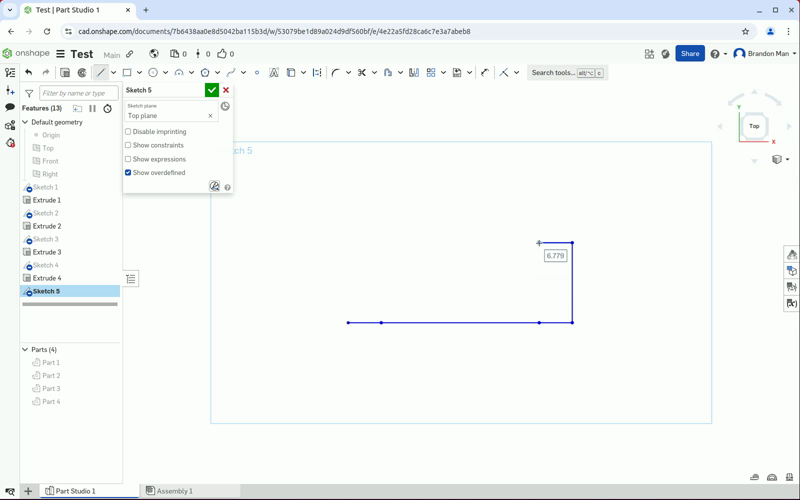
mouse_move(381, 242)
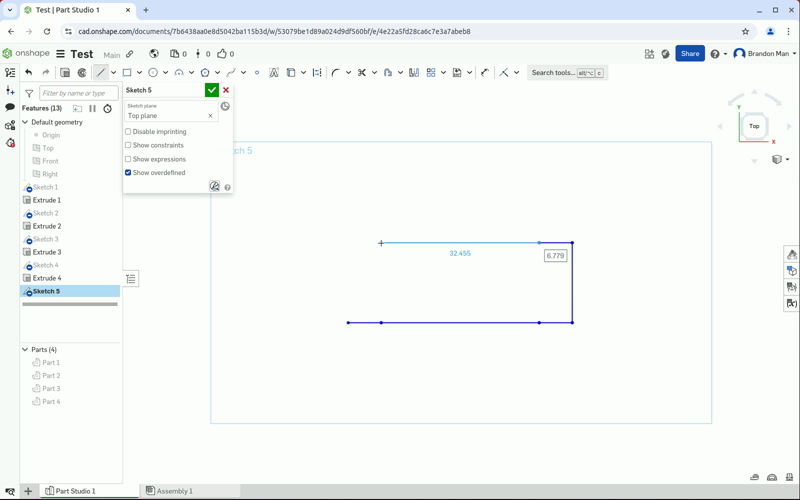
click(381, 242)
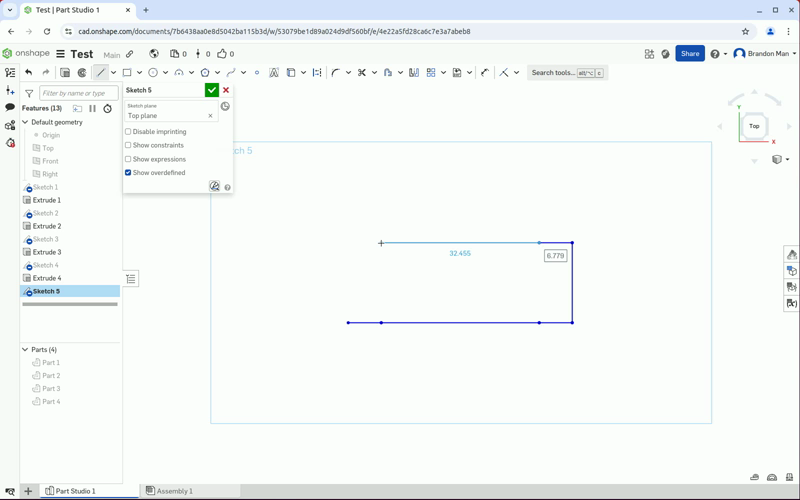
key_up(shift)
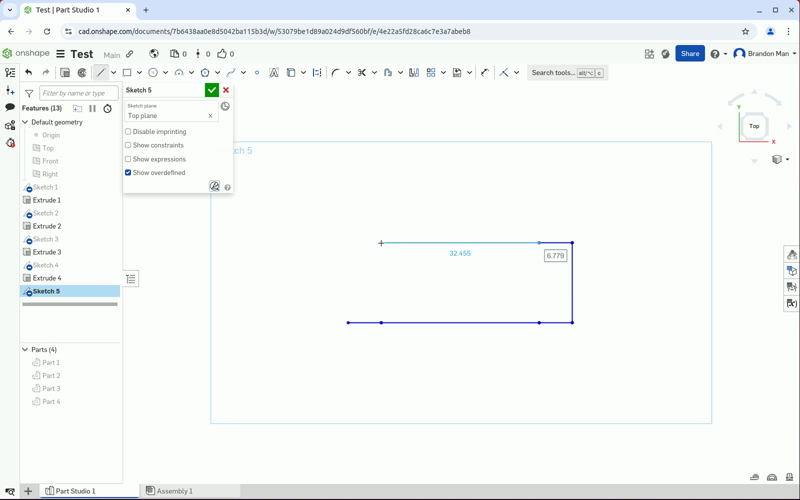
key_down(shift)
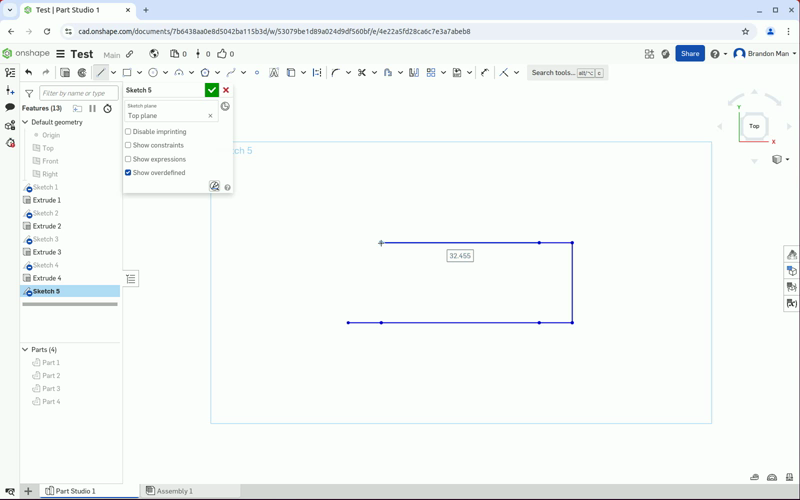
mouse_move(411, 242)
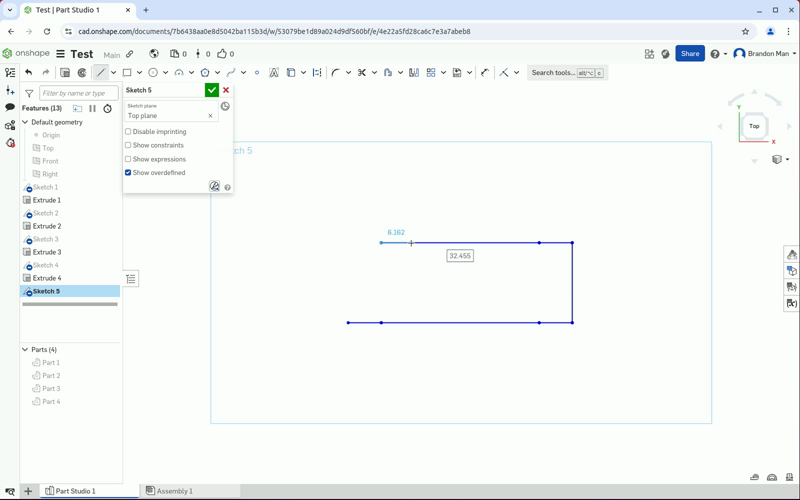
mouse_move(348, 242)
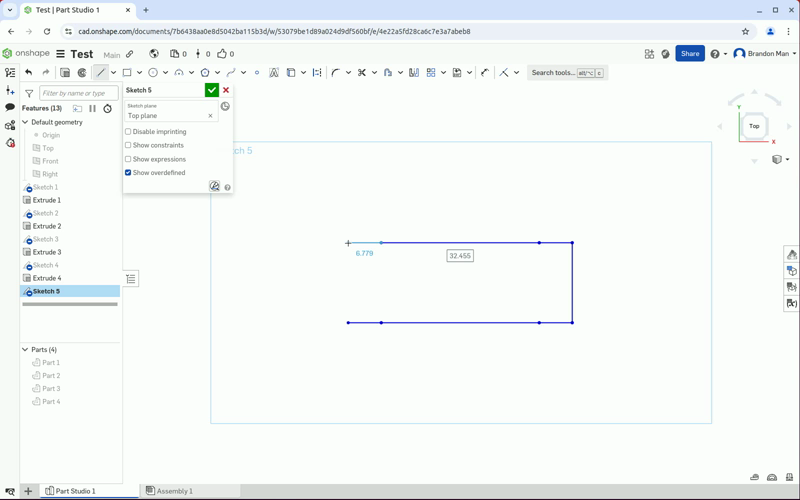
click(348, 242)
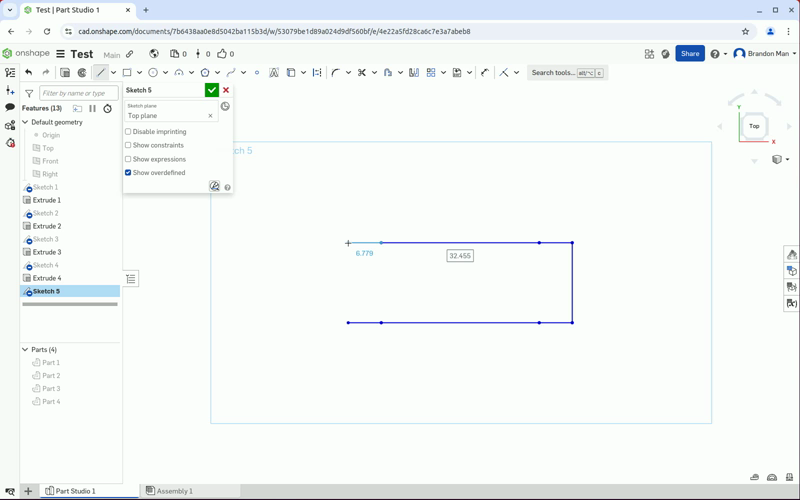
key_up(shift)
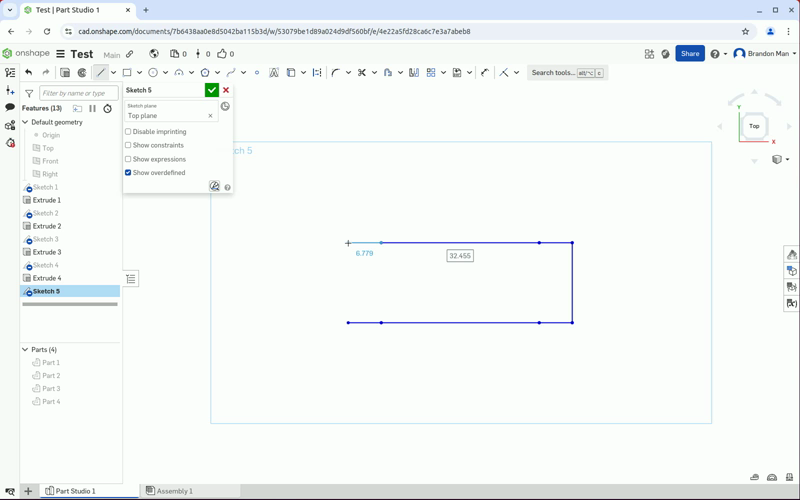
key_down(shift)
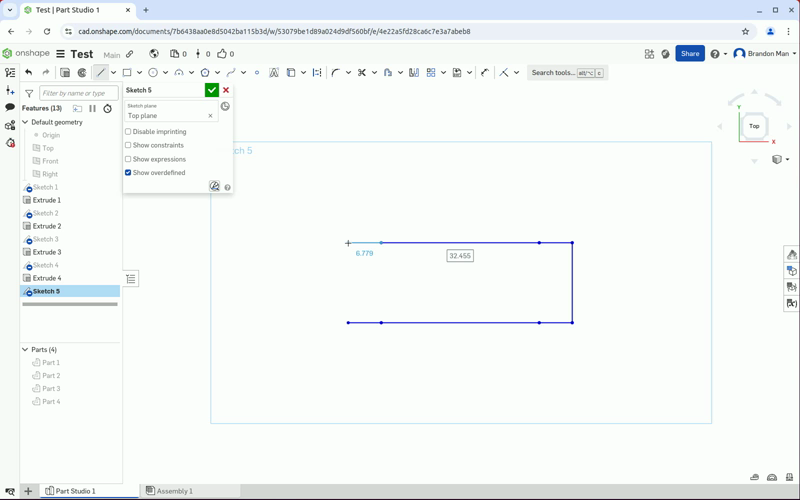
mouse_move(348, 322)
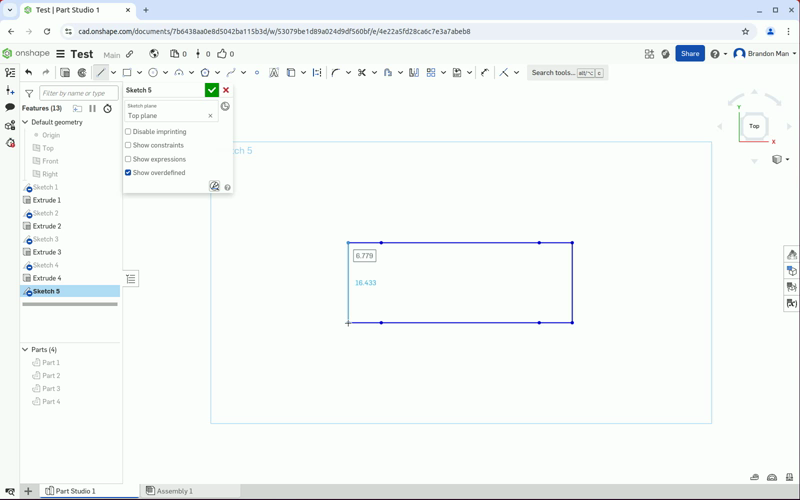
key_up(shift)
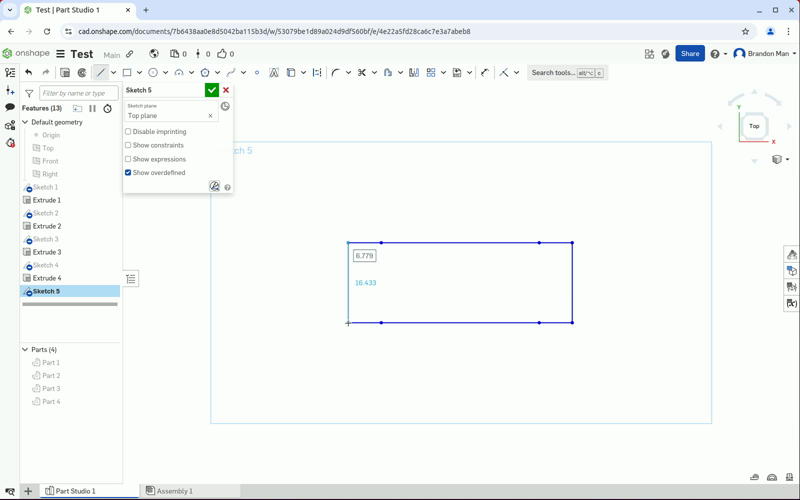
click(348, 322)
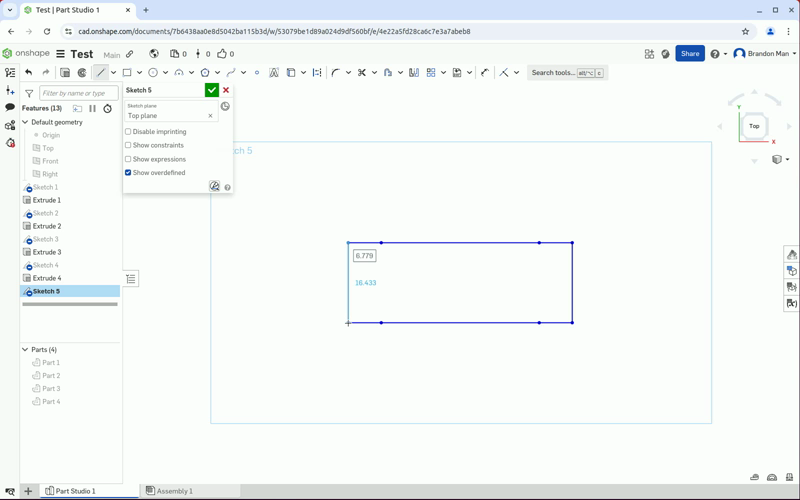
key(esc)
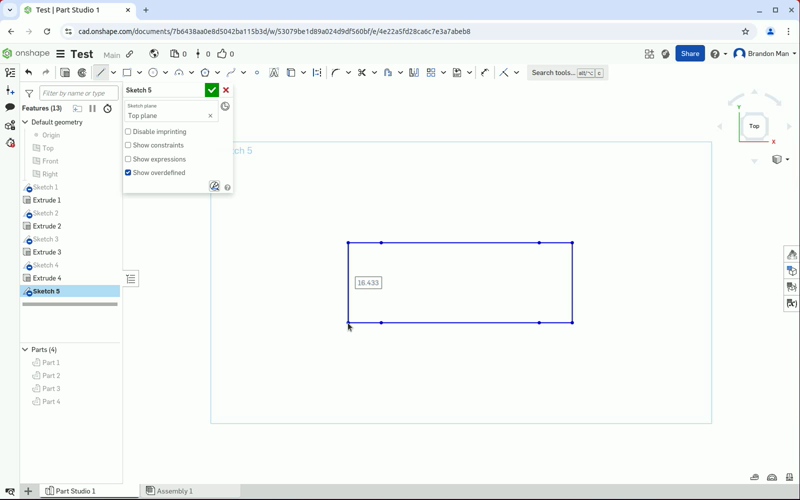
mouse_move(429, 272)
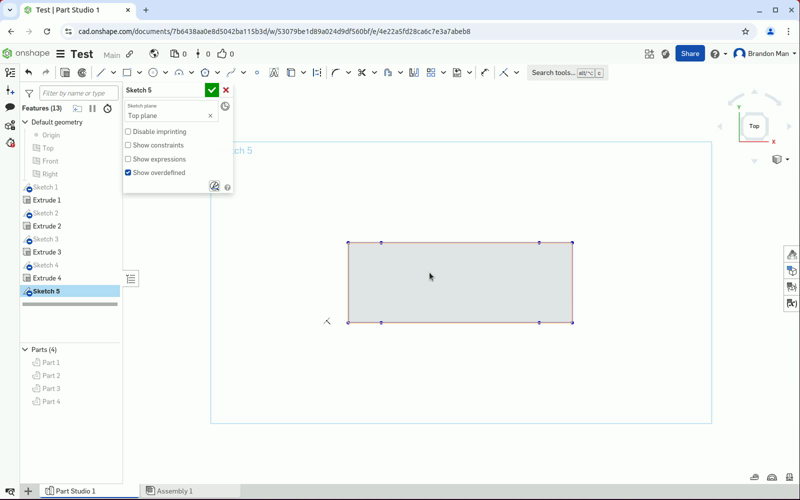
click(429, 272)
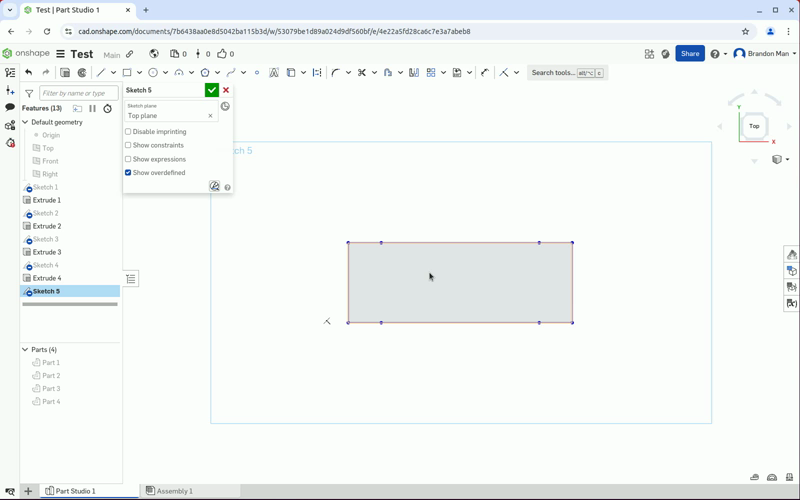
mouse_move(73, 352)
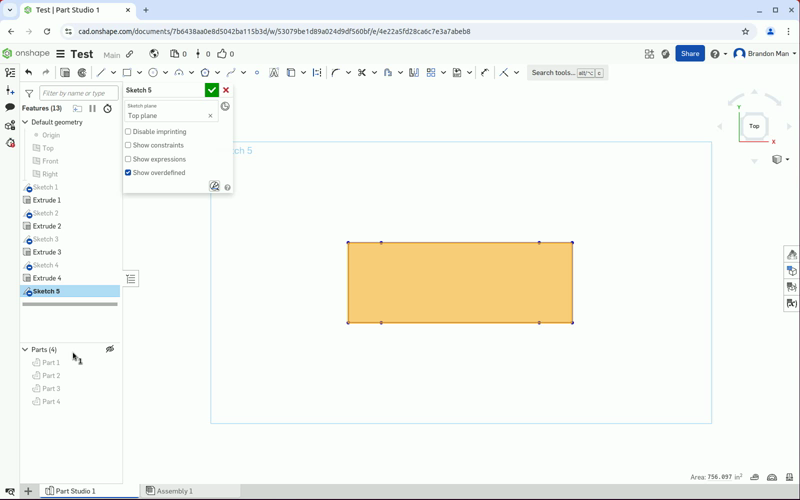
key(shift+y)
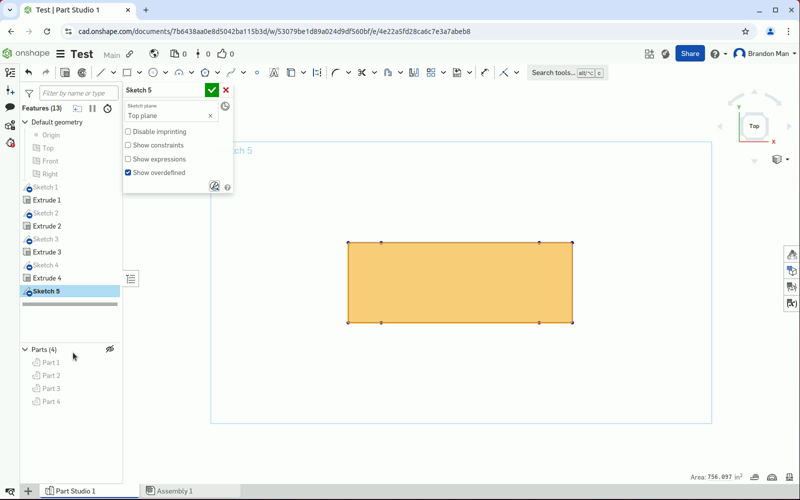
key(shift+e)
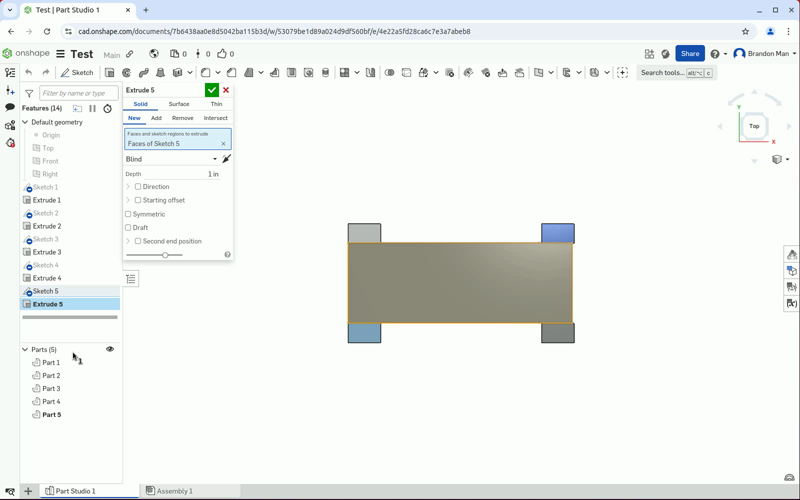
mouse_move(143, 106)
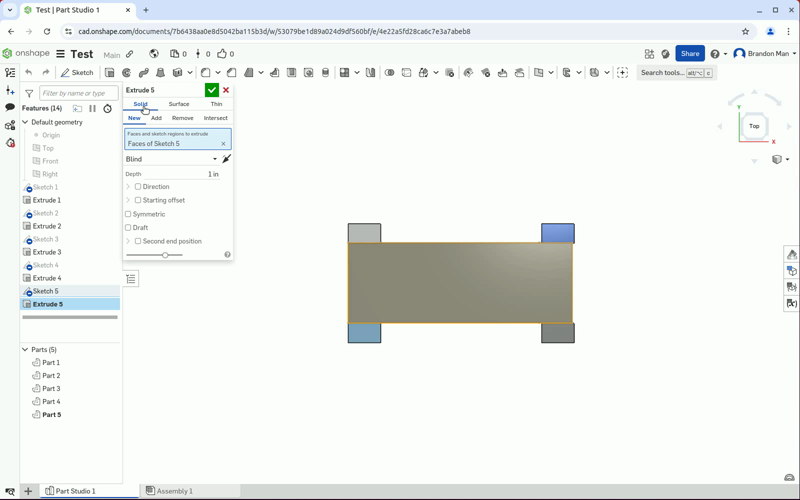
click(143, 106)
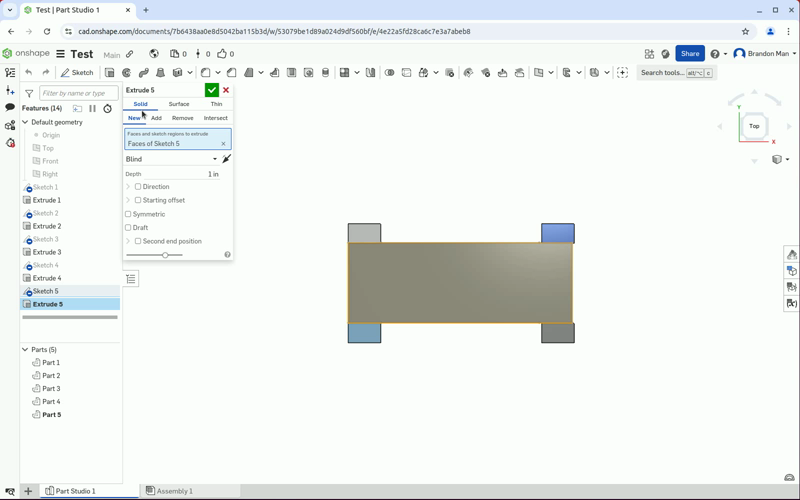
mouse_move(137, 120)
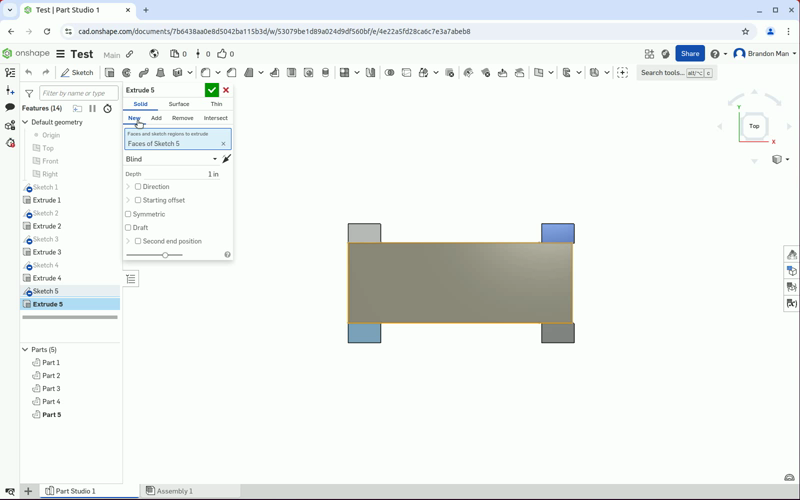
click(137, 120)
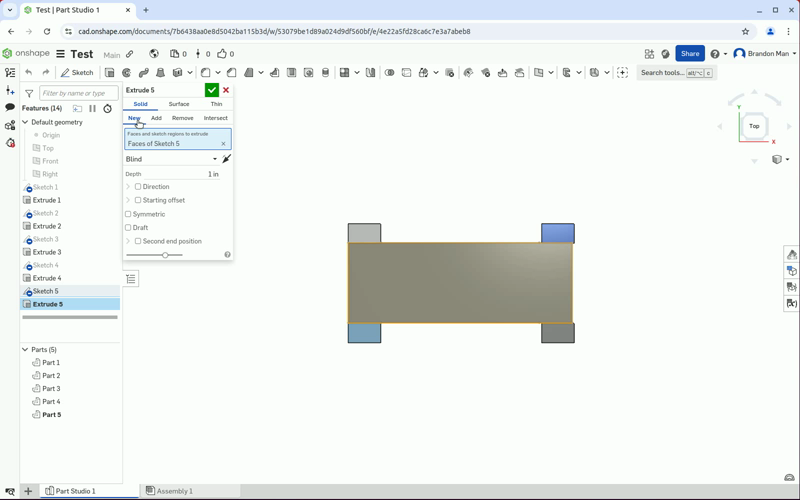
key(tab, 4)
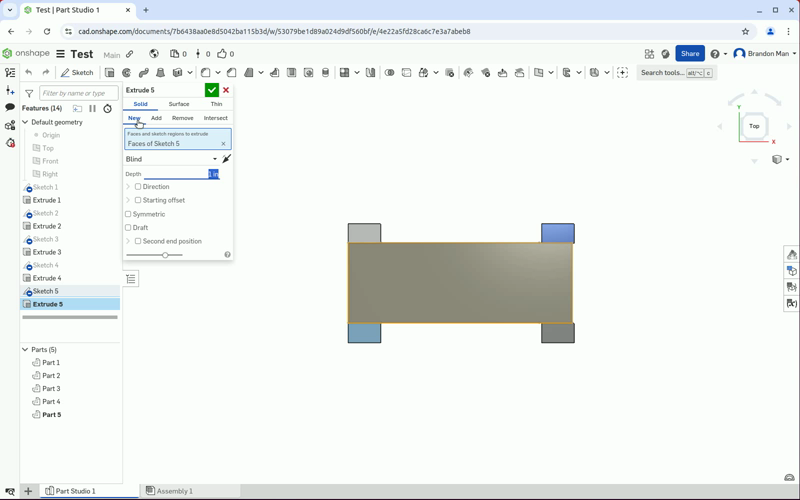
text(3.851)
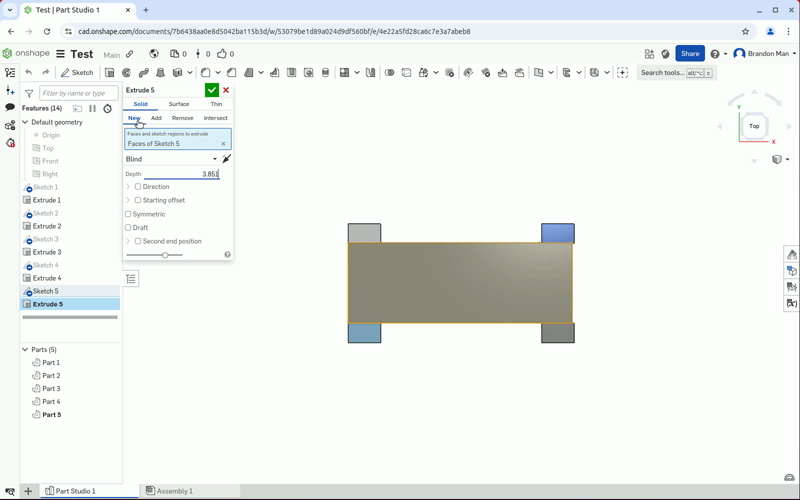
key(enter)
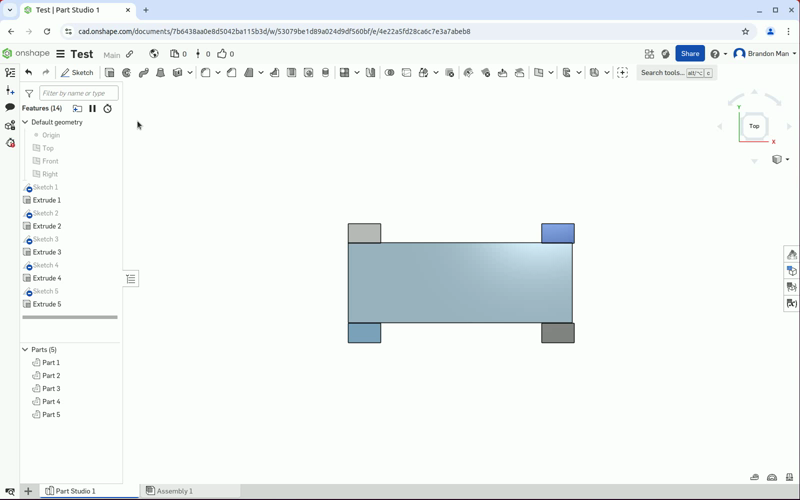
key(shift+h)
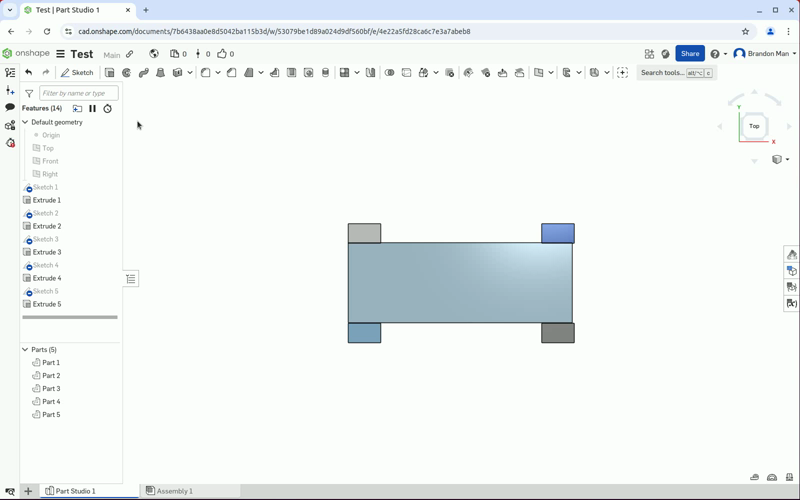
key(shift+h)
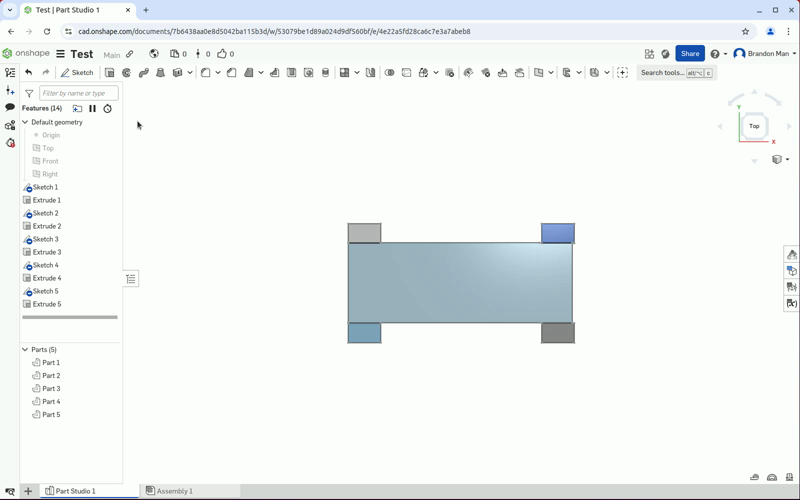
key(shift+7)
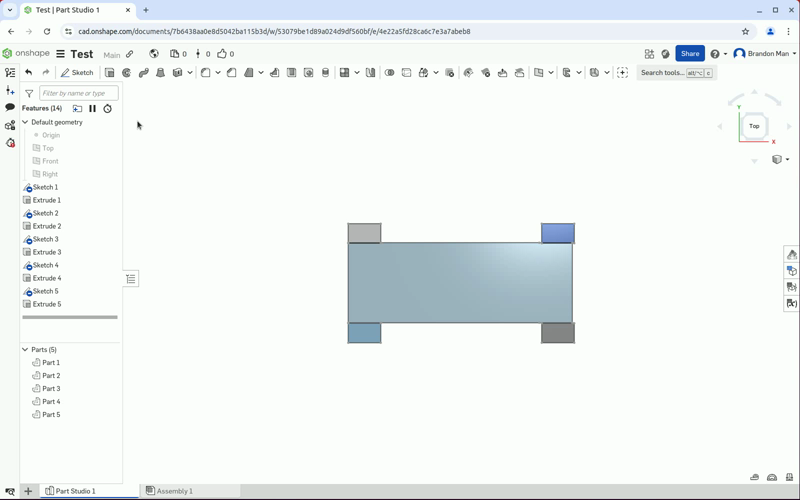
key(up, 3)
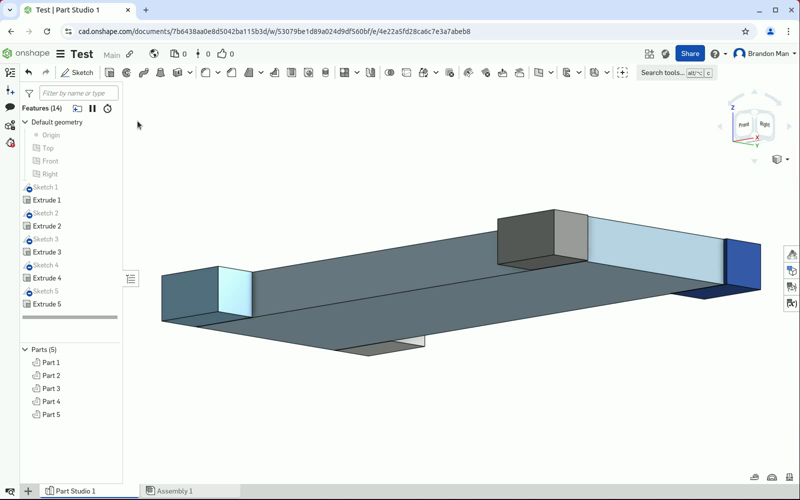
key(left, 3)
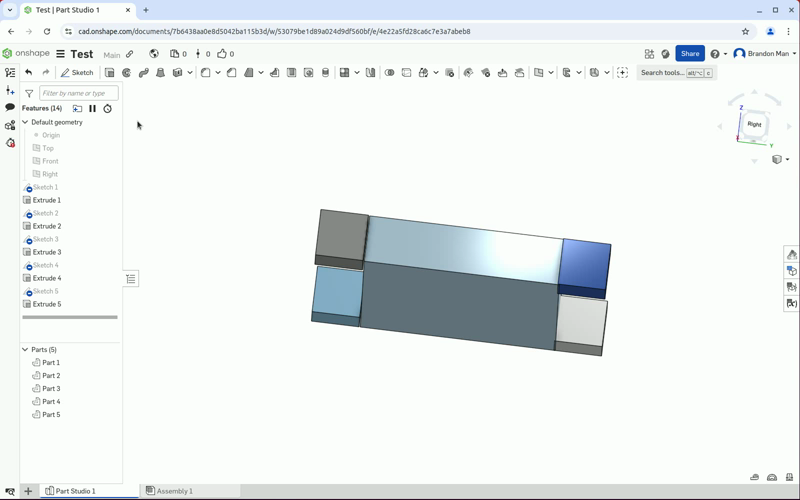
key(right, 3)
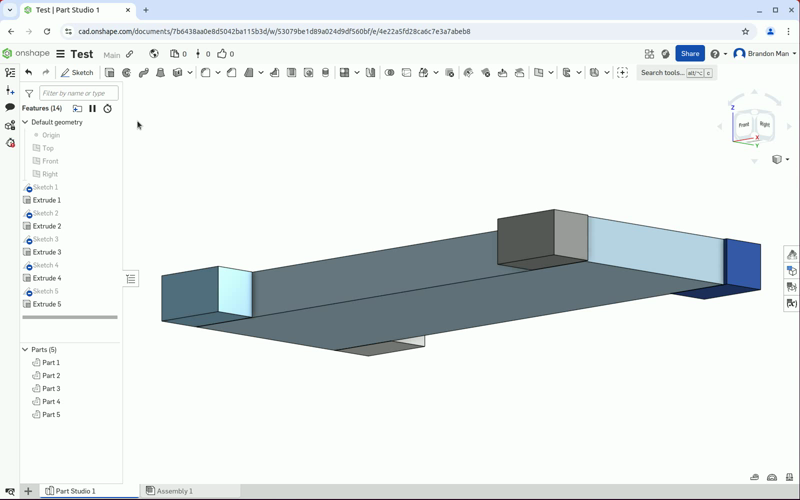
key(down, 3)
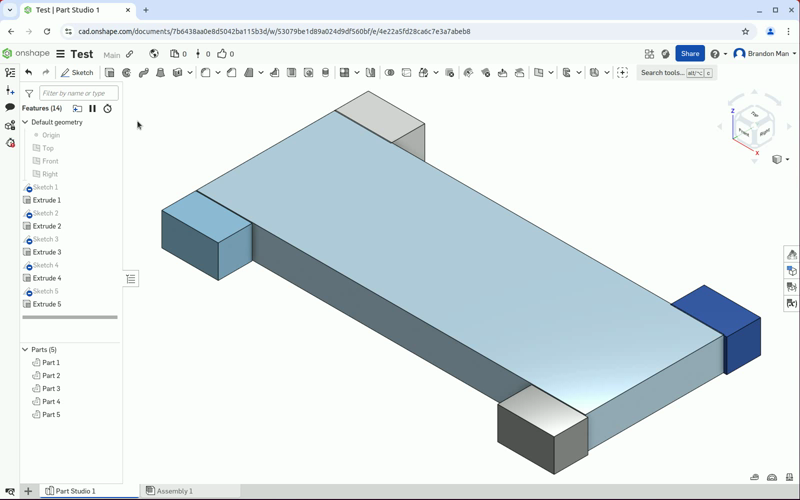
mouse_move(73, 189)
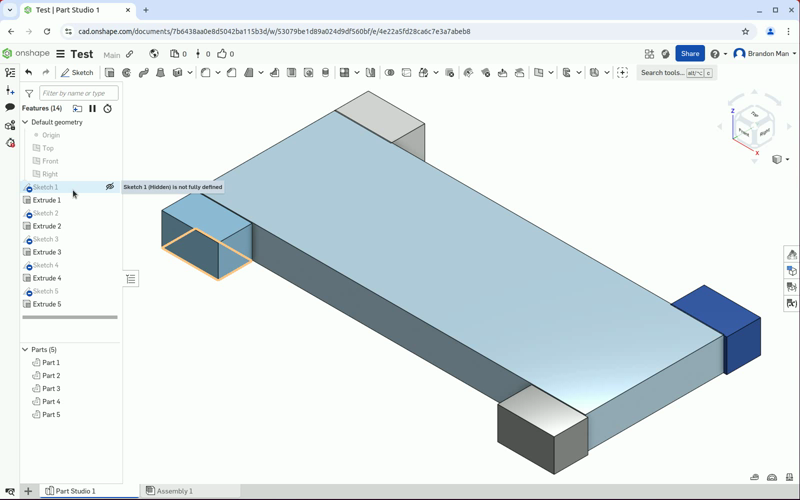
click(73, 189)